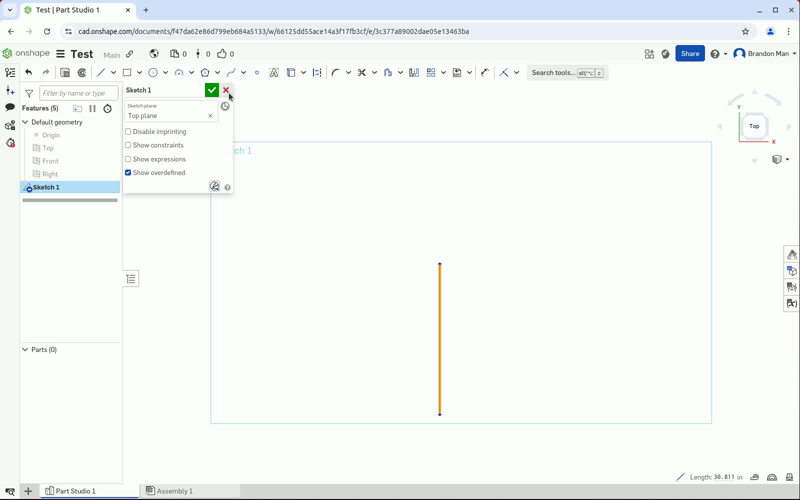
key(shift+h)
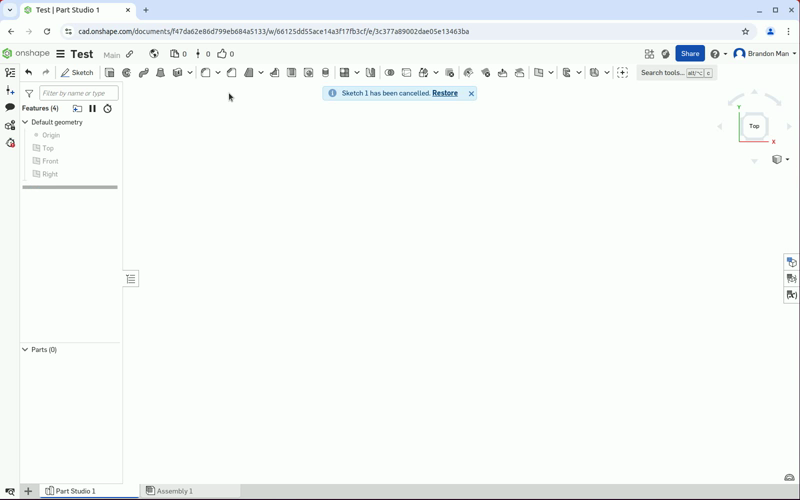
mouse_move(73, 352)
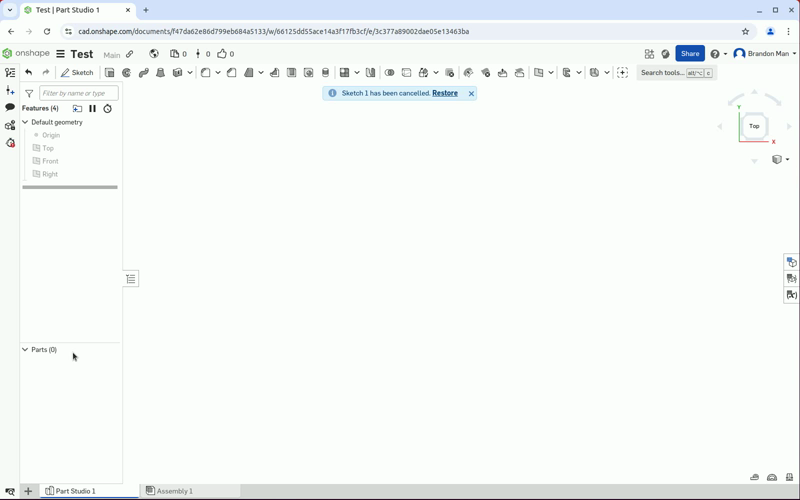
key(y)
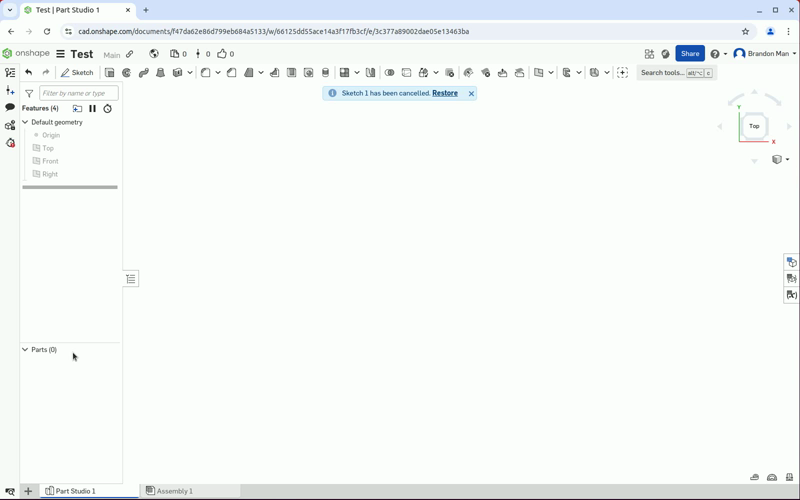
key(shift+p)
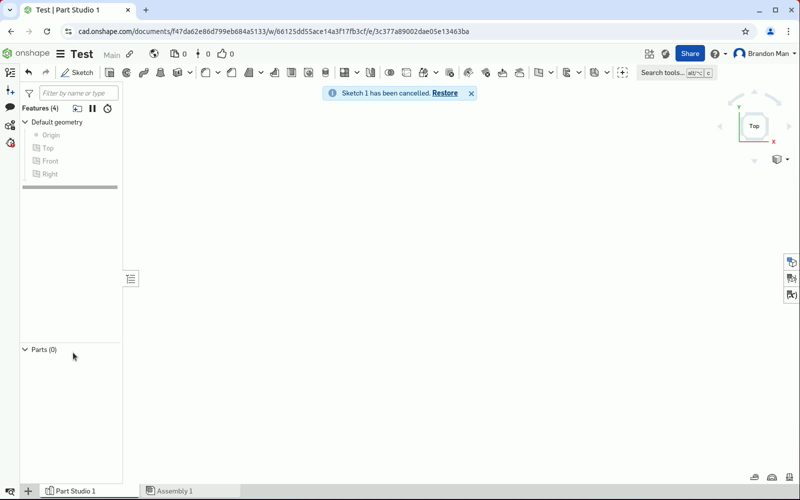
key(space)
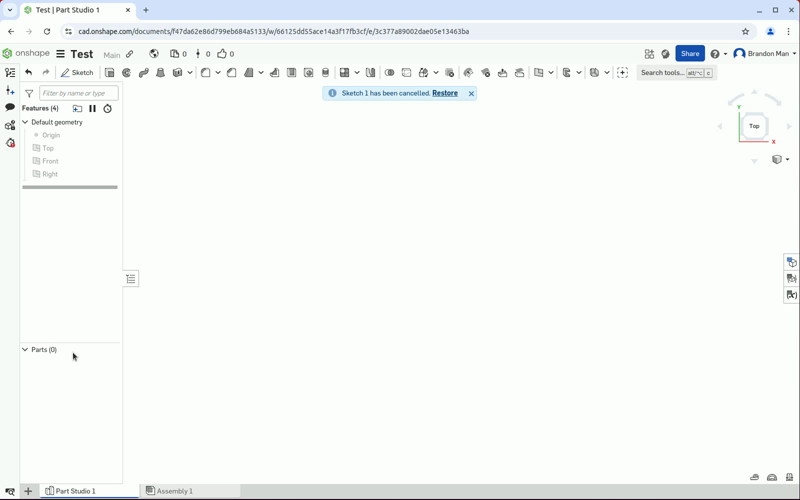
key_down(shift)
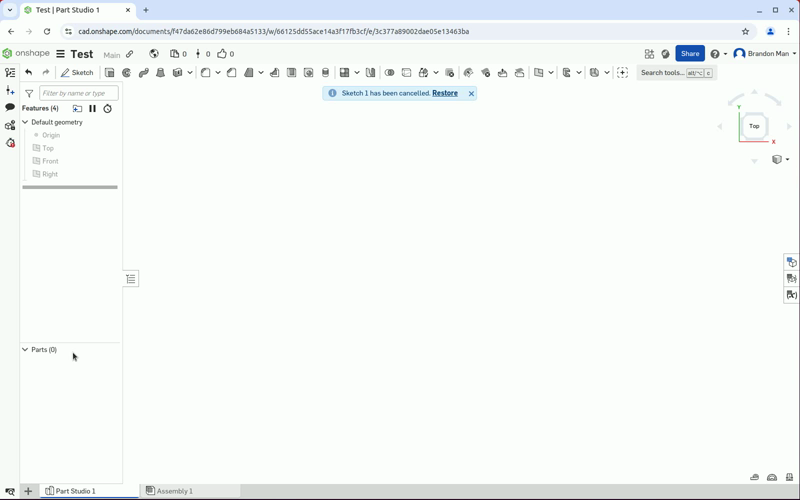
key(up)
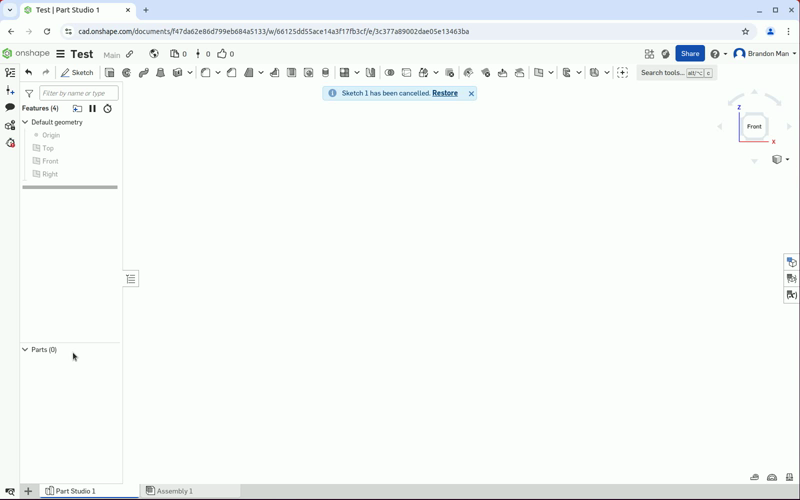
key_up(shift)
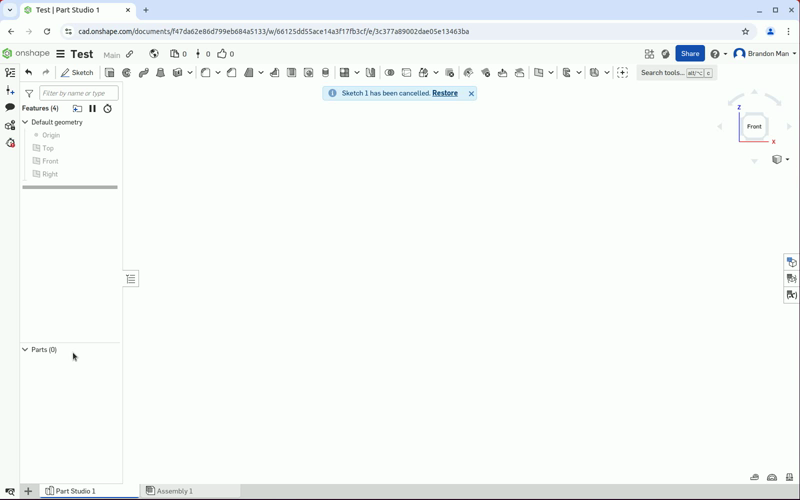
mouse_move(73, 352)
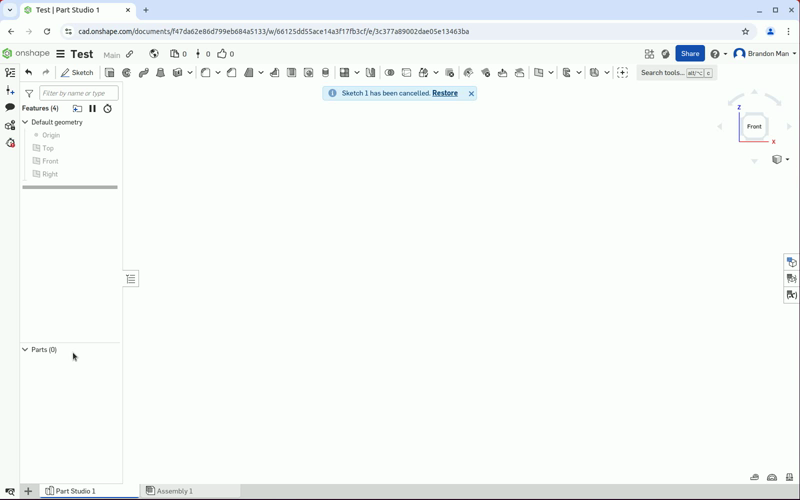
key(shift+y)
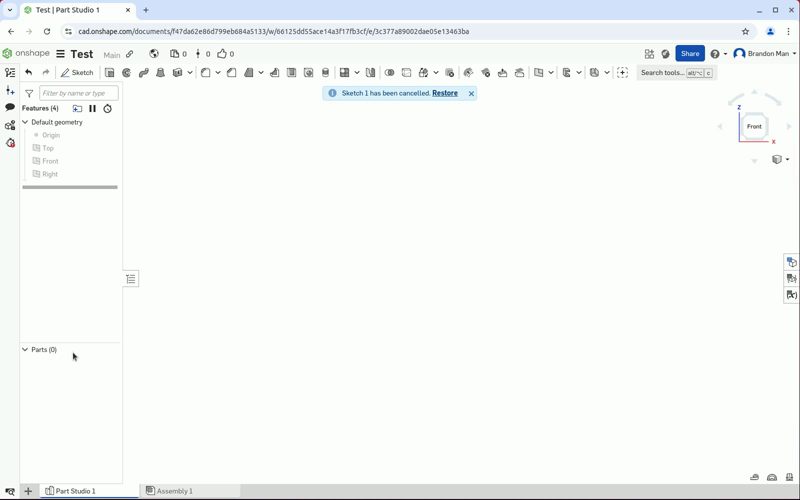
key(shift+s)
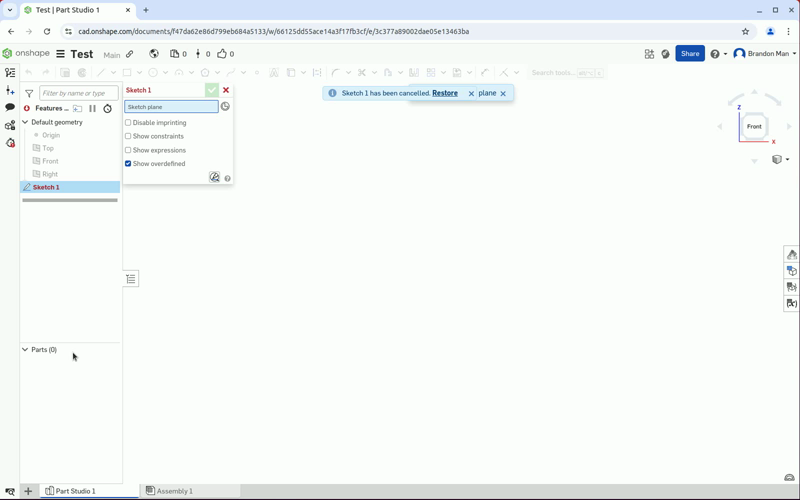
mouse_move(73, 163)
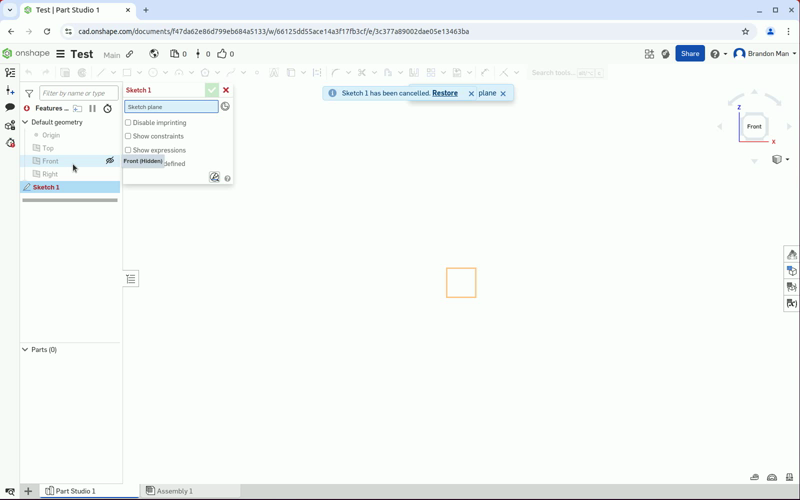
click(73, 163)
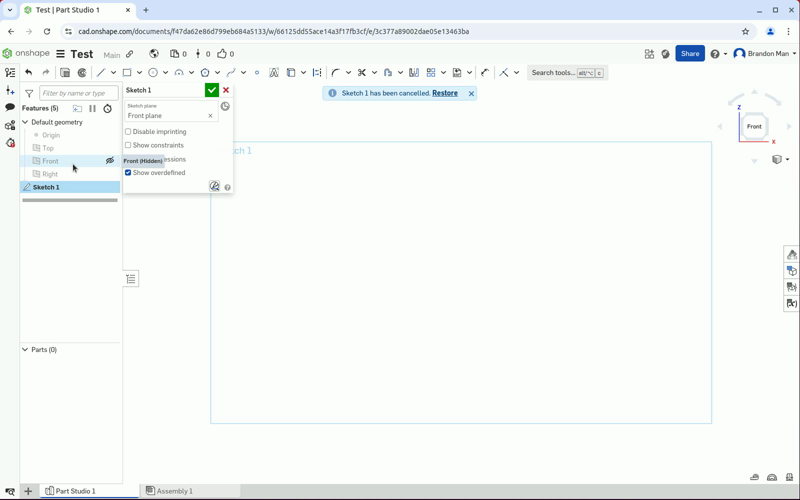
mouse_move(73, 352)
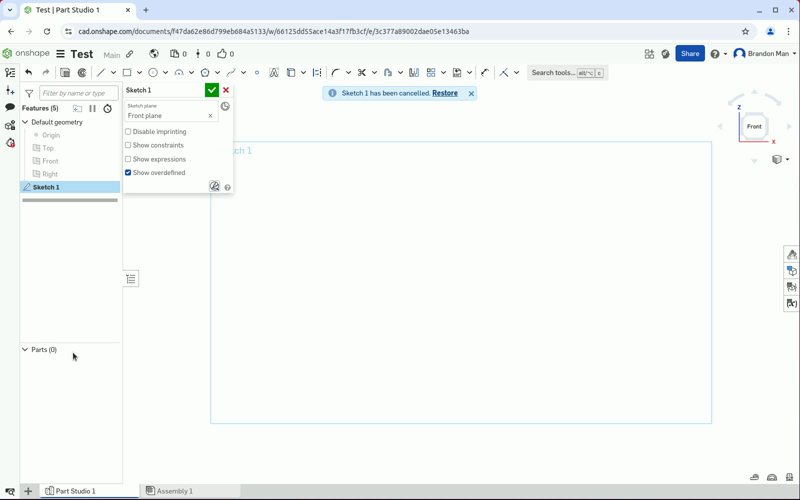
key(y)
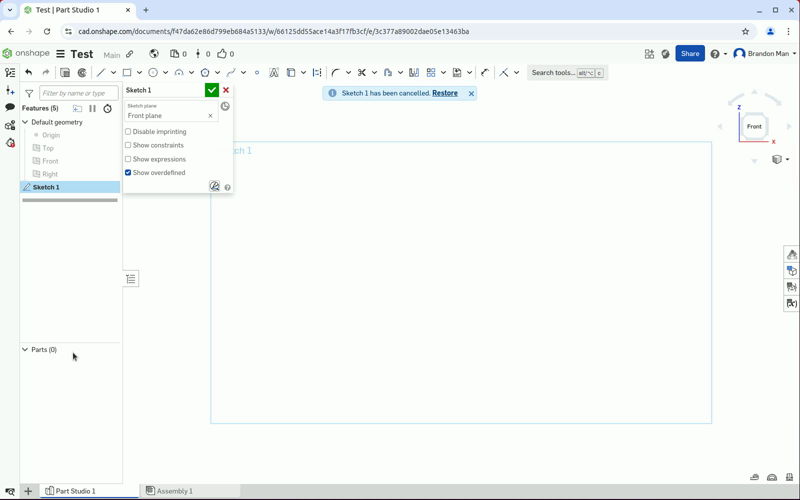
key(a)
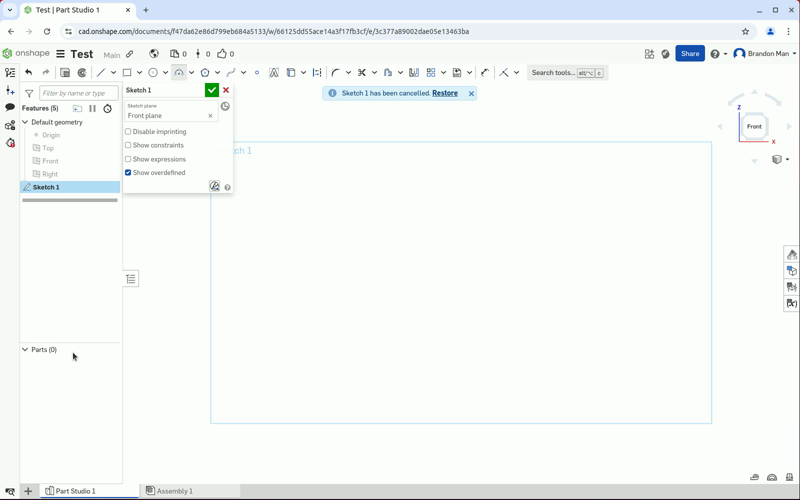
key_down(shift)
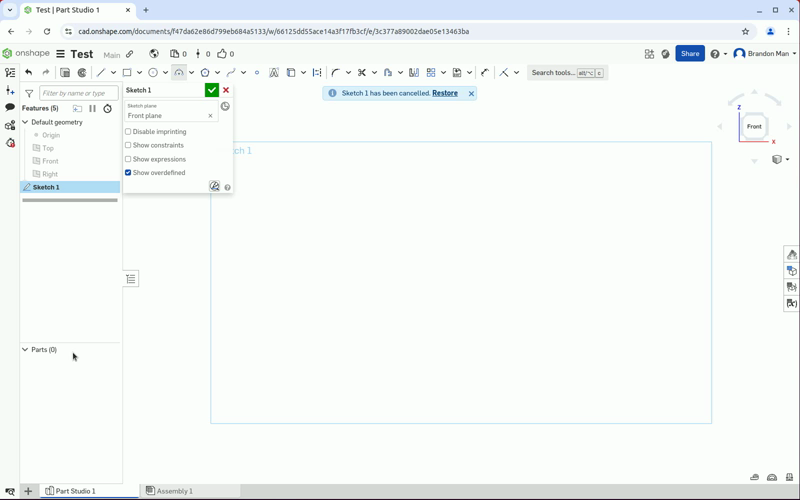
mouse_move(506, 318)
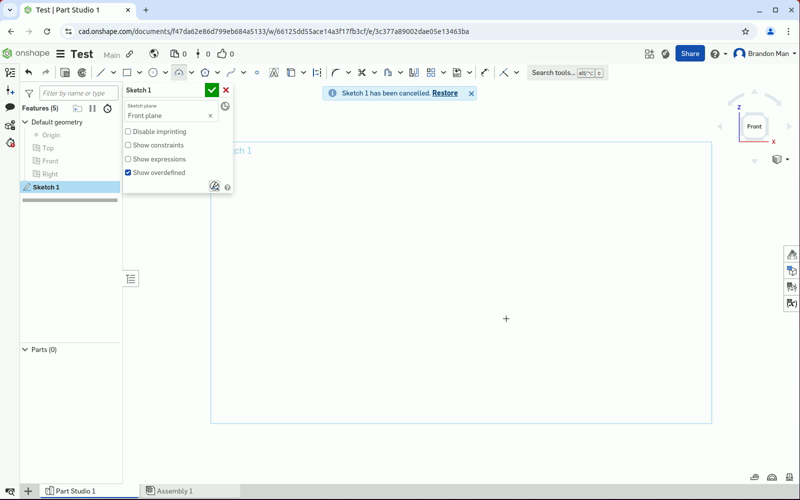
click(506, 318)
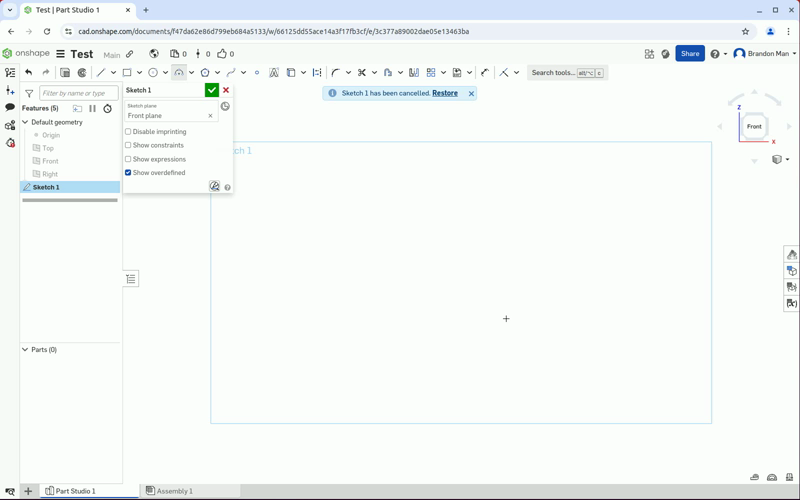
key_up(shift)
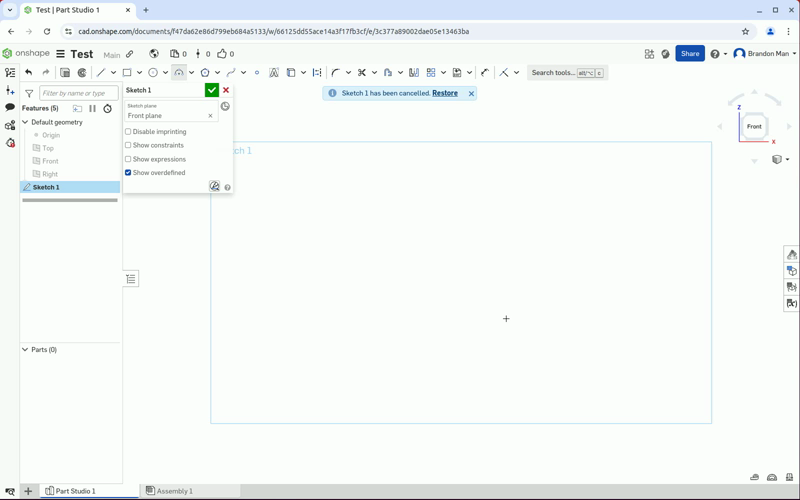
key_down(shift)
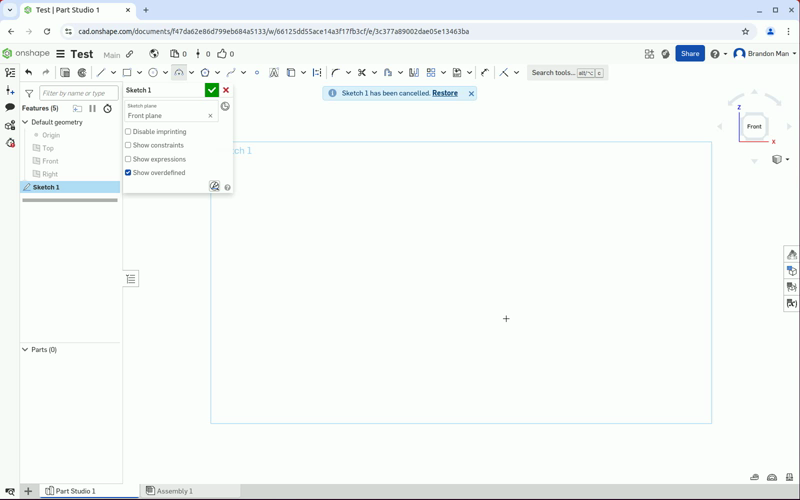
mouse_move(506, 278)
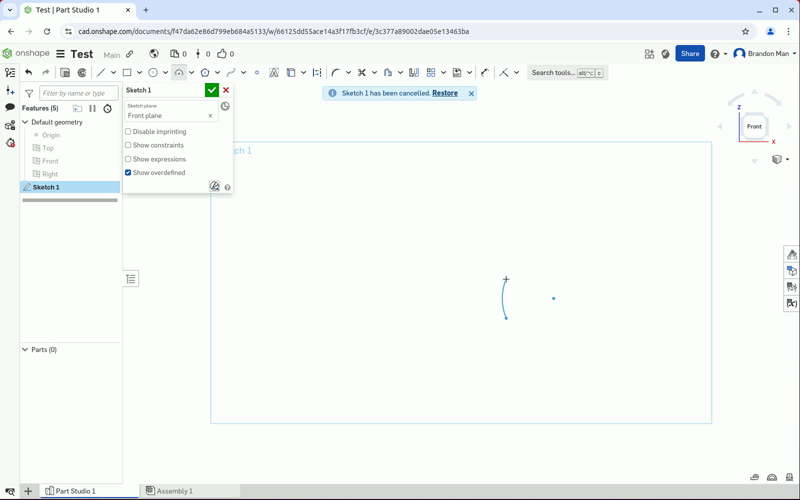
click(506, 278)
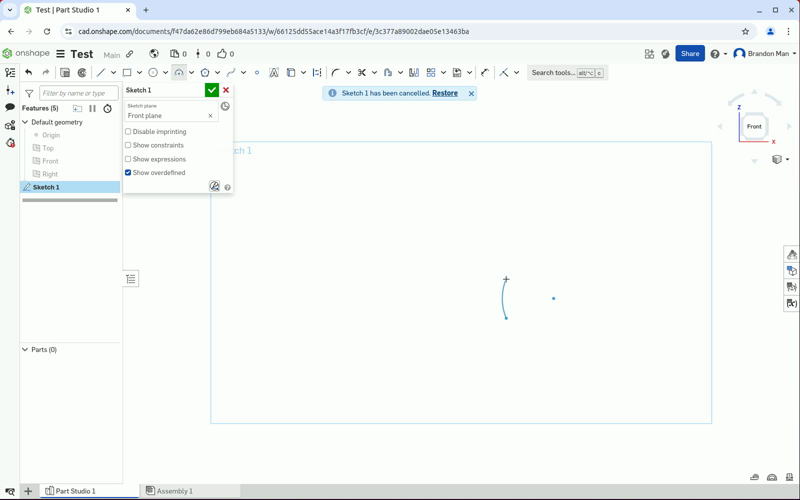
mouse_move(526, 298)
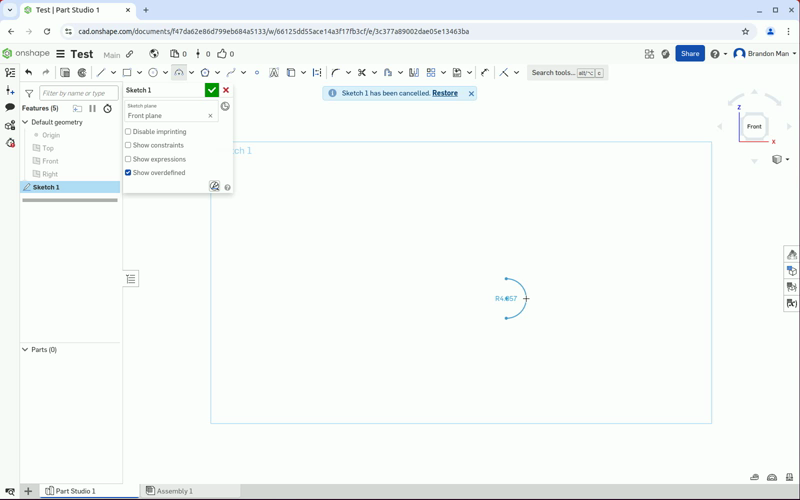
click(526, 298)
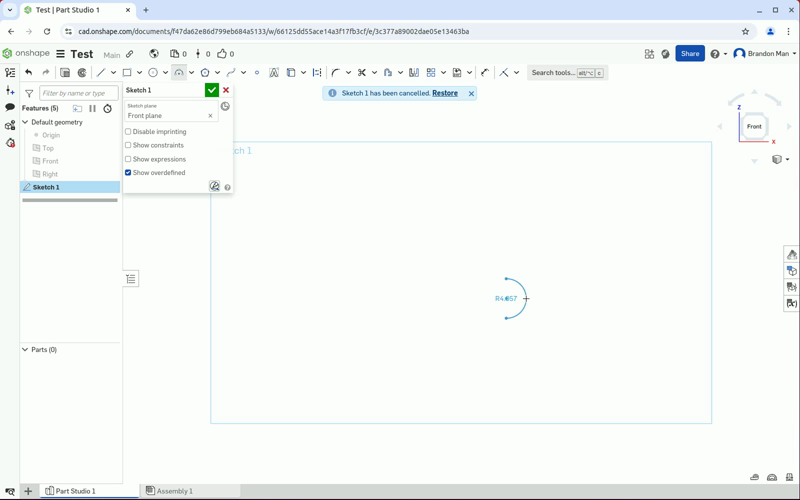
key_up(shift)
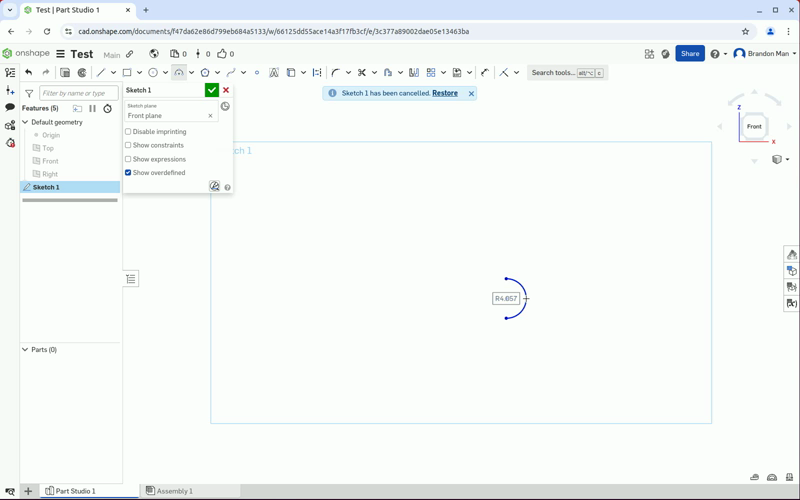
key(esc)
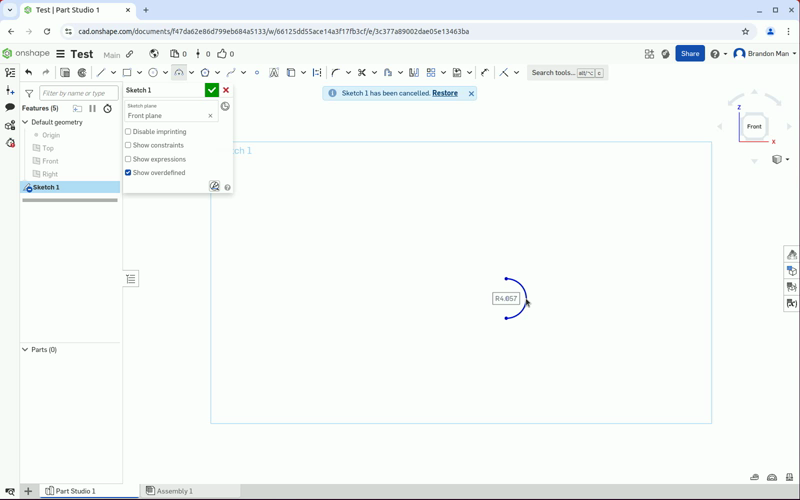
key(l)
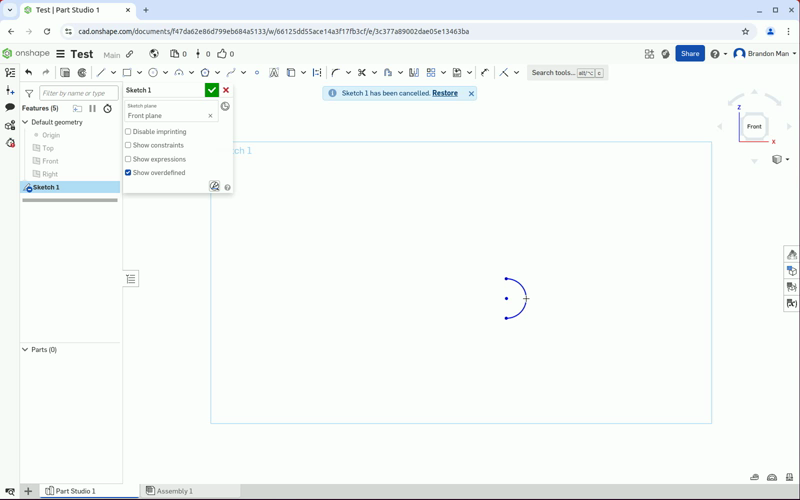
mouse_move(506, 278)
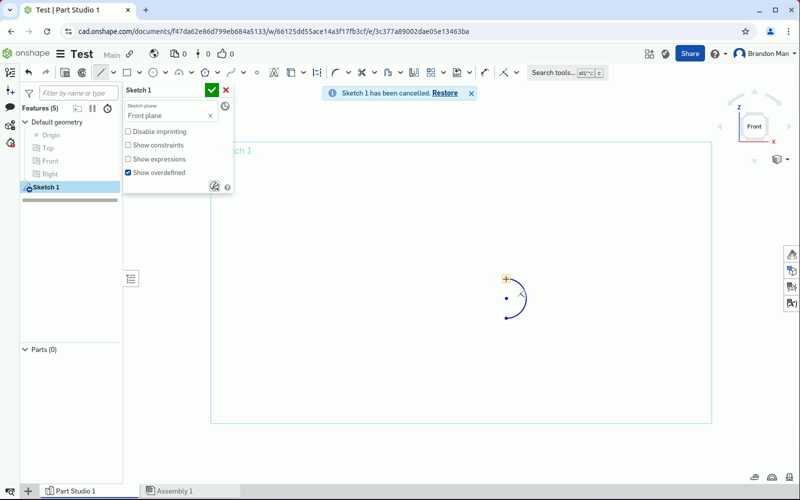
click(506, 278)
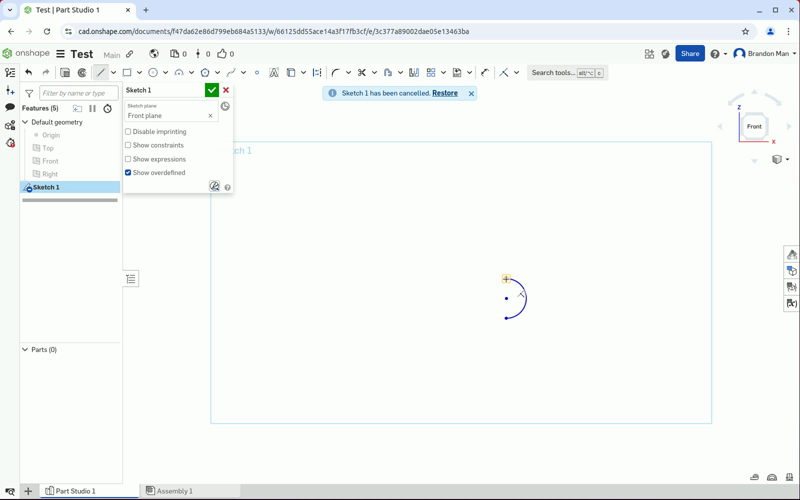
key_down(shift)
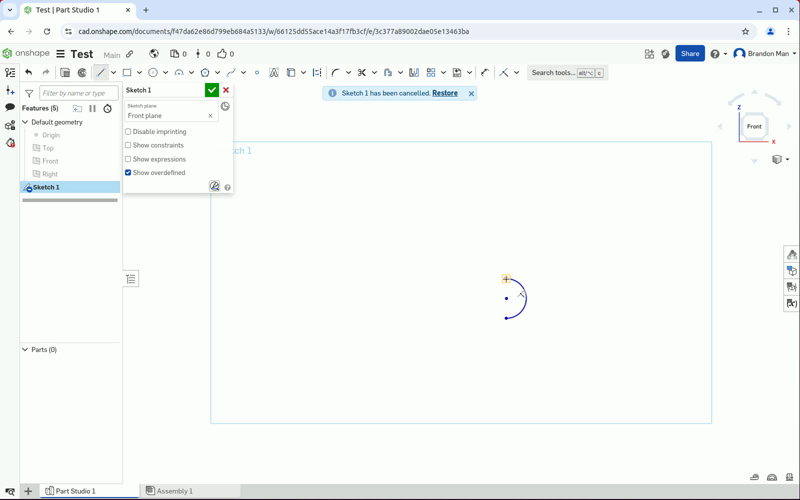
mouse_move(536, 278)
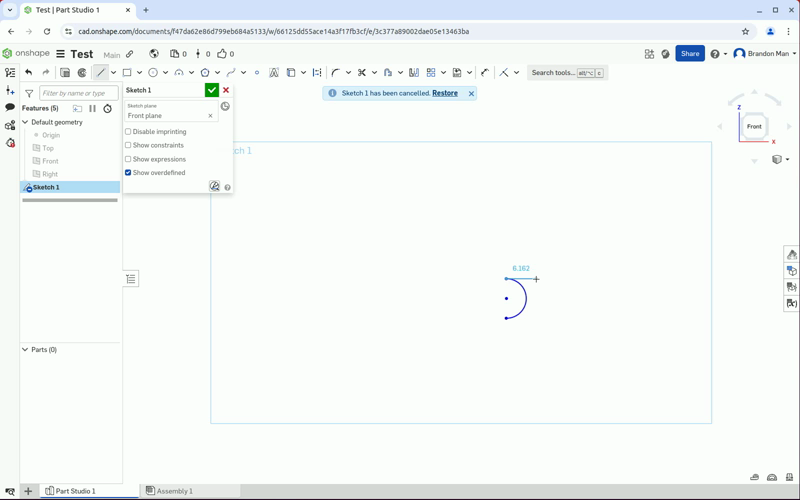
mouse_move(506, 285)
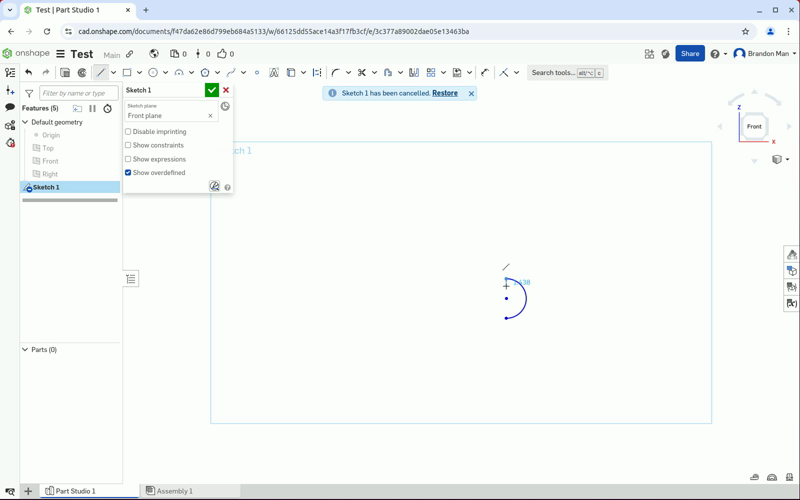
scroll(6)
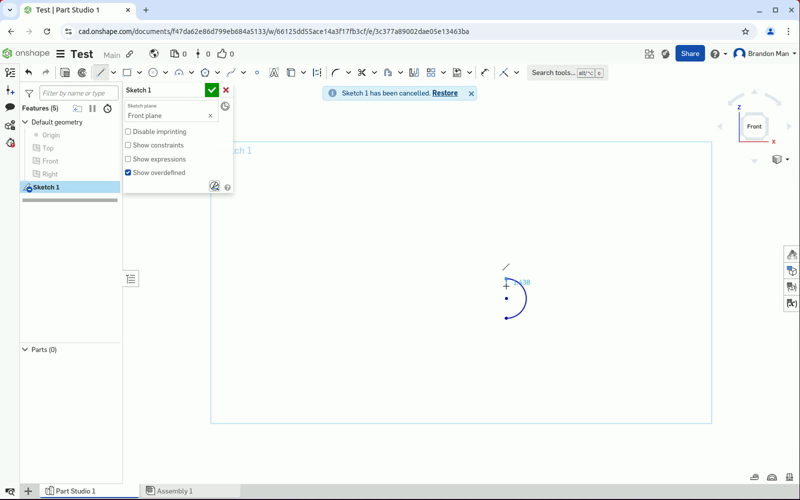
scroll(6)
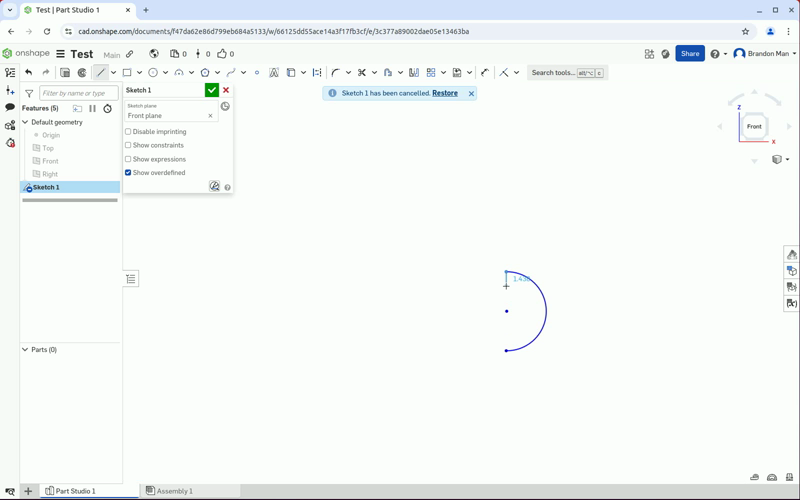
scroll(6)
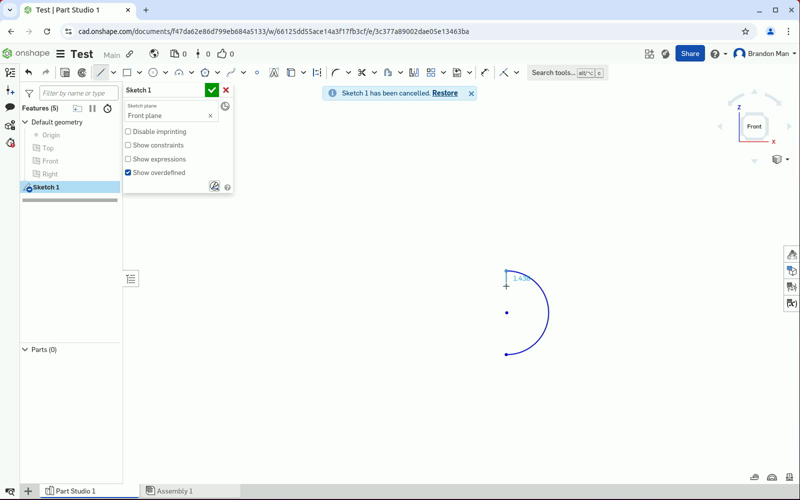
scroll(6)
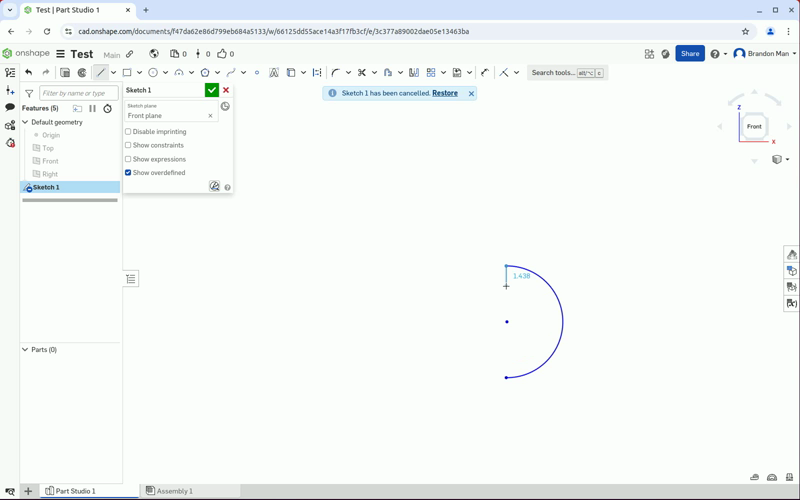
scroll(6)
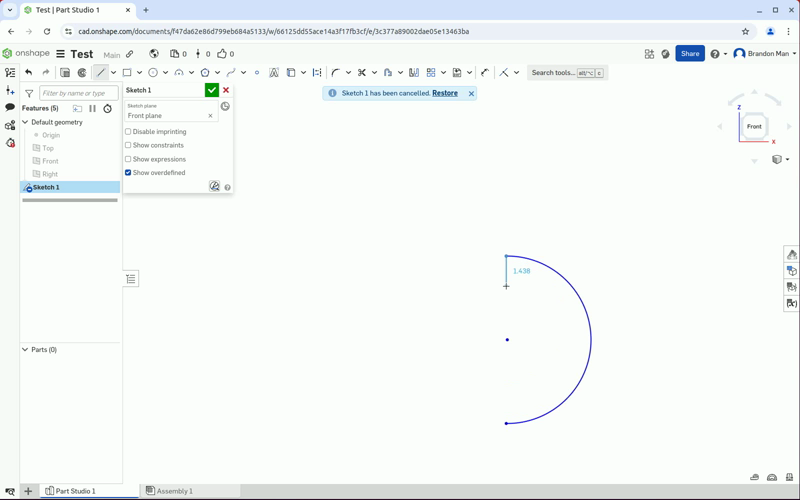
scroll(6)
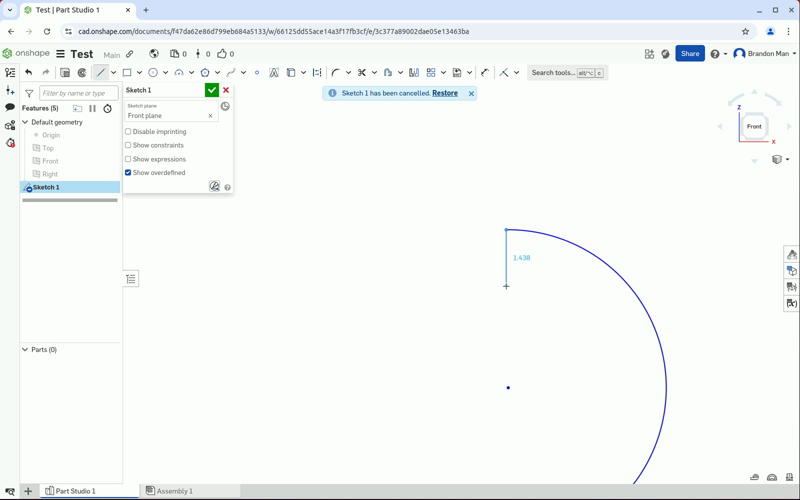
scroll(6)
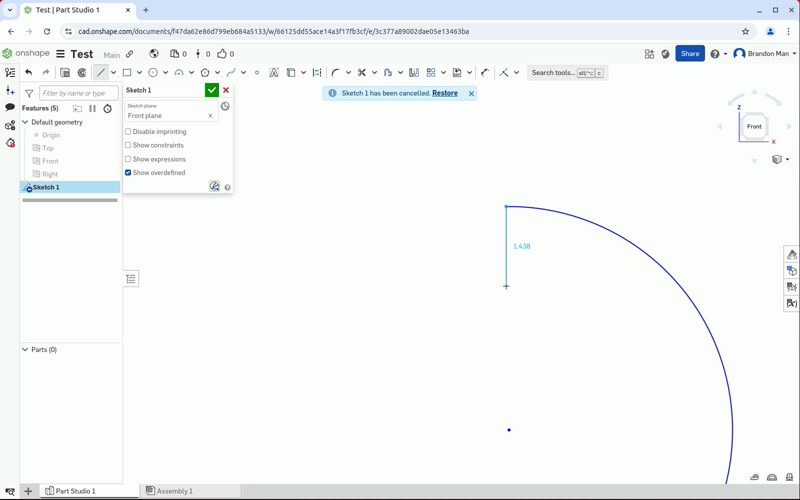
click(506, 285)
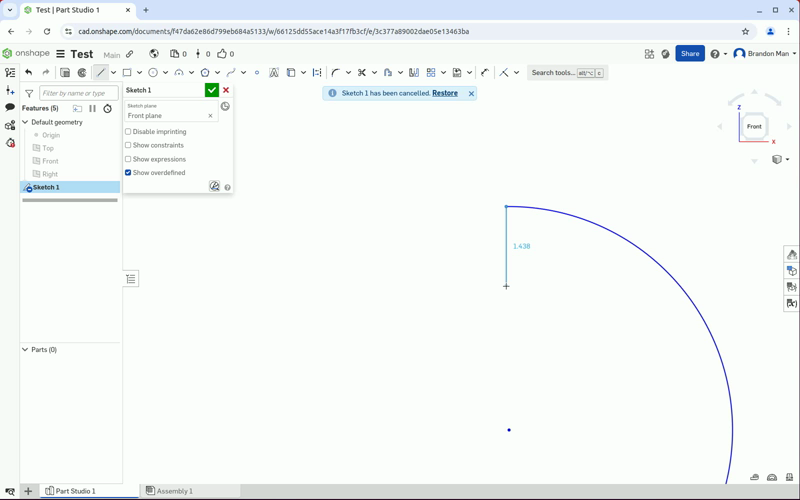
scroll(-6)
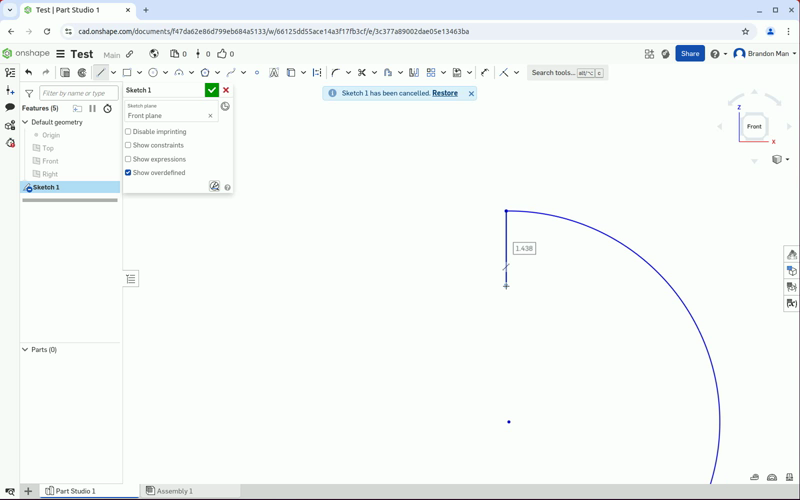
scroll(-6)
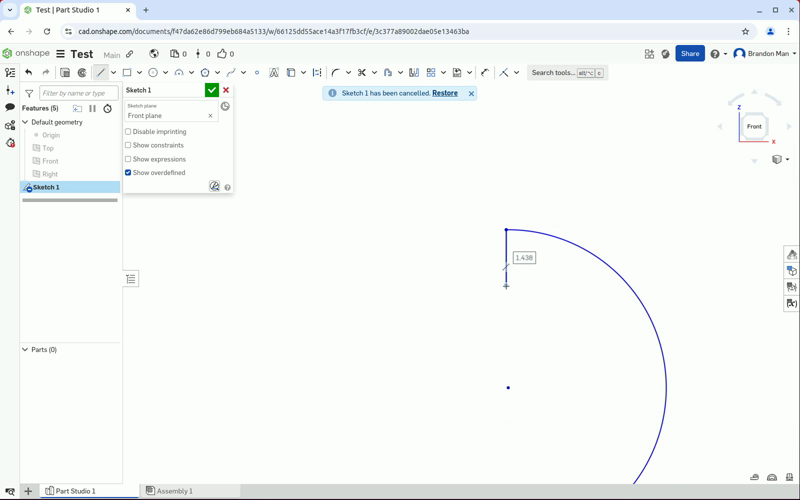
scroll(-6)
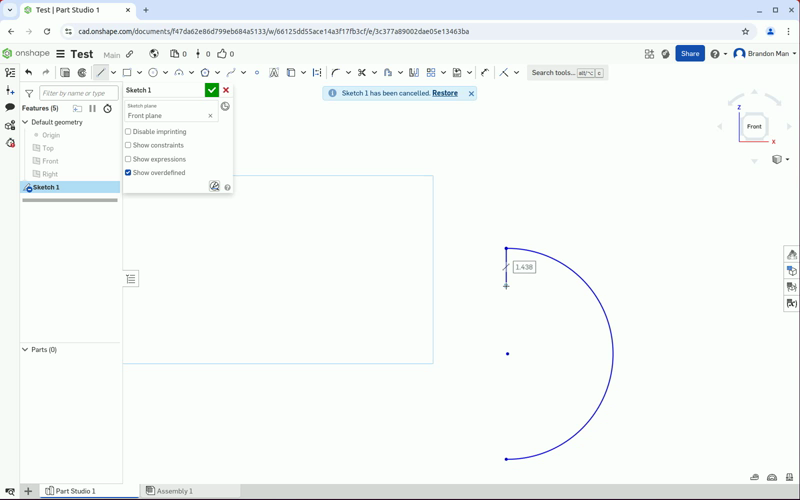
scroll(-6)
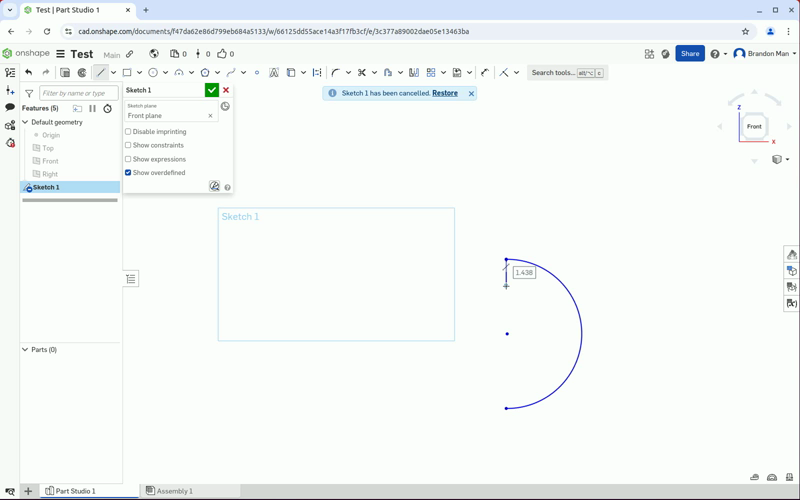
scroll(-6)
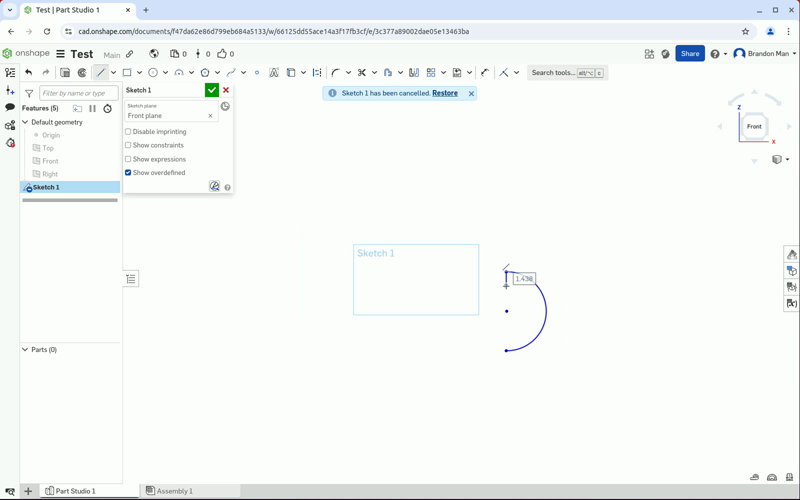
scroll(-6)
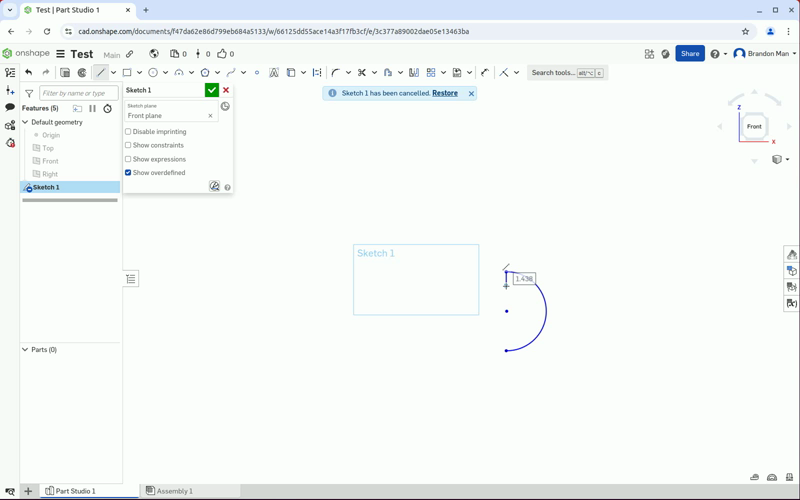
scroll(-6)
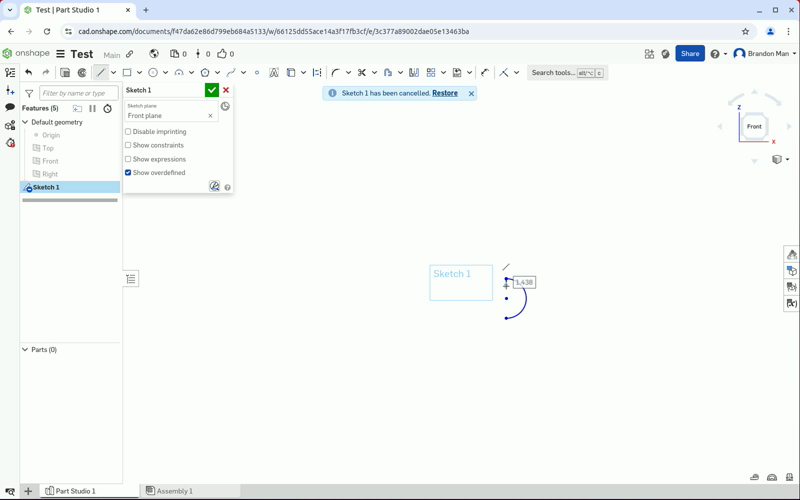
key_up(shift)
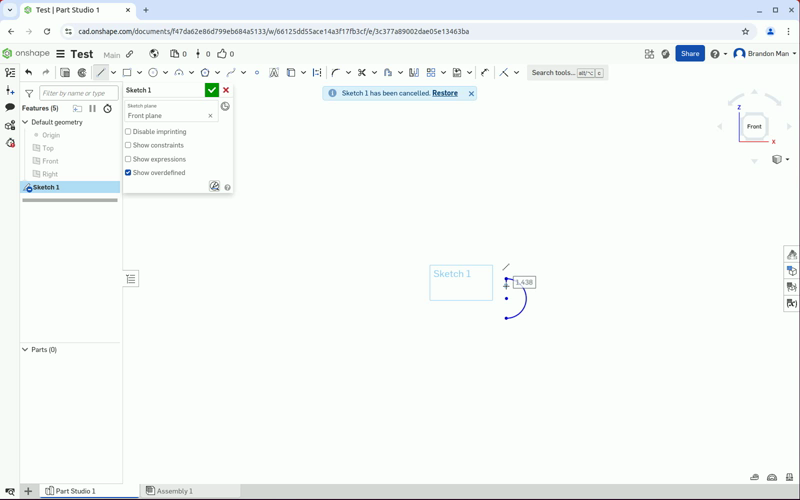
key(esc)
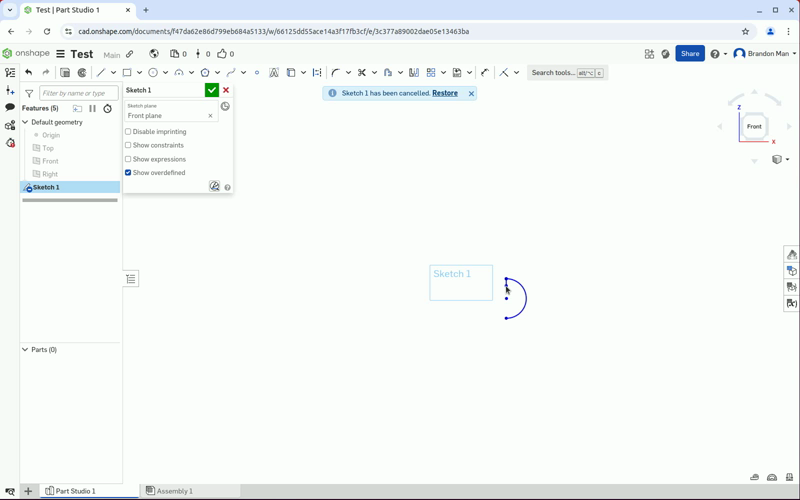
key(a)
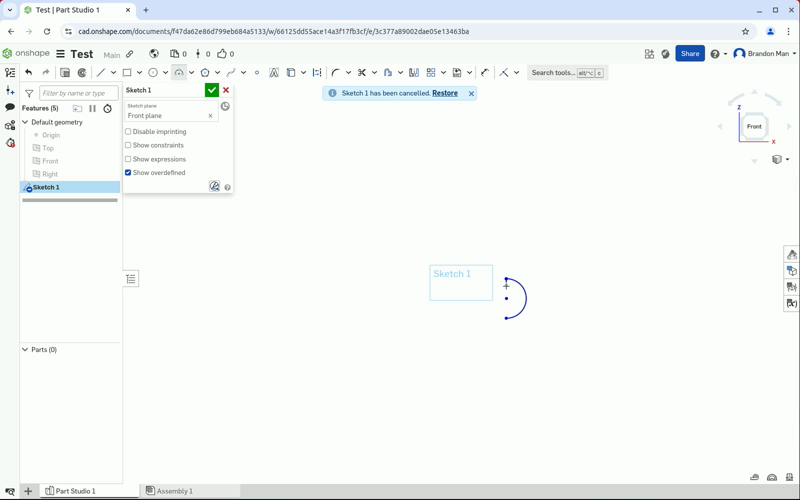
mouse_move(506, 285)
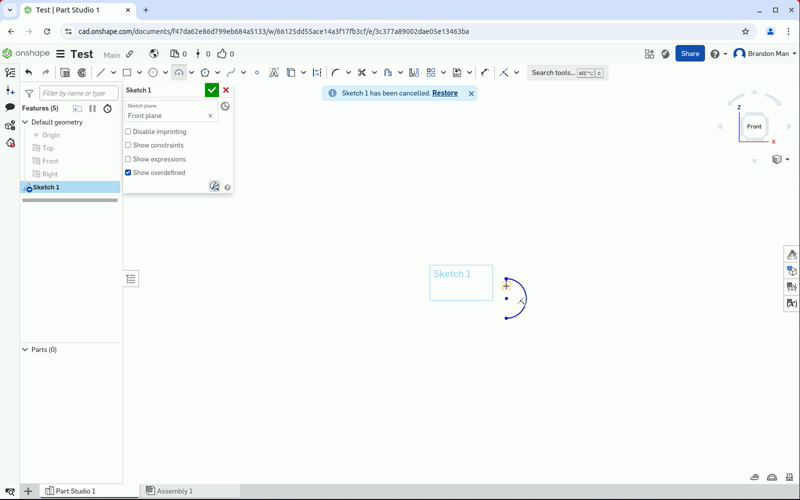
click(506, 285)
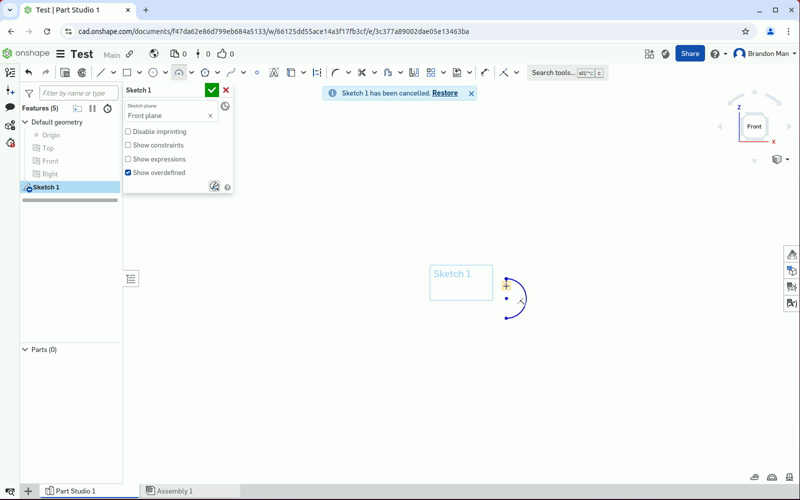
key_down(shift)
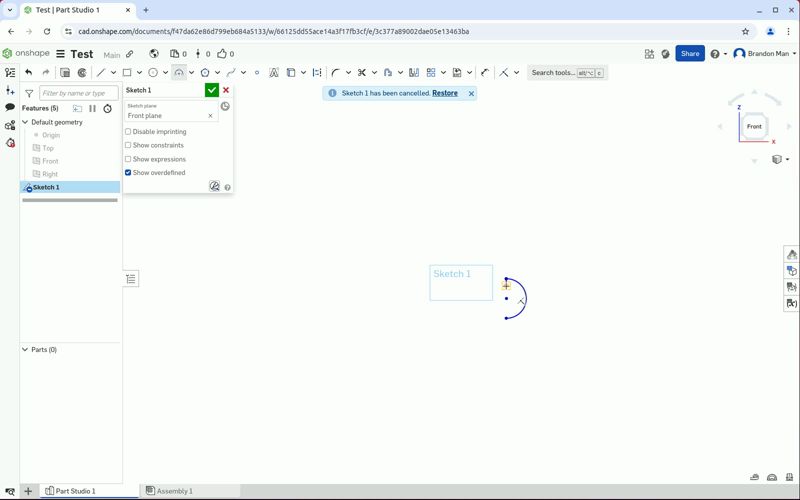
mouse_move(506, 310)
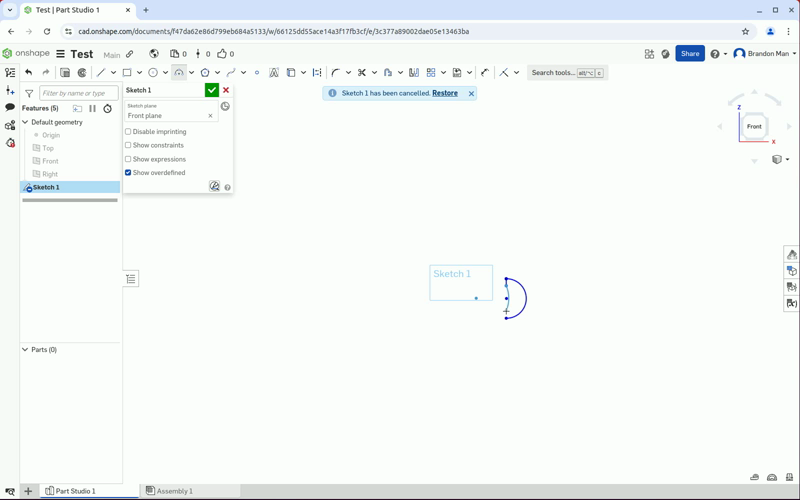
click(506, 310)
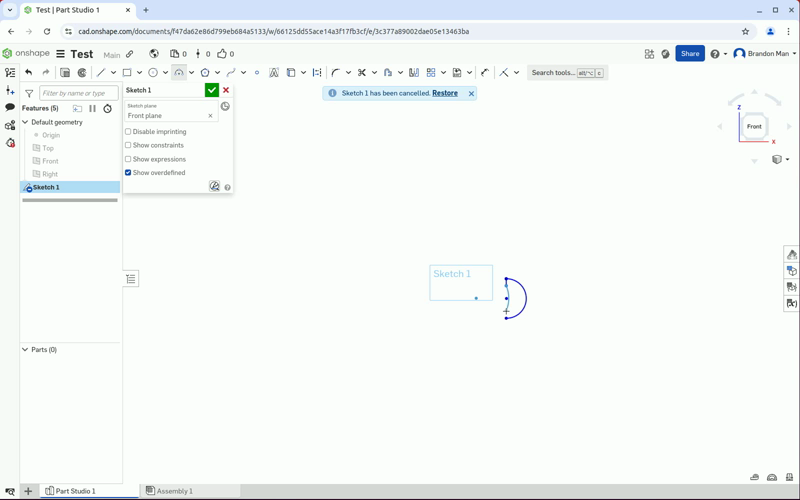
mouse_move(518, 298)
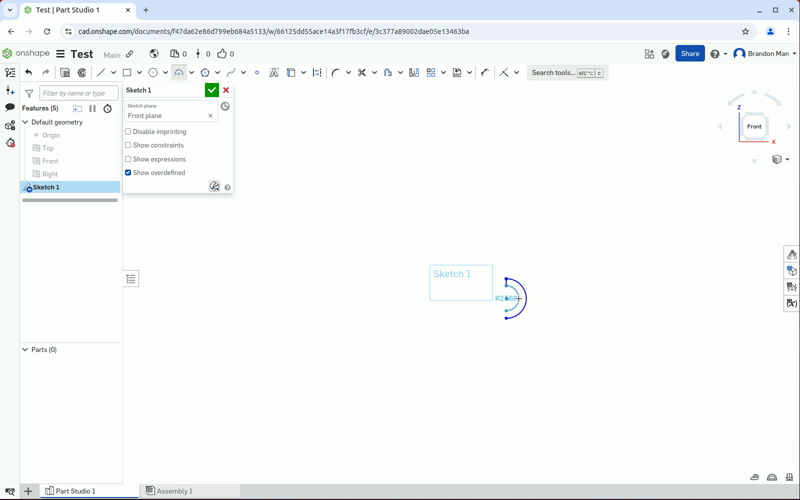
click(518, 298)
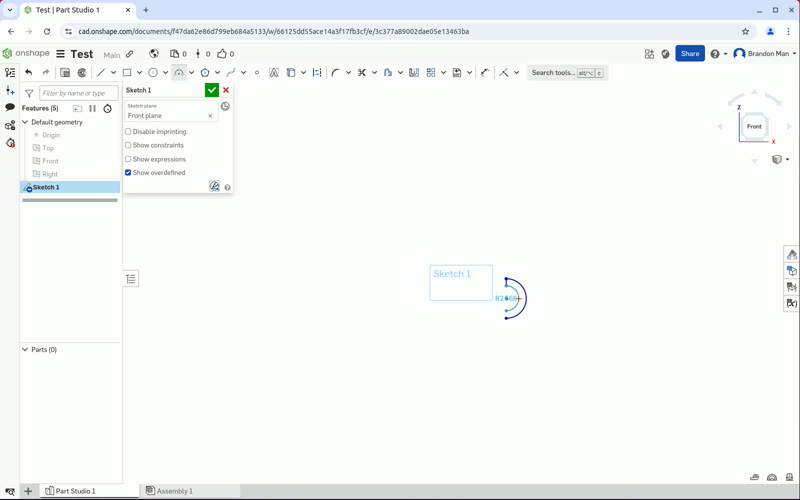
key_up(shift)
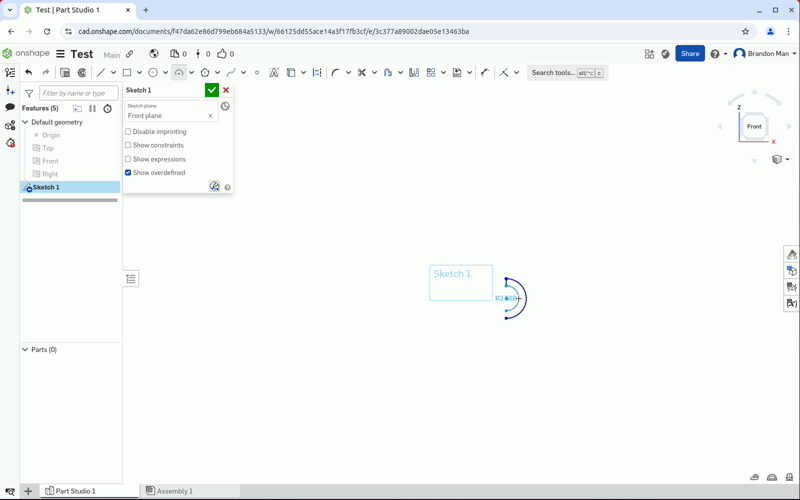
key(esc)
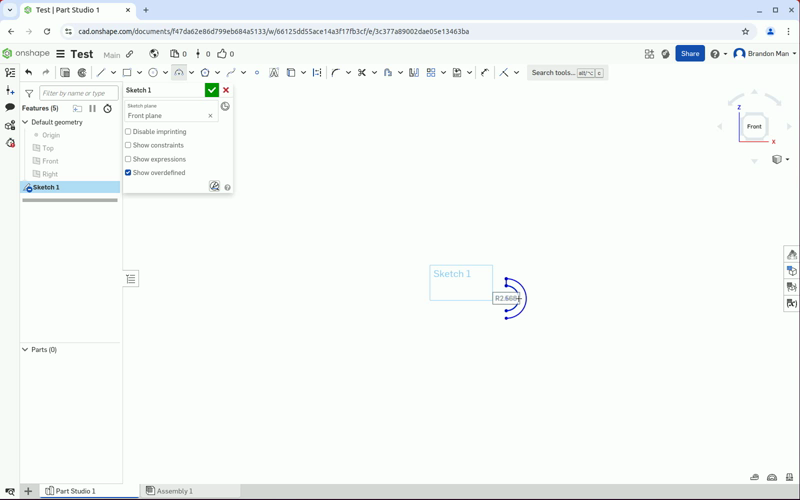
key(l)
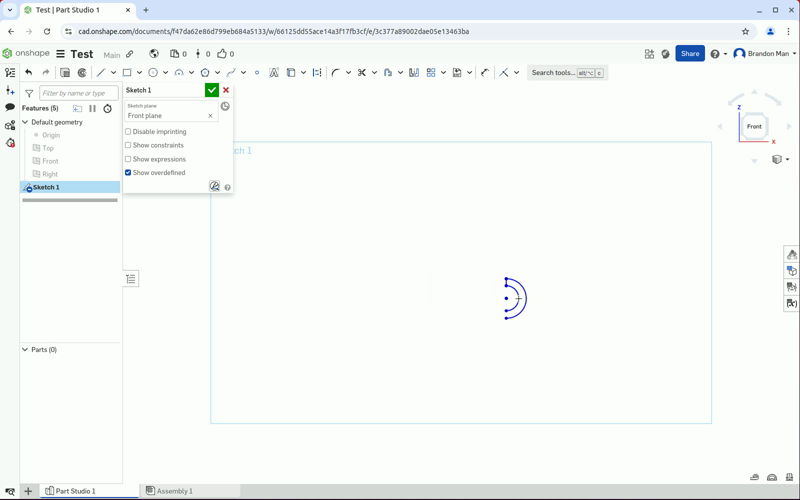
mouse_move(506, 310)
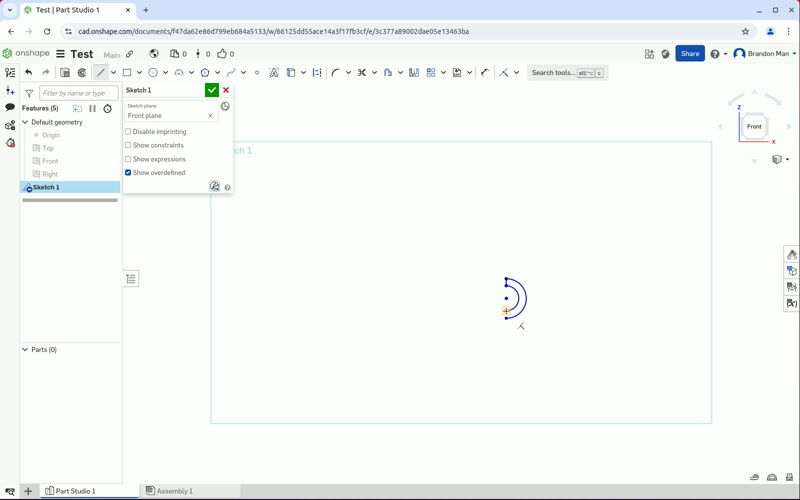
click(506, 310)
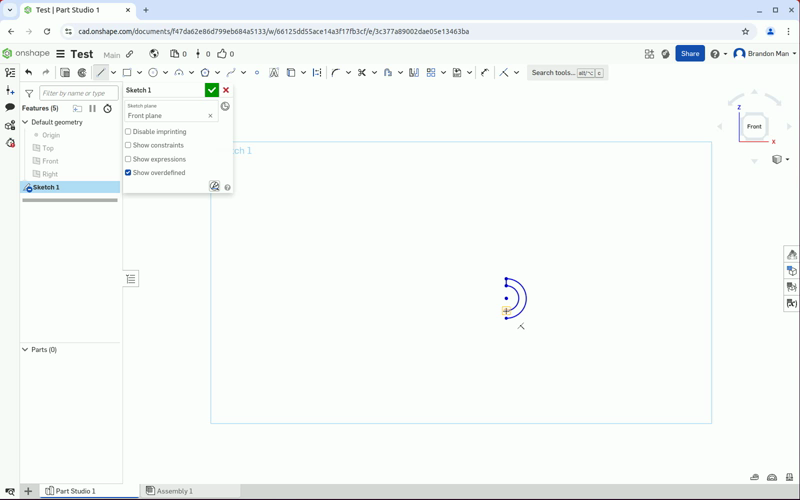
mouse_move(536, 310)
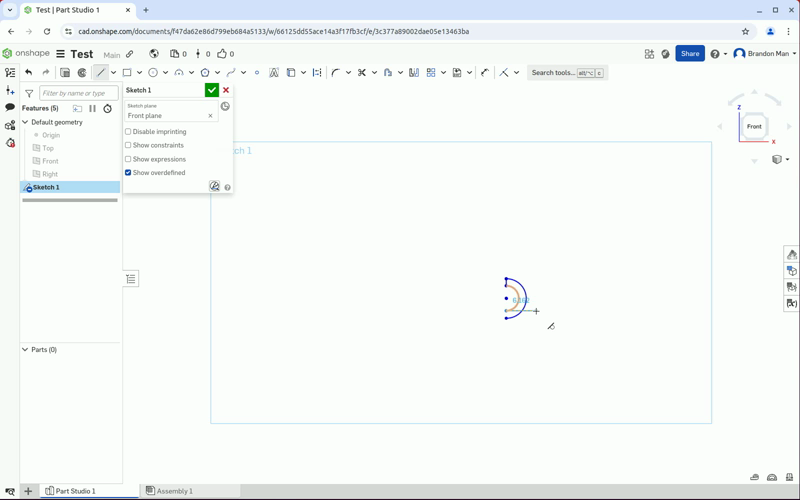
key_down(shift)
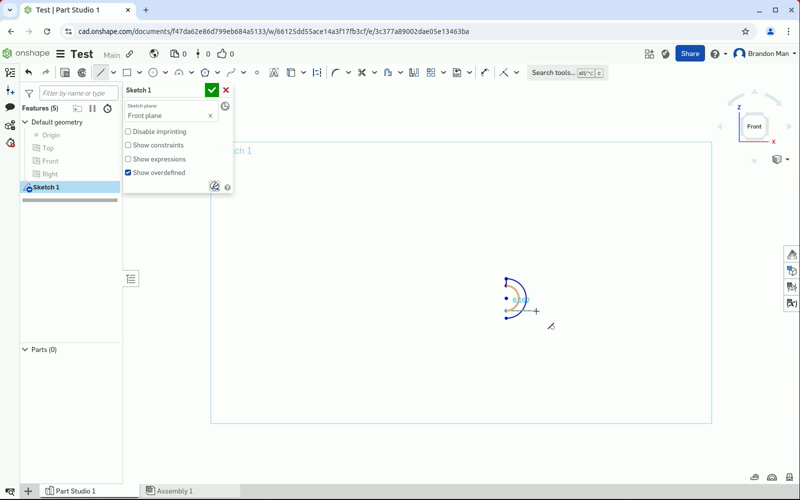
mouse_move(506, 318)
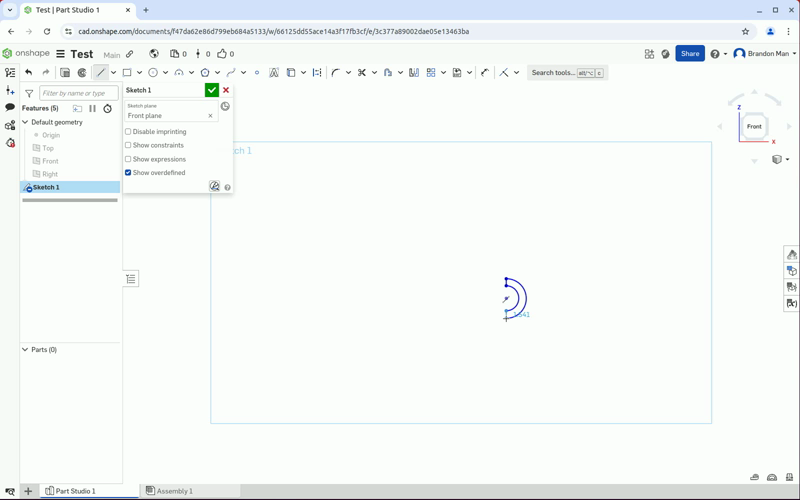
scroll(6)
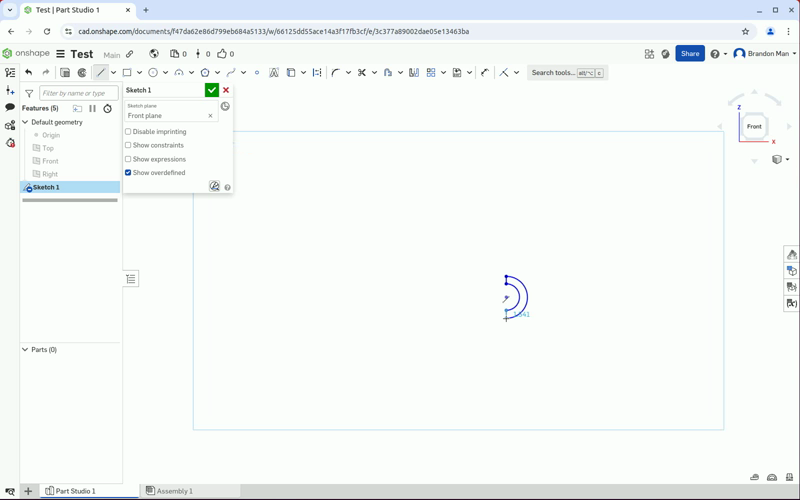
scroll(6)
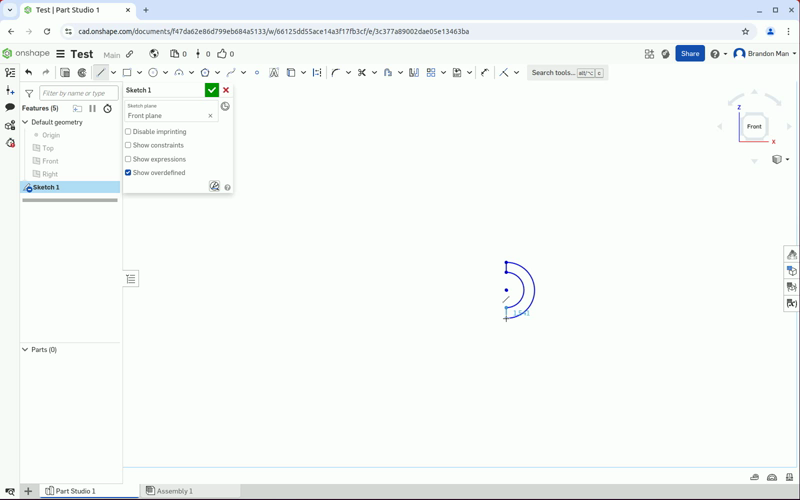
scroll(6)
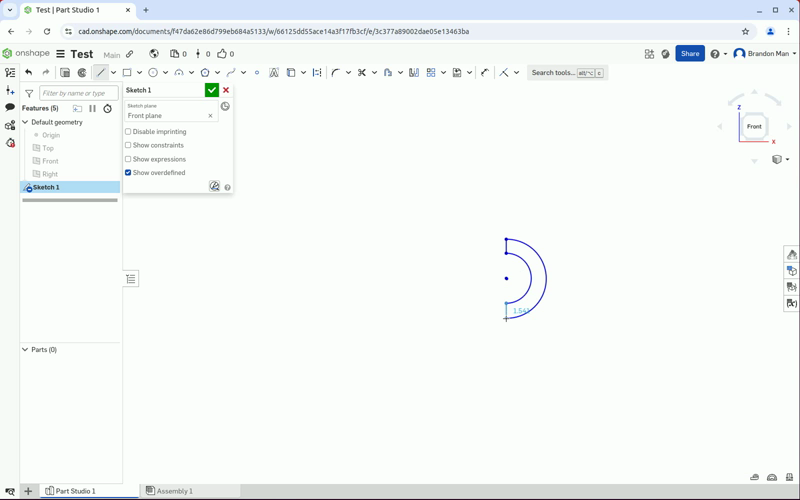
scroll(6)
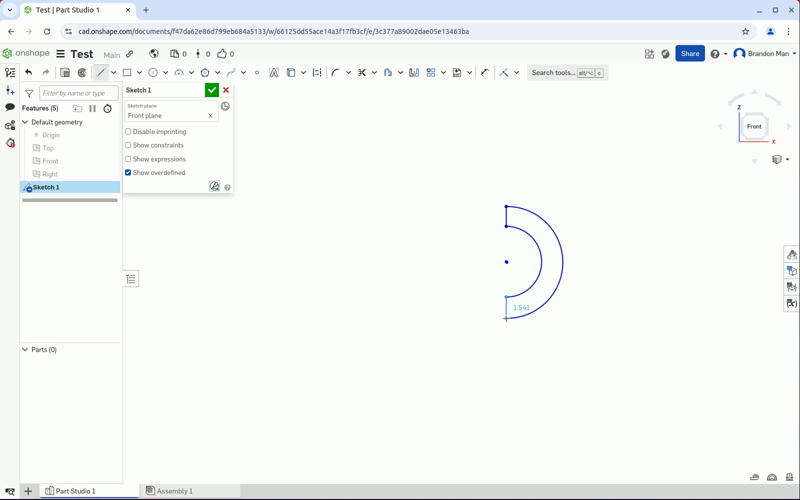
scroll(6)
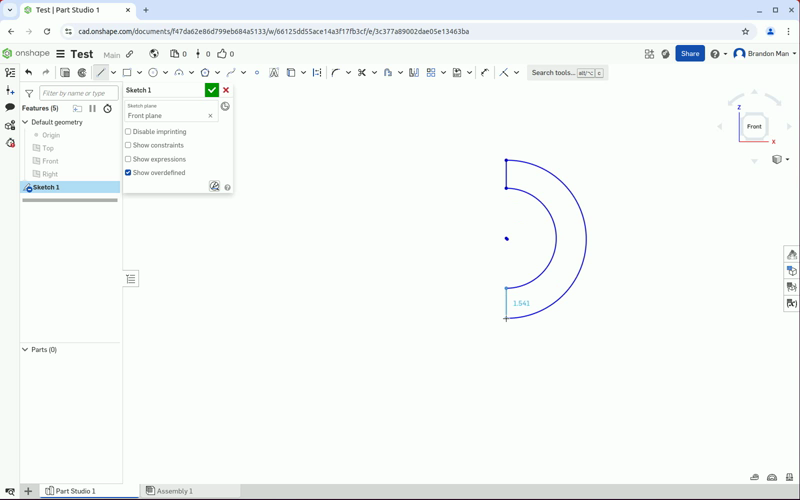
scroll(6)
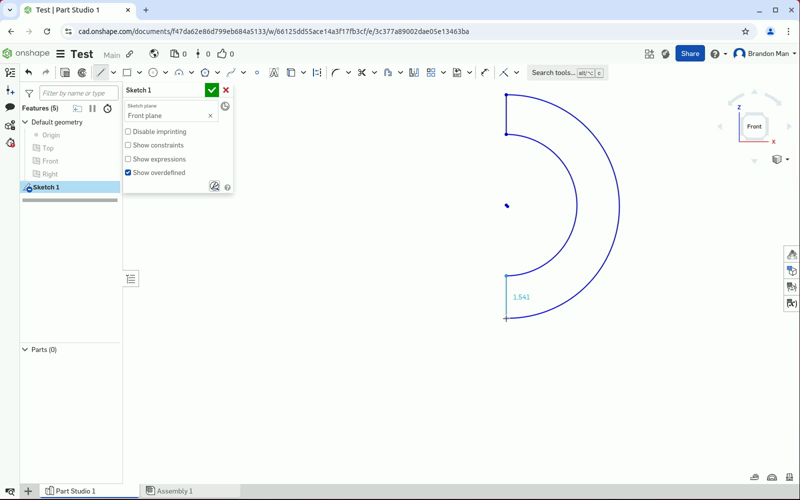
scroll(6)
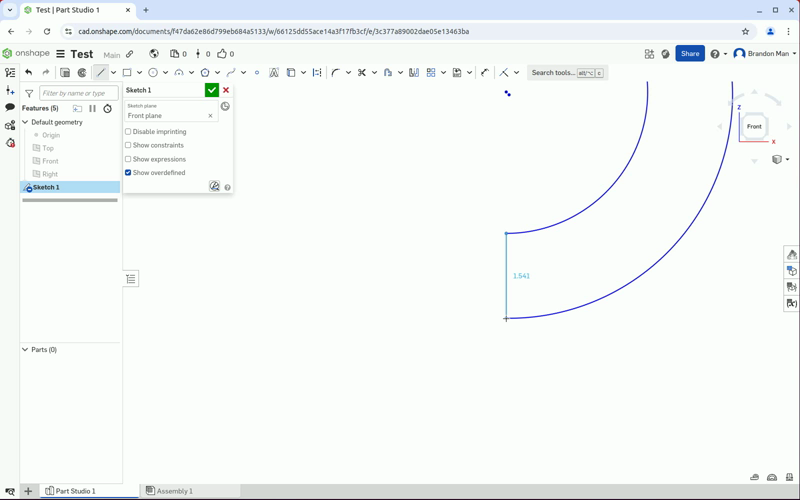
key_up(shift)
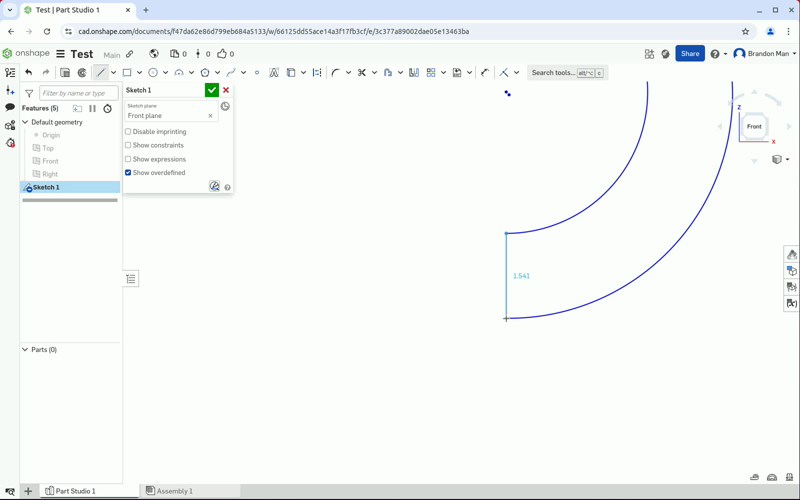
click(506, 318)
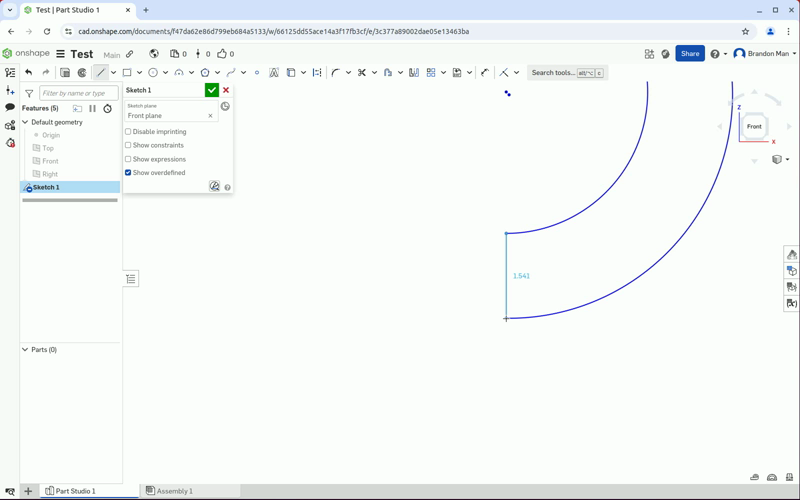
scroll(-6)
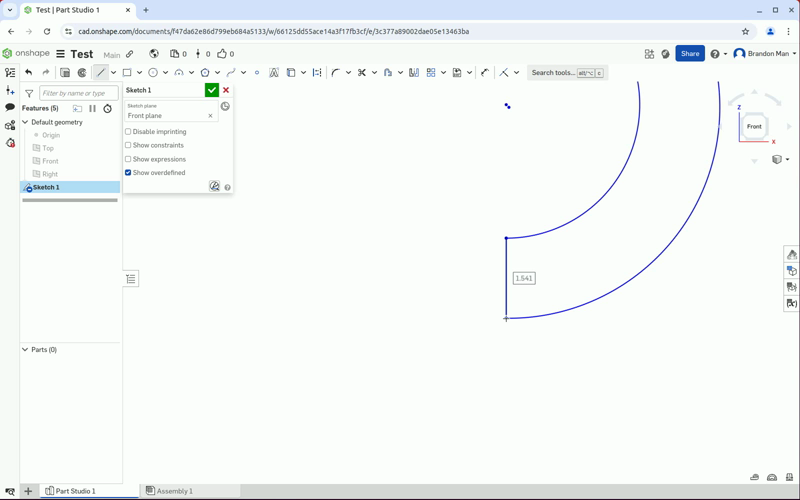
scroll(-6)
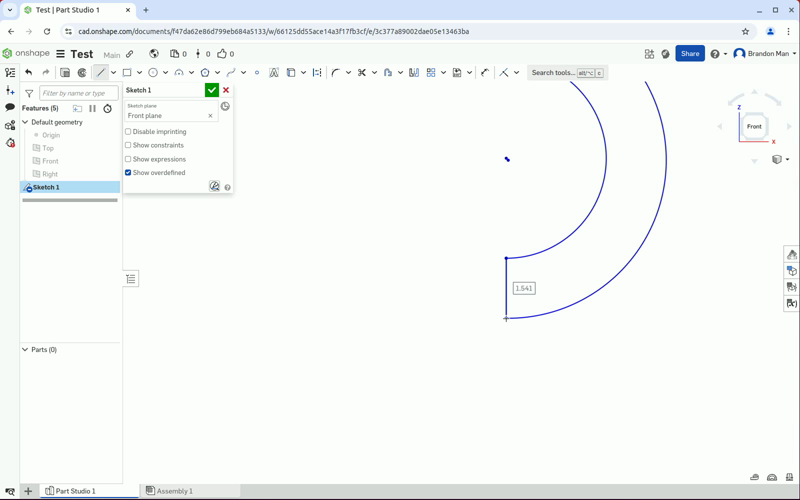
scroll(-6)
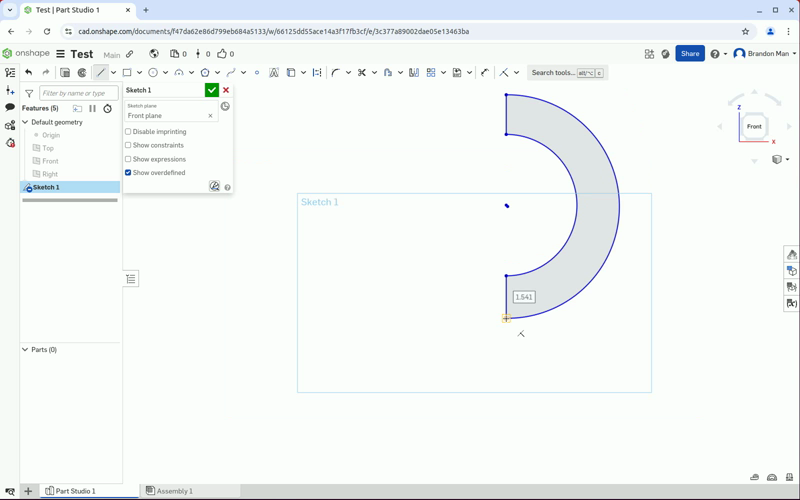
scroll(-6)
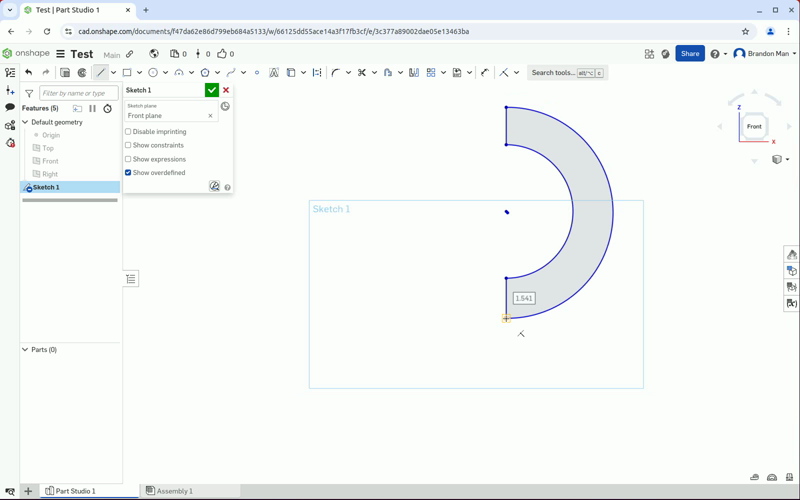
scroll(-6)
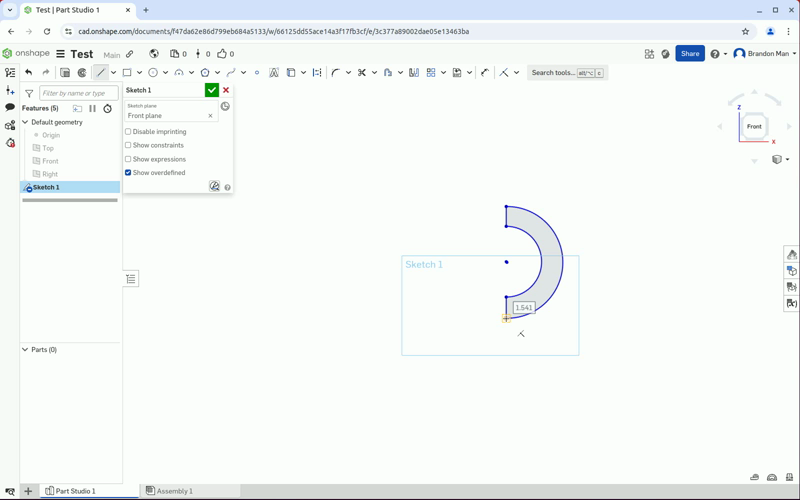
scroll(-6)
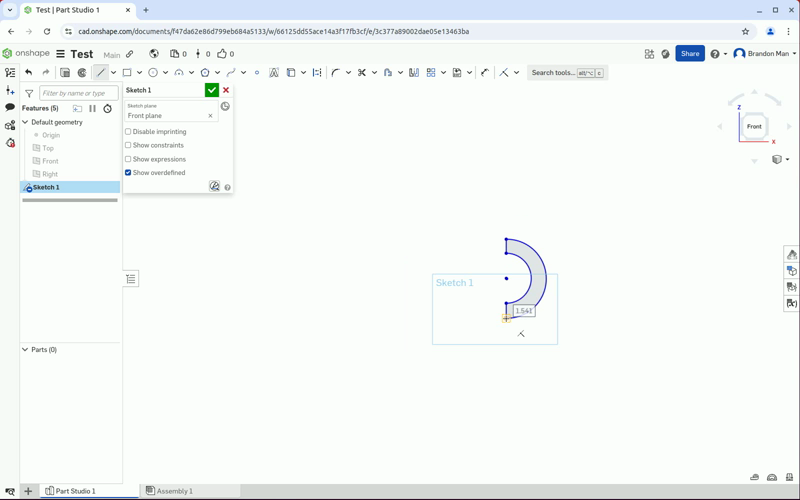
scroll(-6)
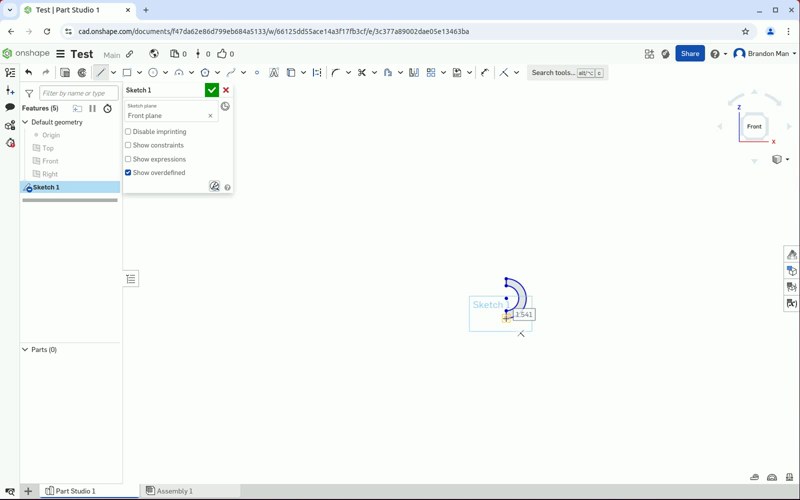
key(esc)
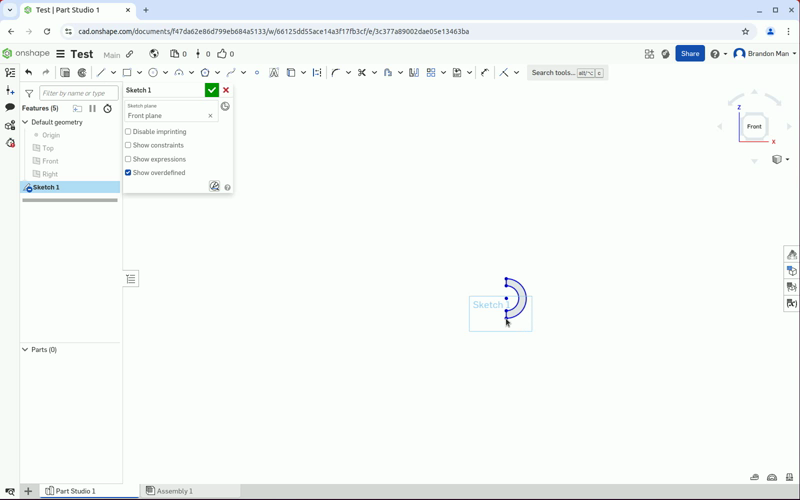
mouse_move(522, 295)
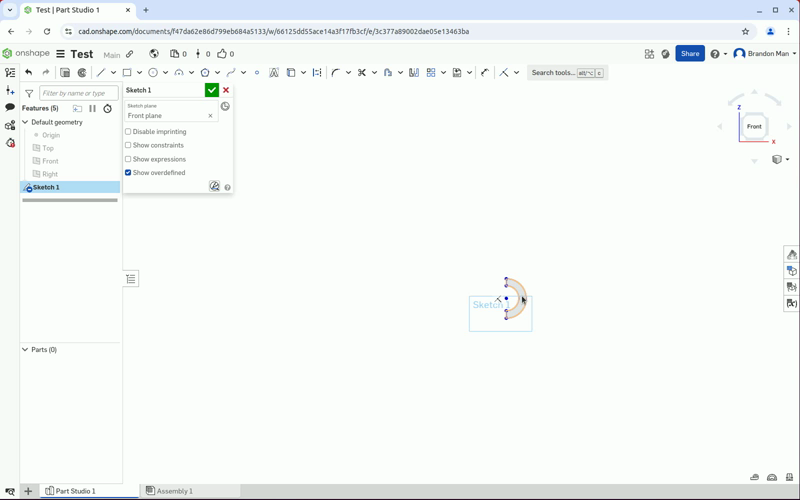
scroll(6)
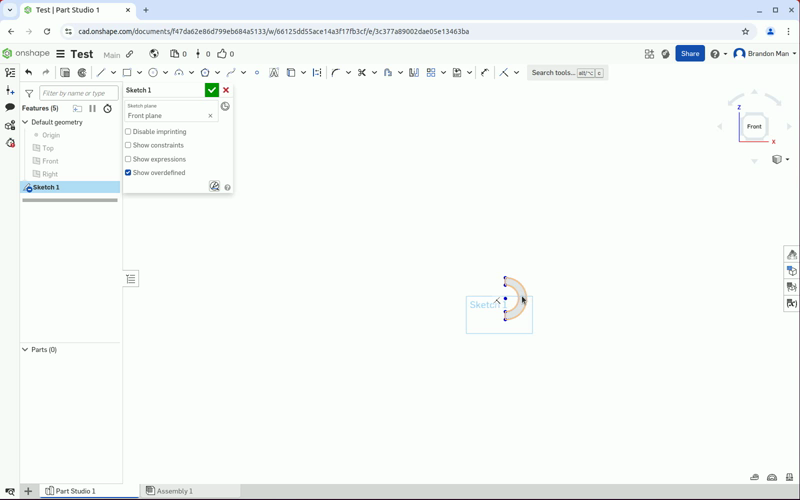
scroll(6)
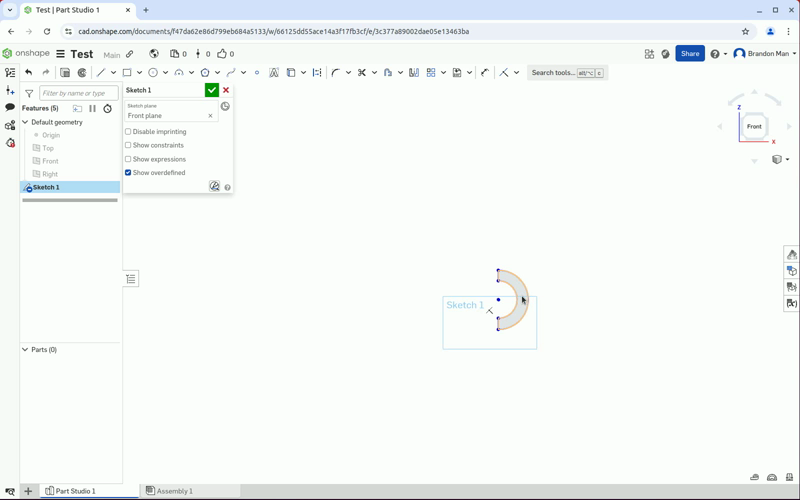
scroll(6)
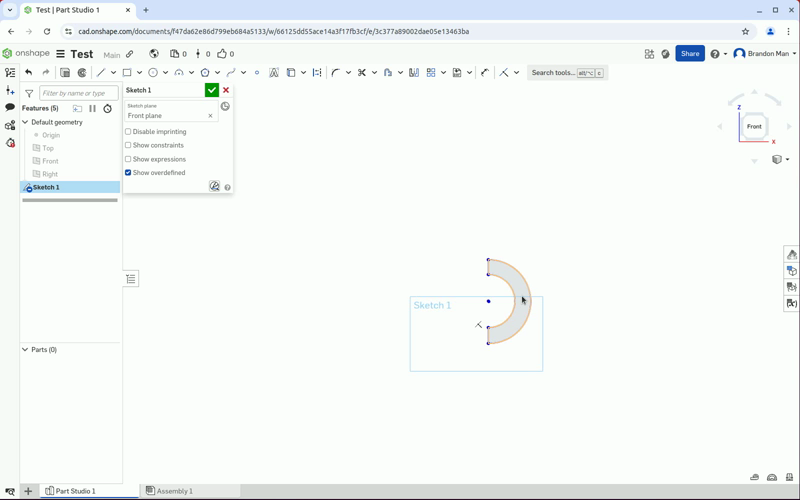
scroll(6)
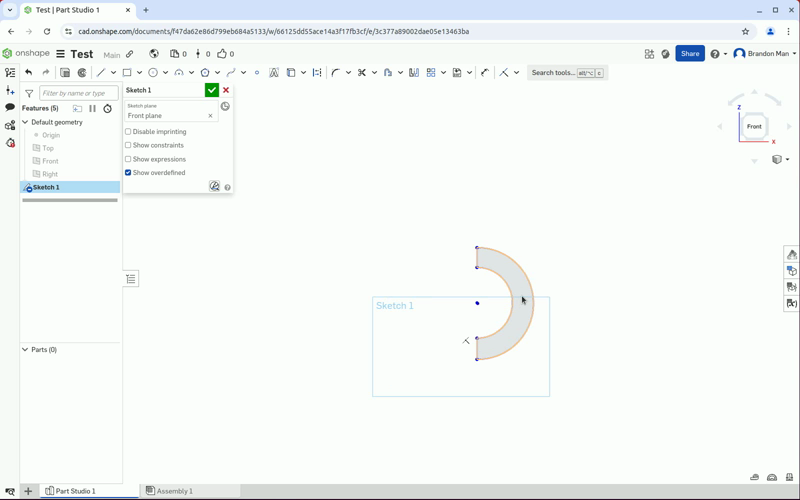
scroll(6)
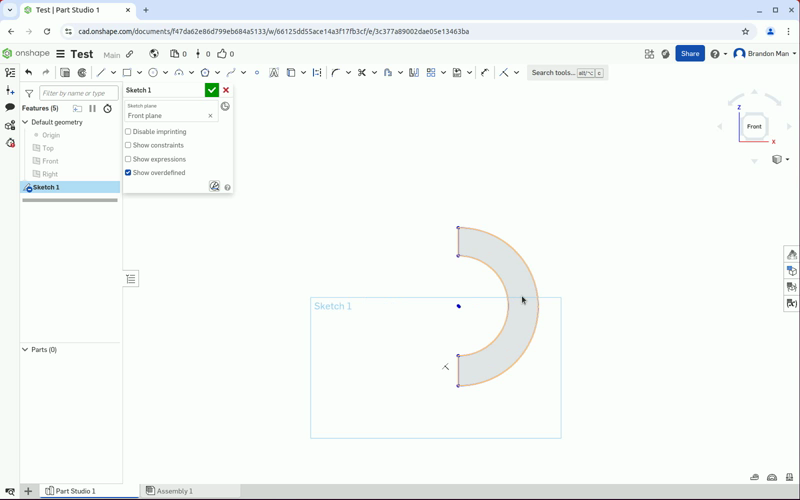
scroll(6)
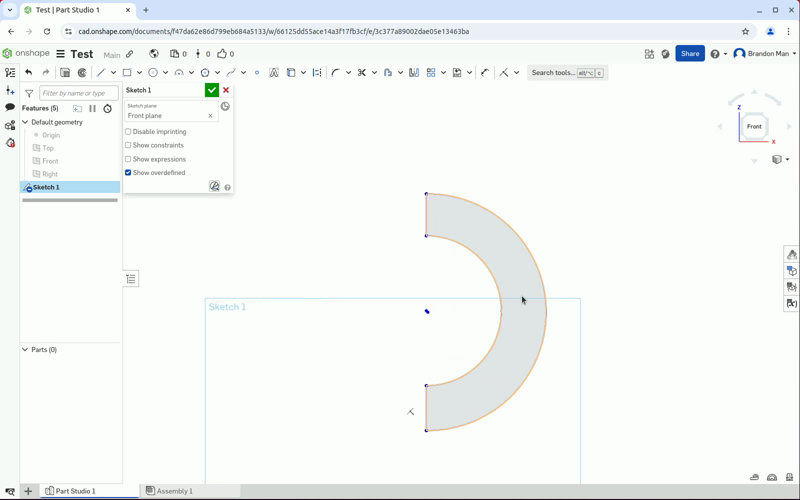
scroll(6)
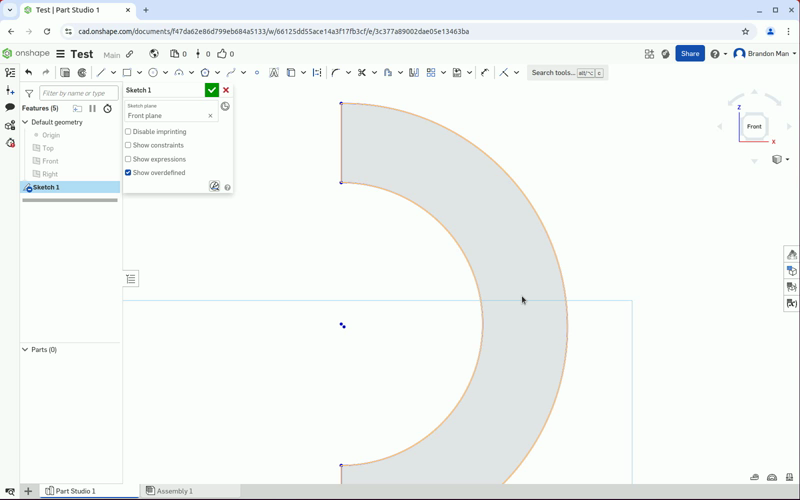
click(522, 295)
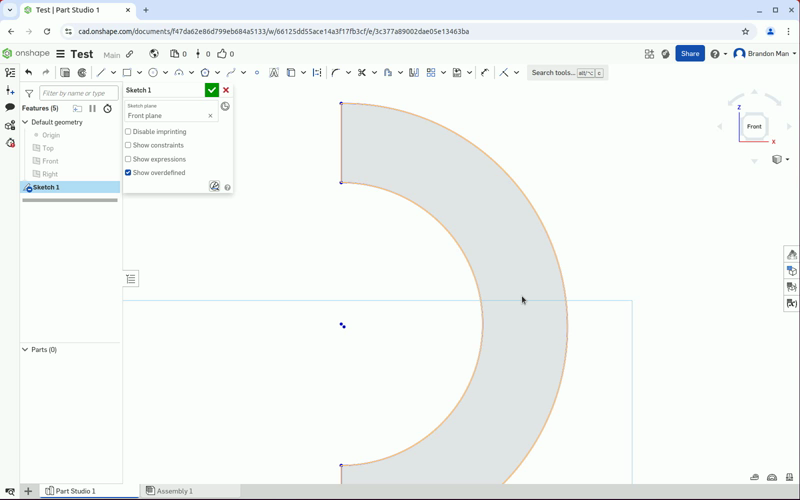
scroll(-6)
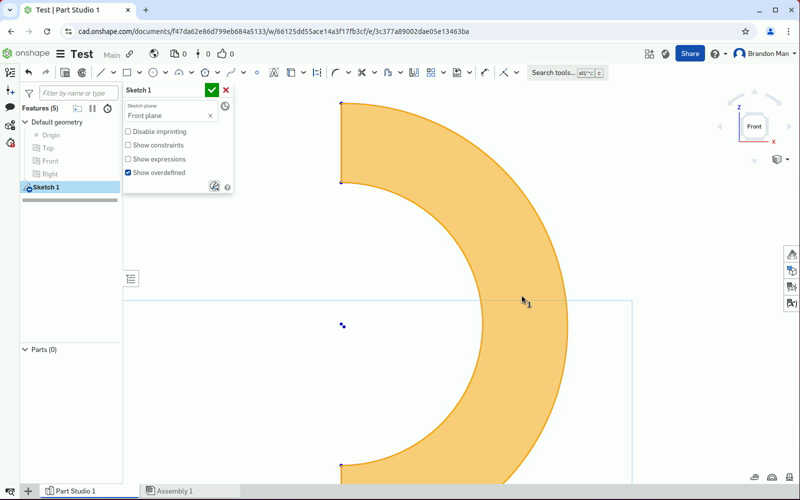
scroll(-6)
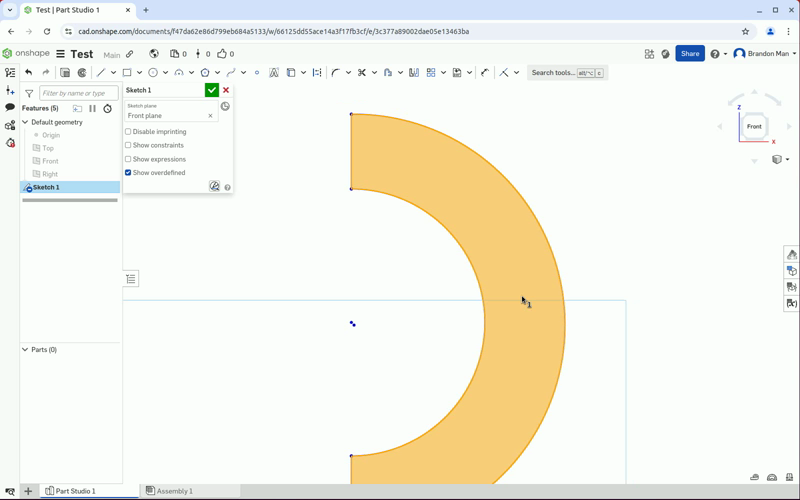
scroll(-6)
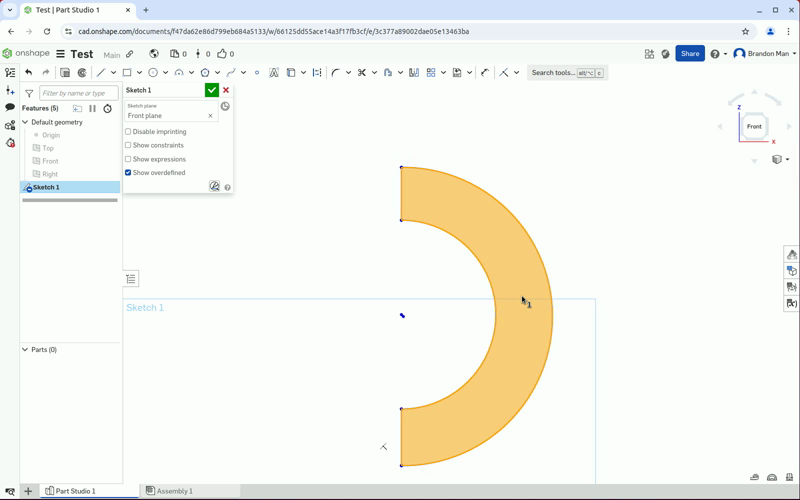
scroll(-6)
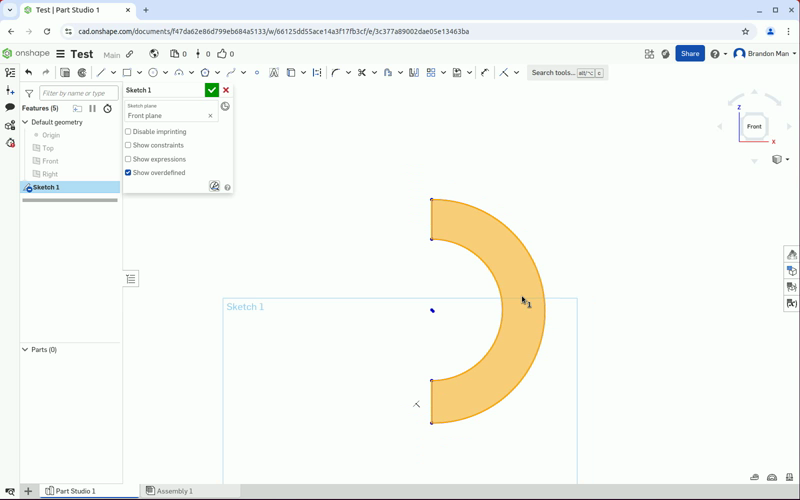
scroll(-6)
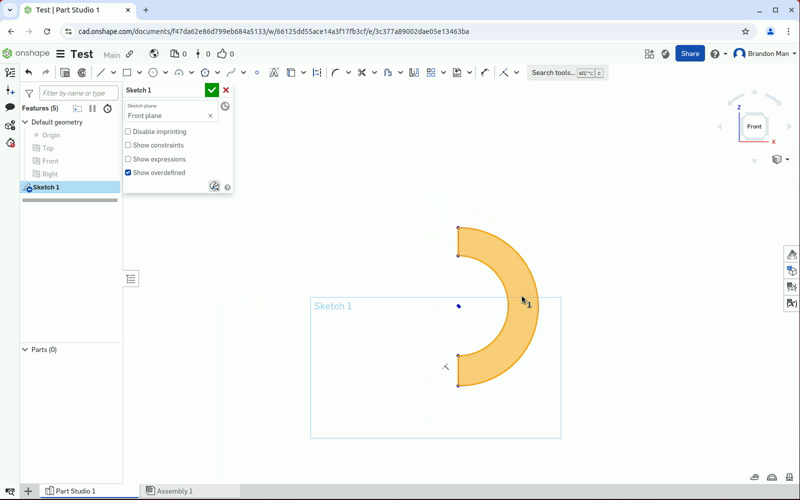
scroll(-6)
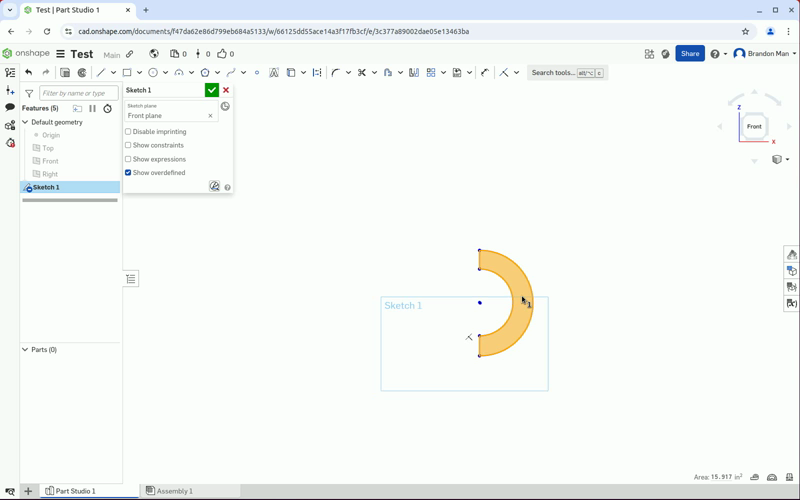
scroll(-6)
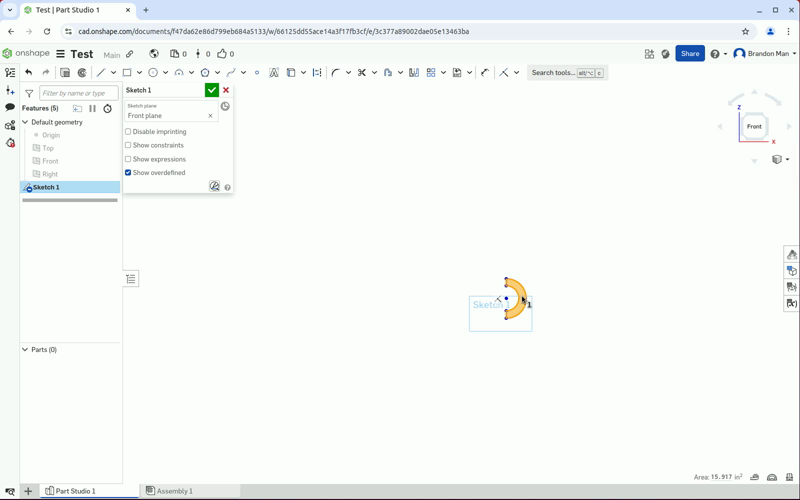
mouse_move(73, 352)
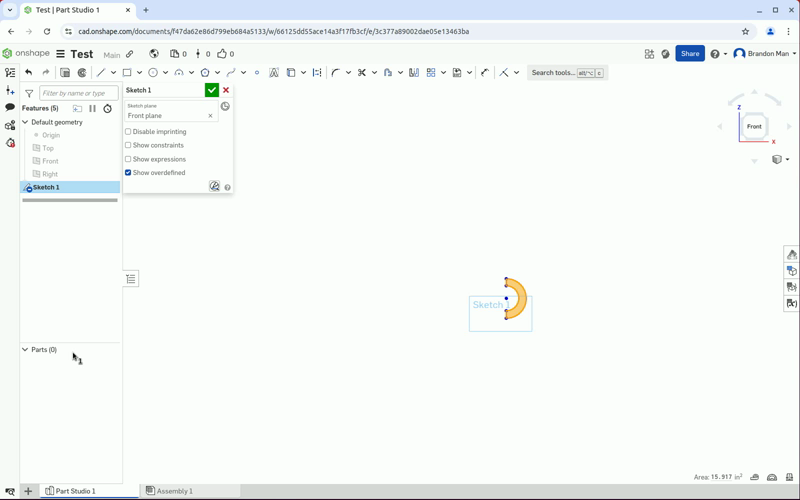
key(shift+y)
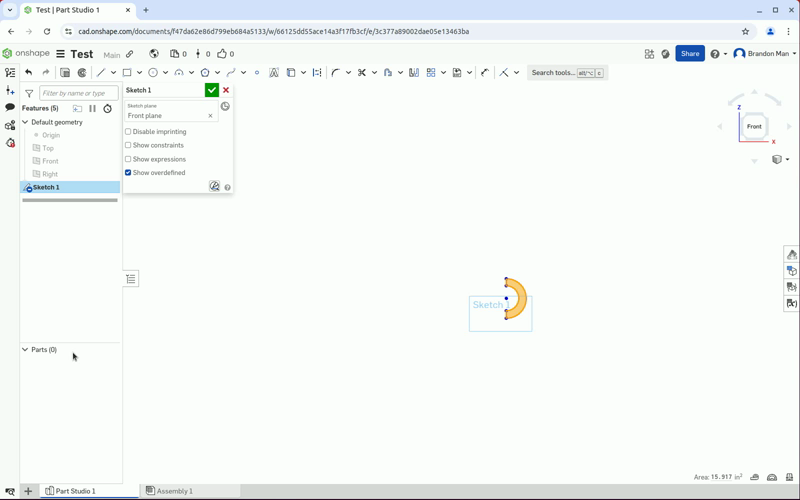
key(shift+e)
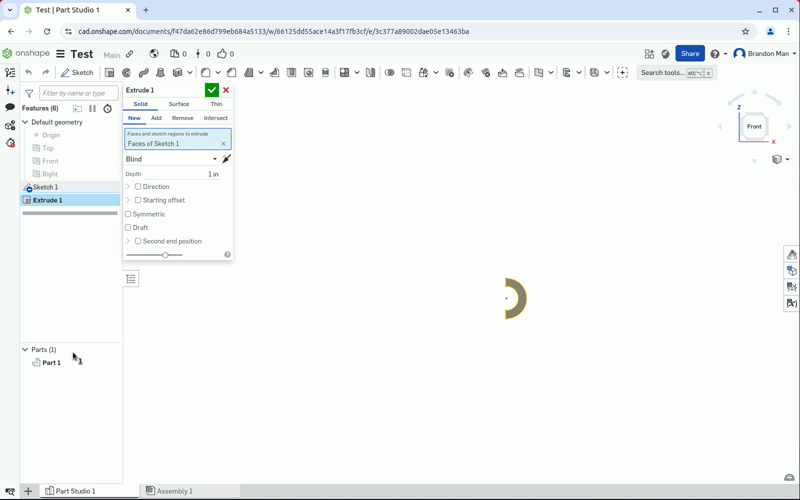
mouse_move(143, 106)
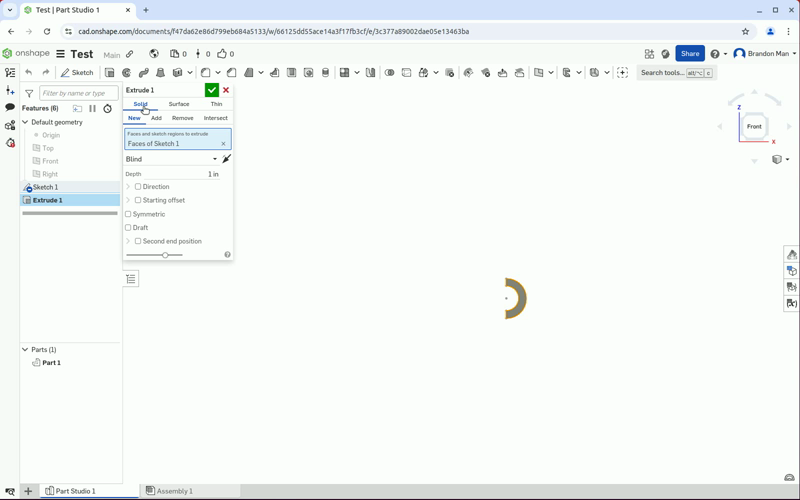
click(143, 106)
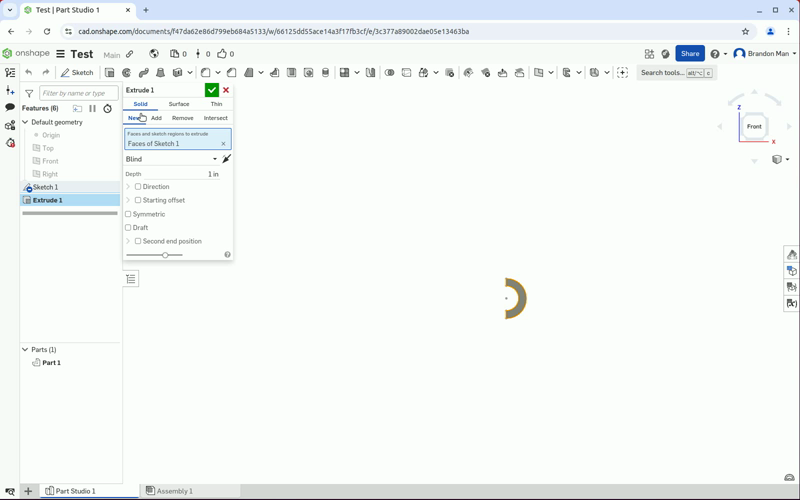
mouse_move(137, 120)
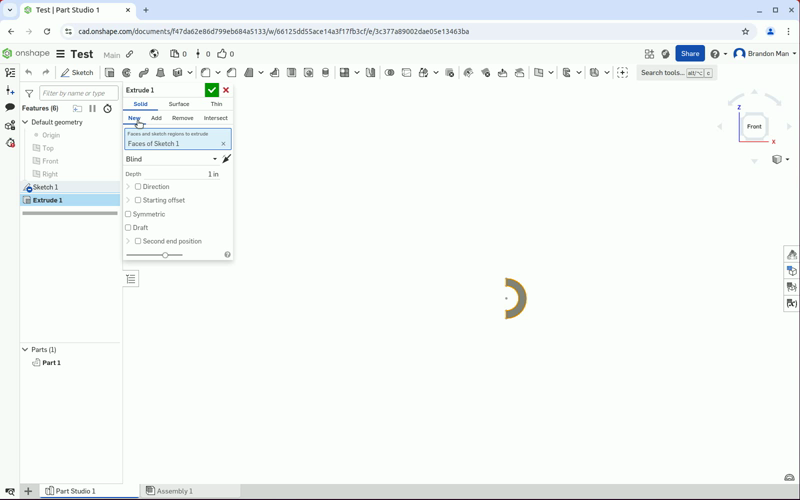
click(137, 120)
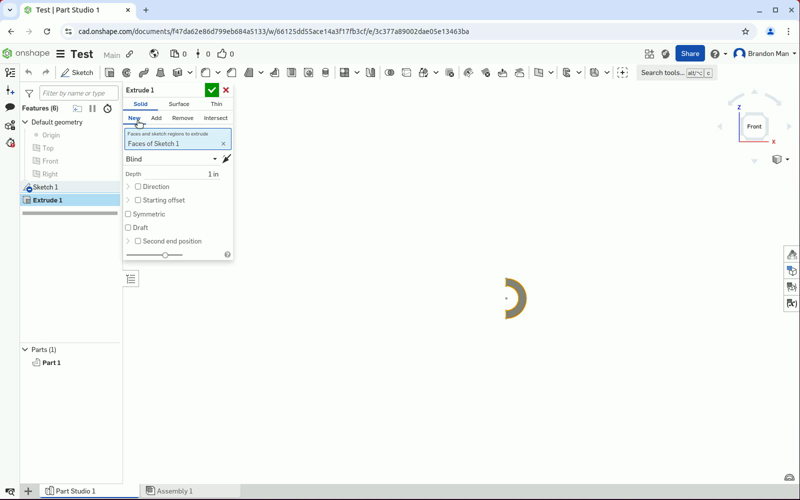
key(tab, 4)
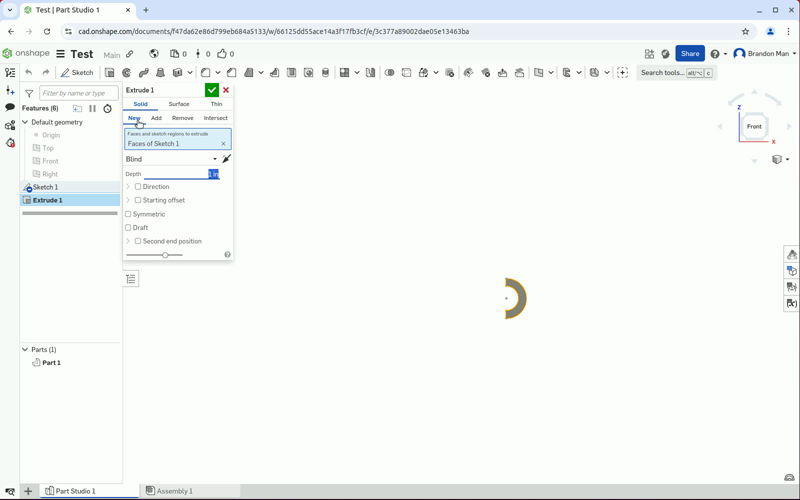
text(23.108)
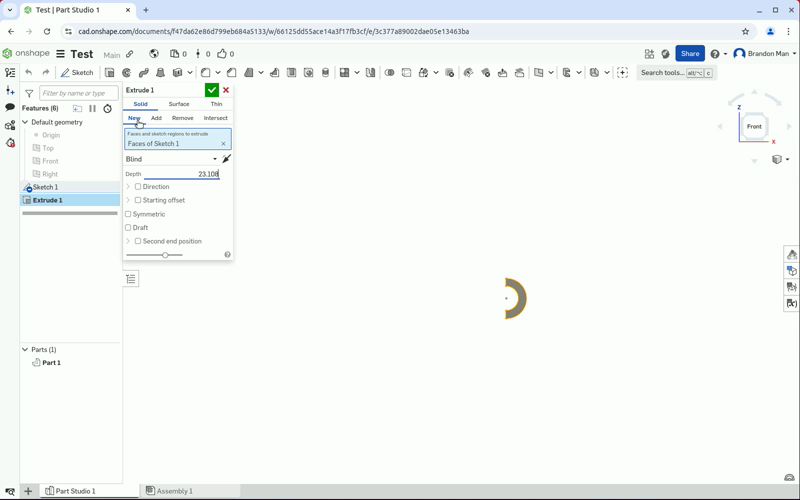
key(enter)
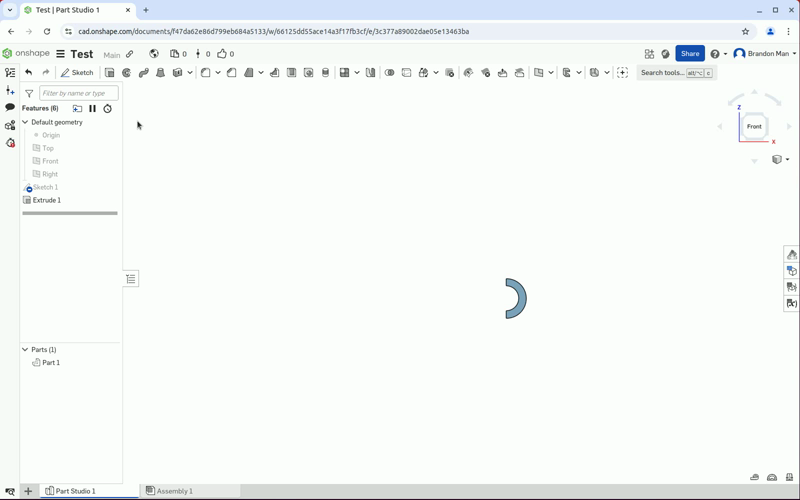
key(shift+h)
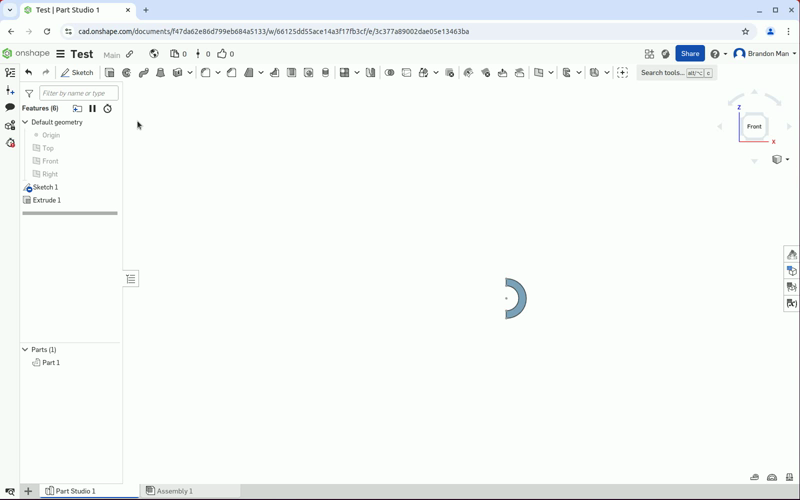
key(shift+h)
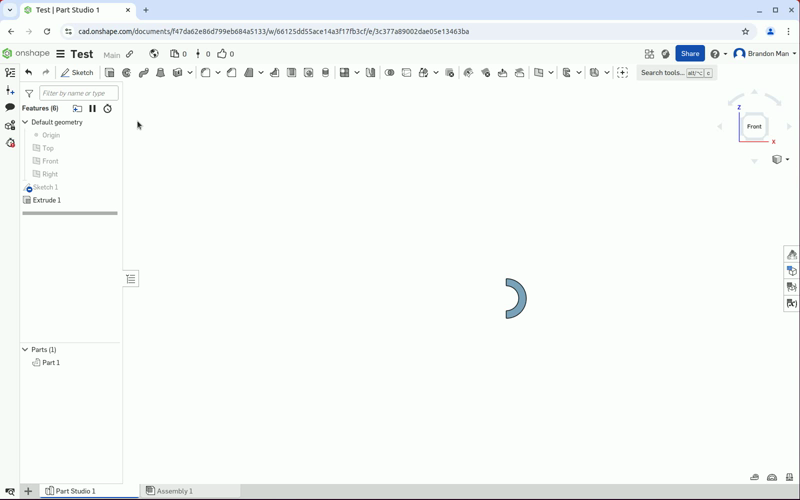
mouse_move(73, 189)
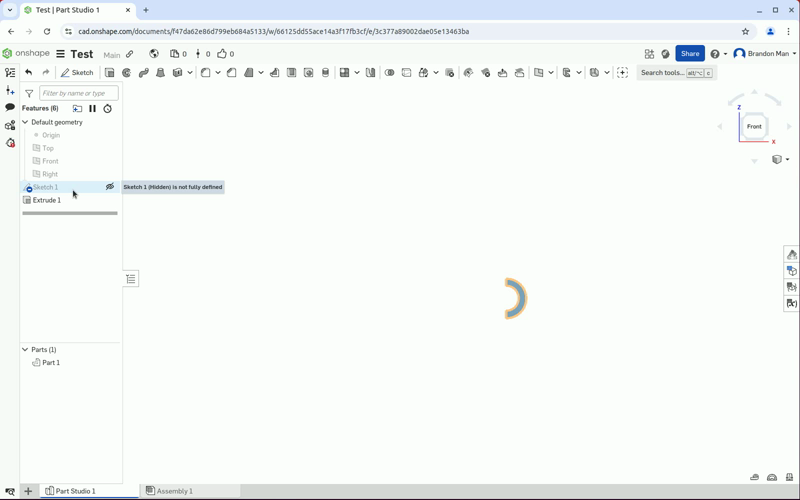
click(73, 189)
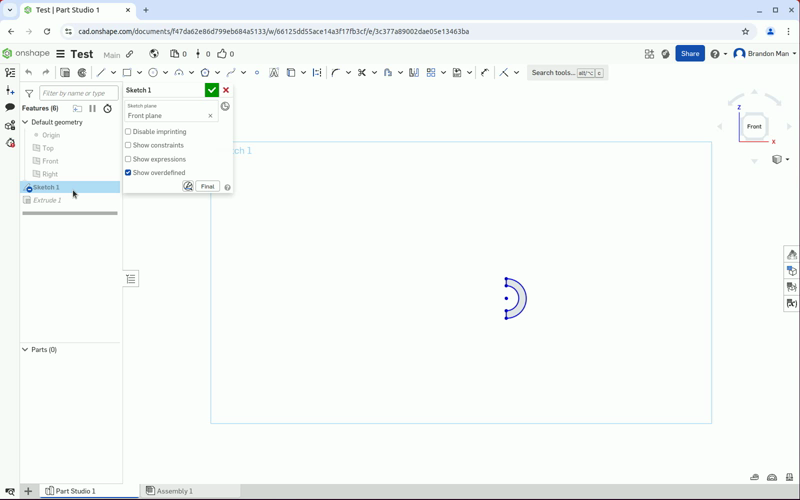
mouse_move(229, 92)
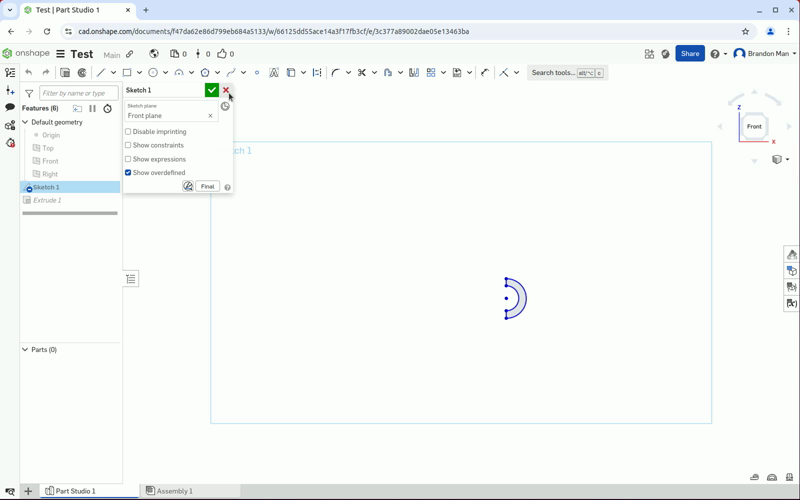
click(229, 92)
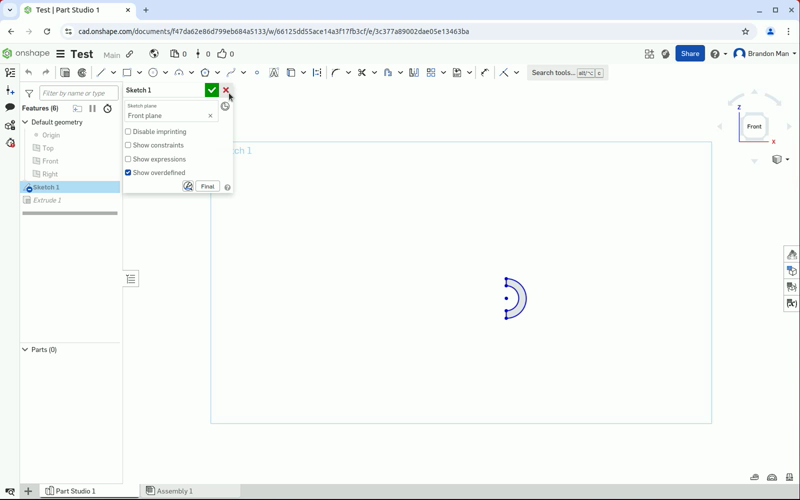
key(shift+s)
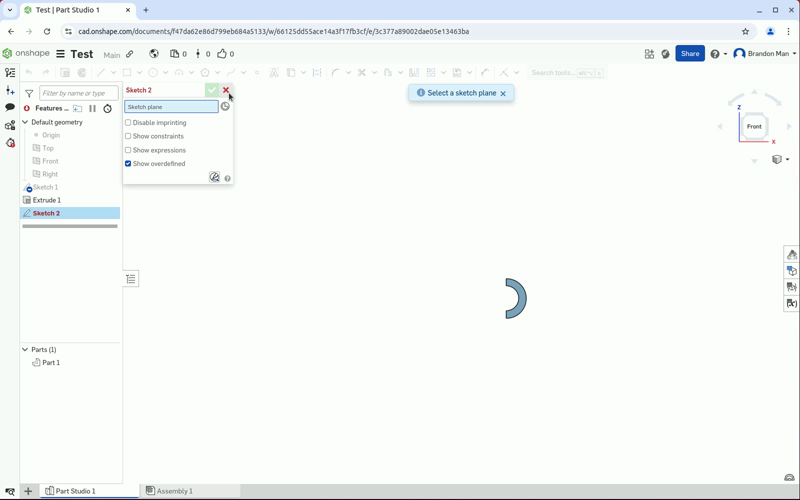
mouse_move(73, 163)
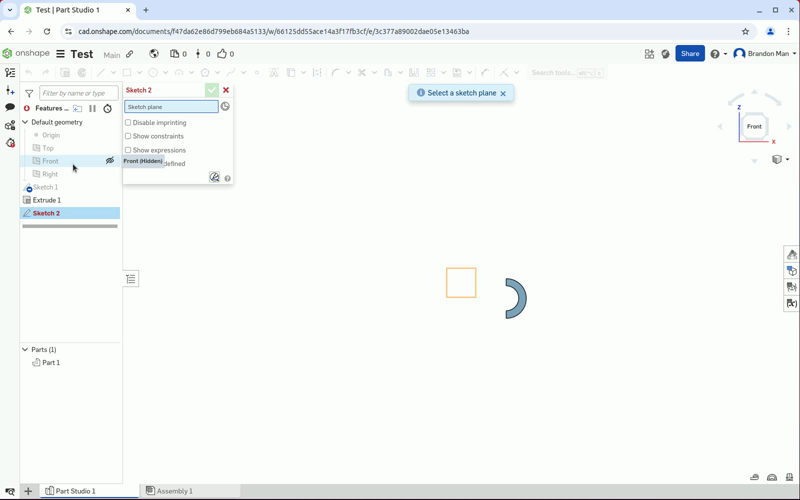
click(73, 163)
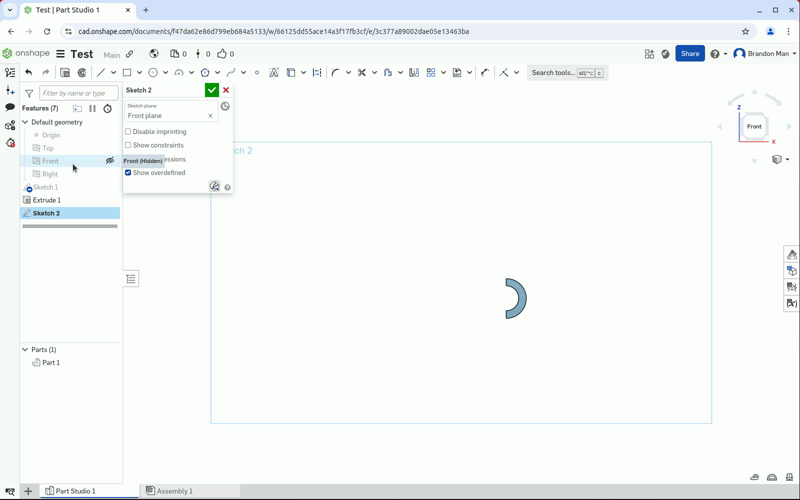
mouse_move(73, 352)
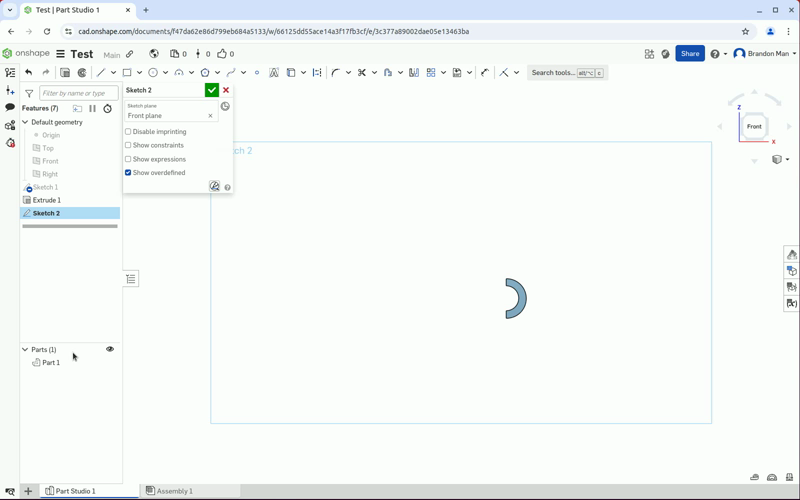
key(y)
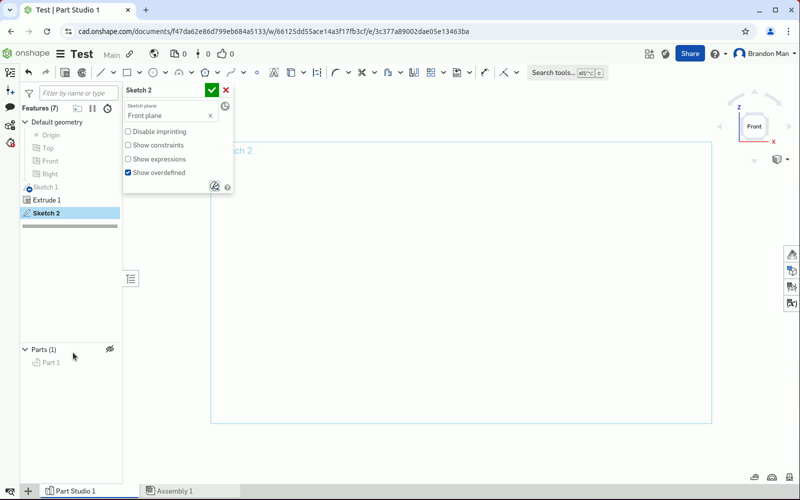
key(l)
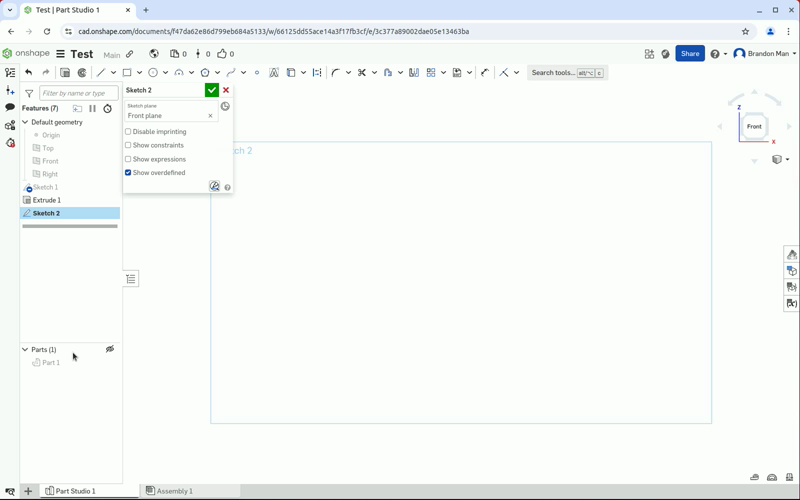
key_down(shift)
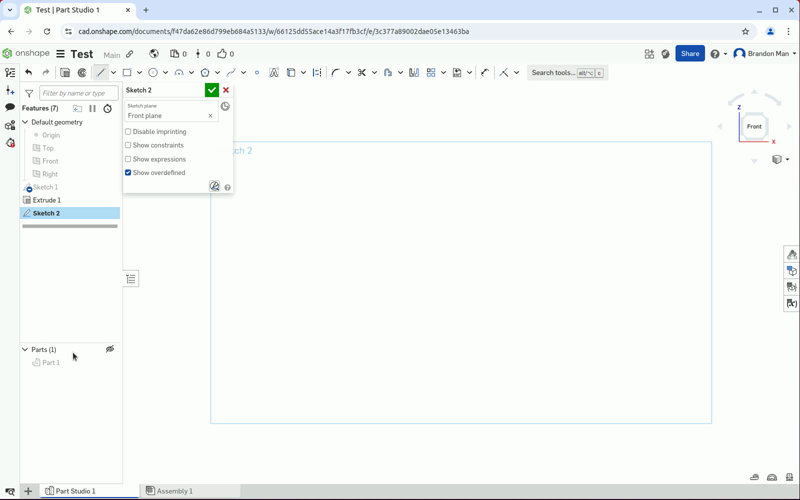
mouse_move(414, 318)
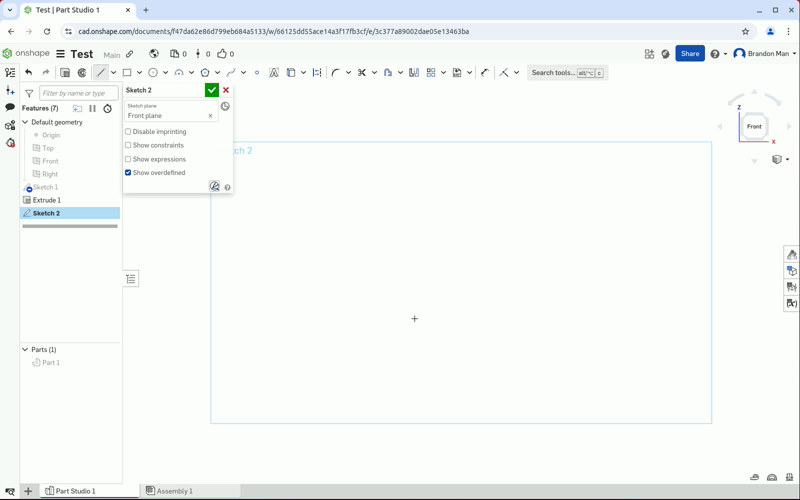
click(414, 318)
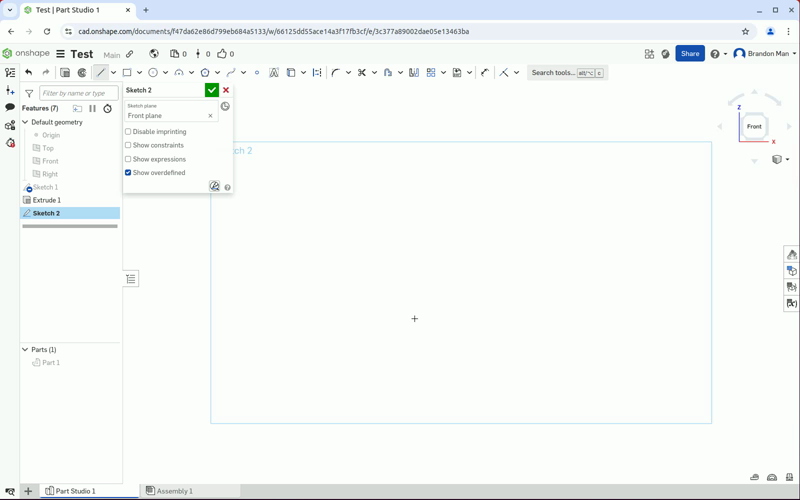
key_up(shift)
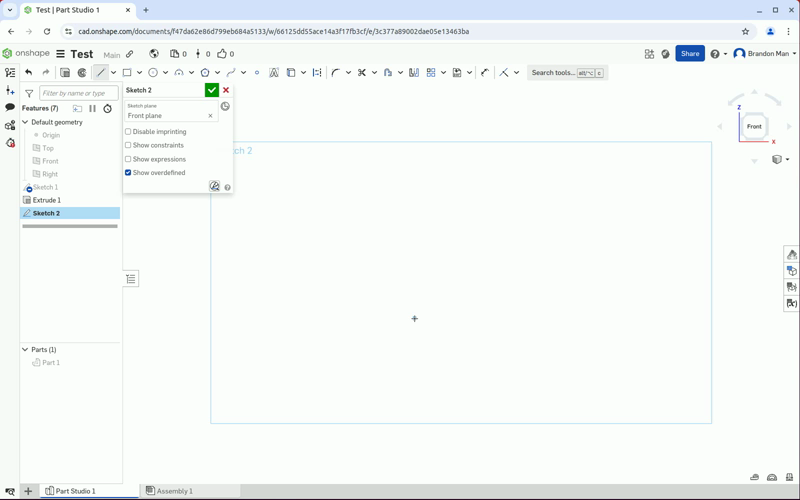
key_down(shift)
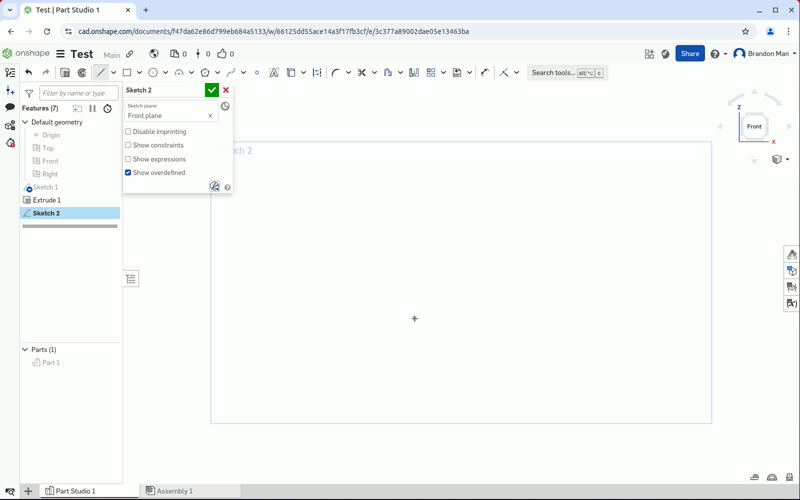
mouse_move(444, 318)
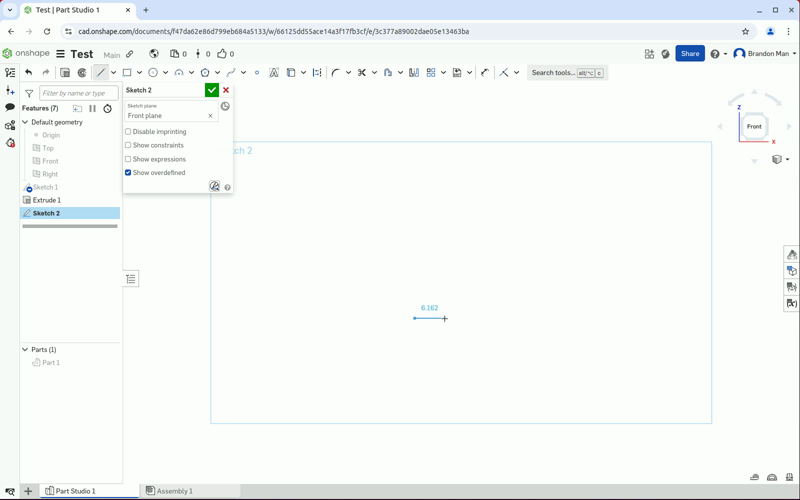
mouse_move(414, 310)
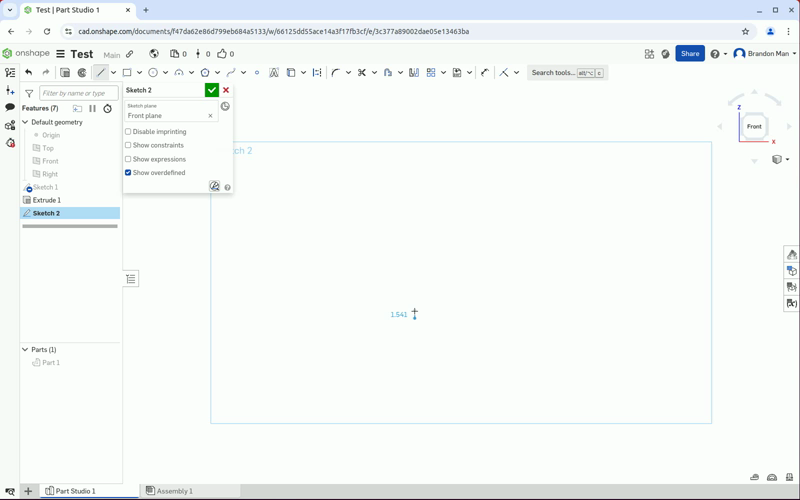
scroll(6)
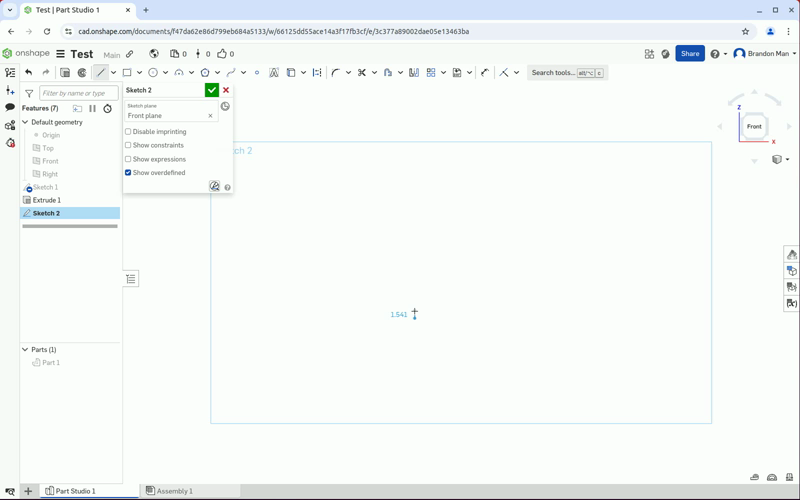
scroll(6)
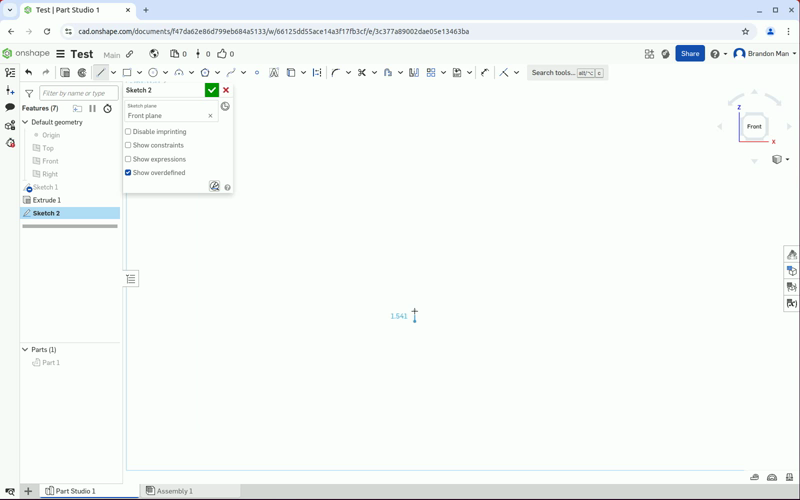
scroll(6)
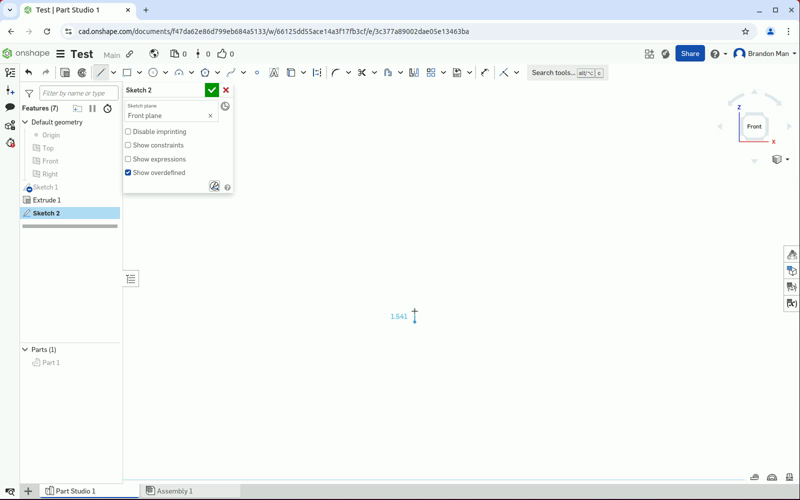
scroll(6)
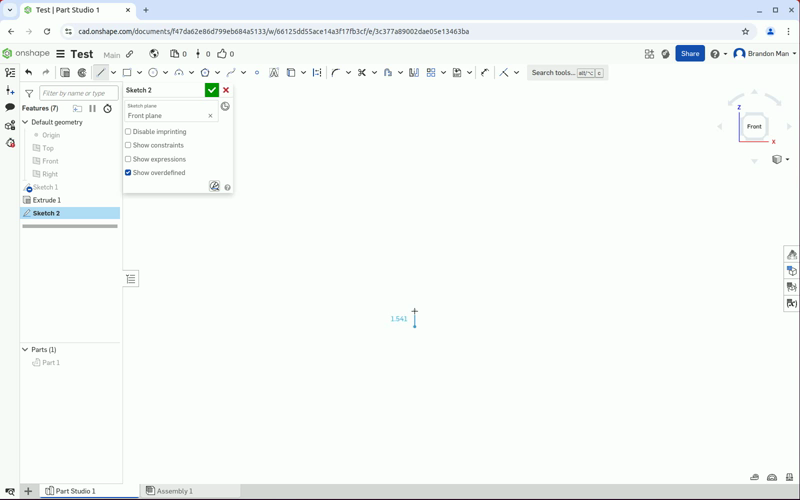
scroll(6)
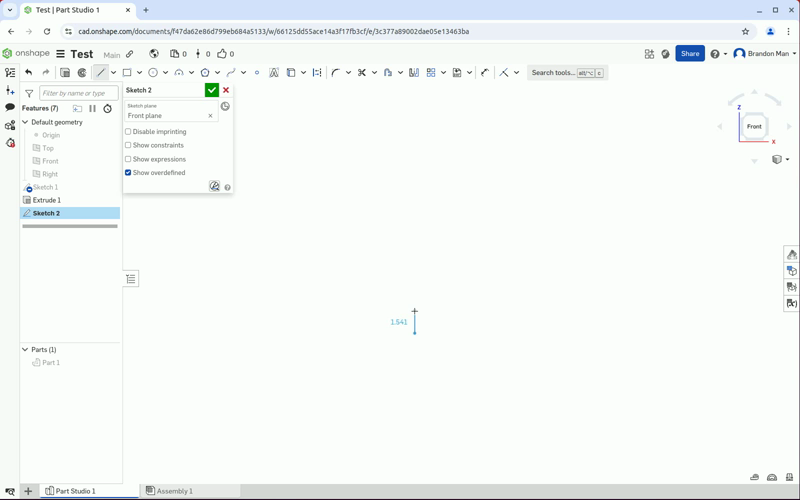
scroll(6)
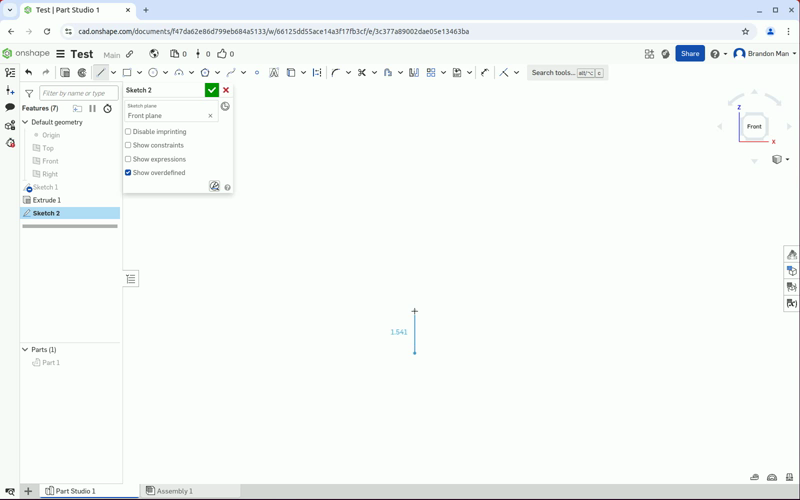
scroll(6)
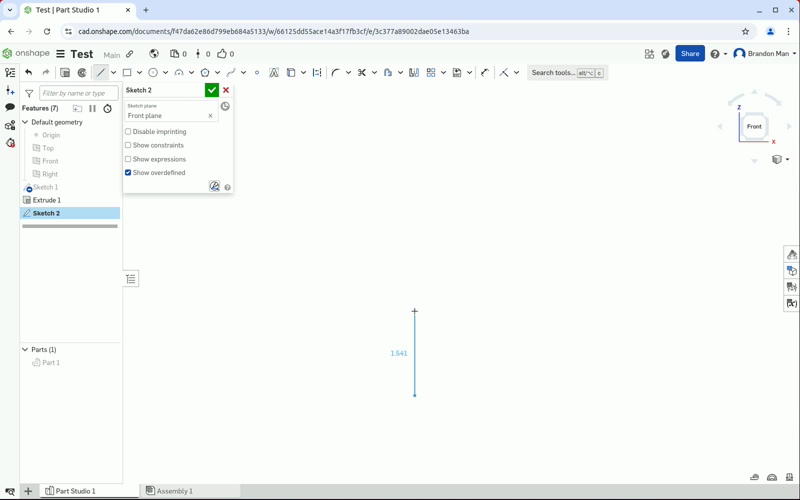
click(414, 310)
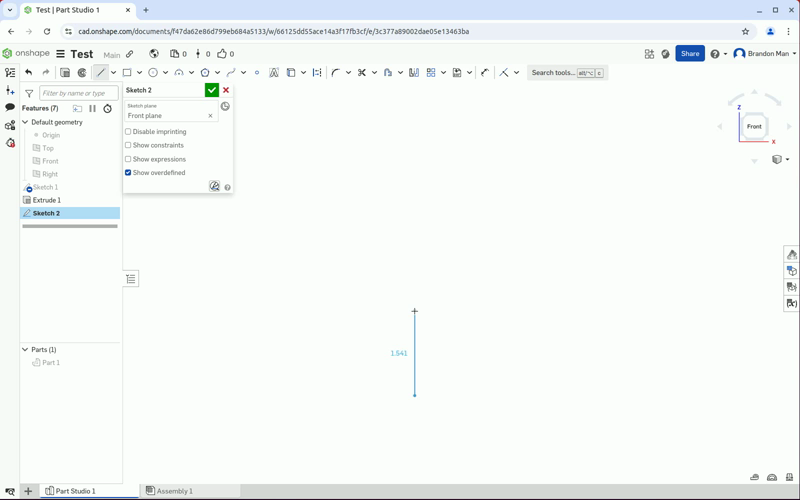
scroll(-6)
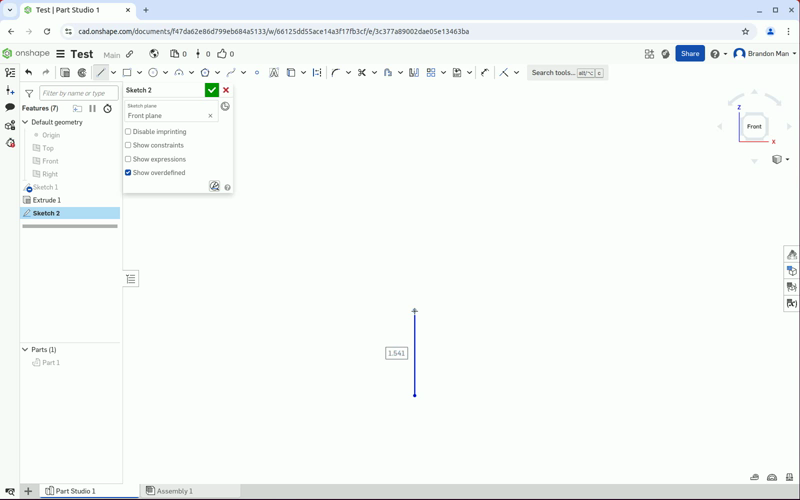
scroll(-6)
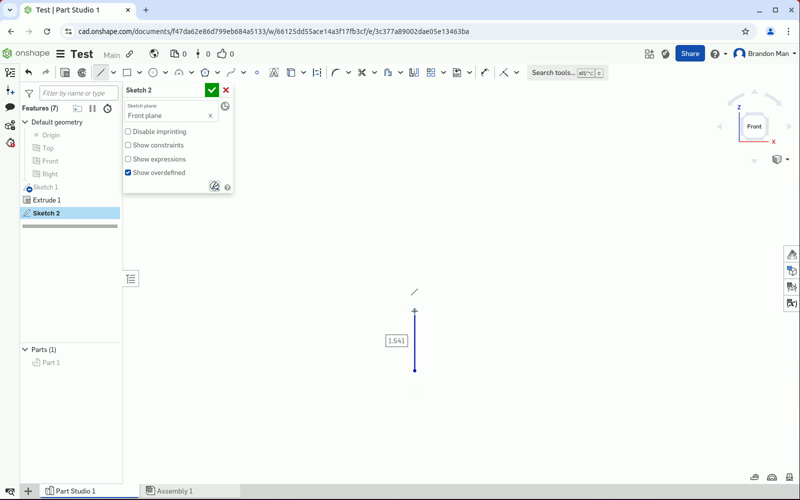
scroll(-6)
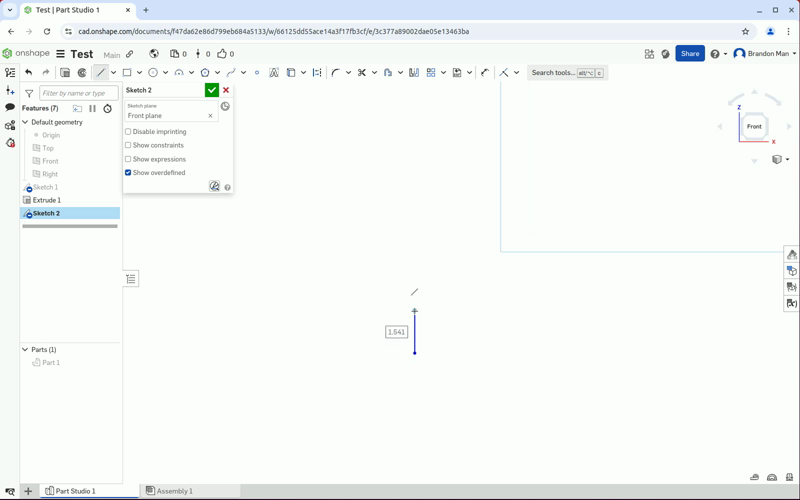
scroll(-6)
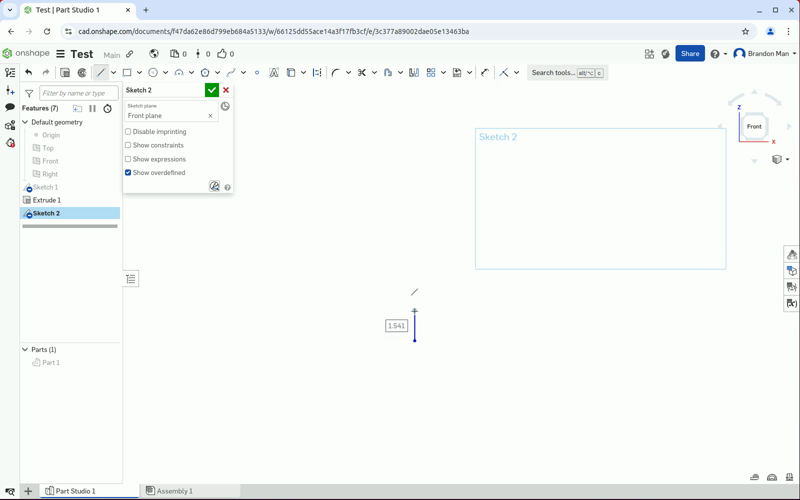
scroll(-6)
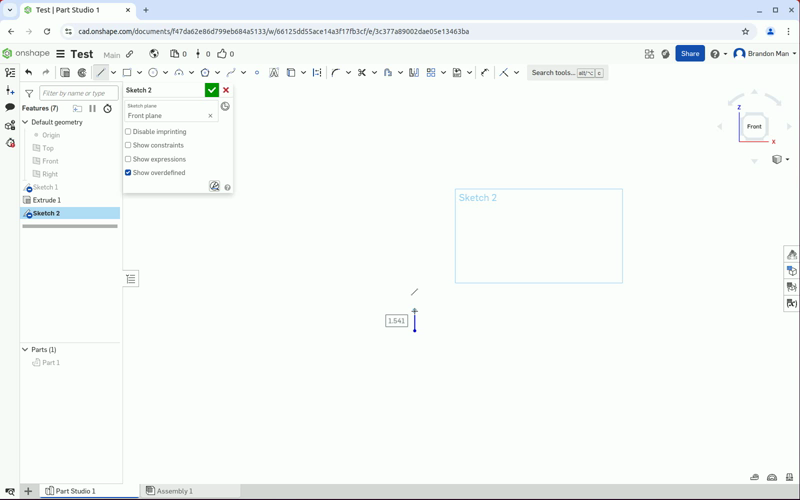
scroll(-6)
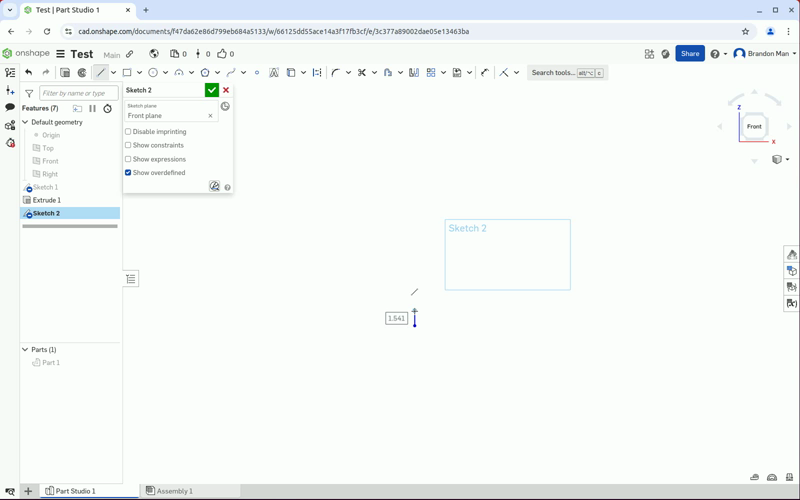
scroll(-6)
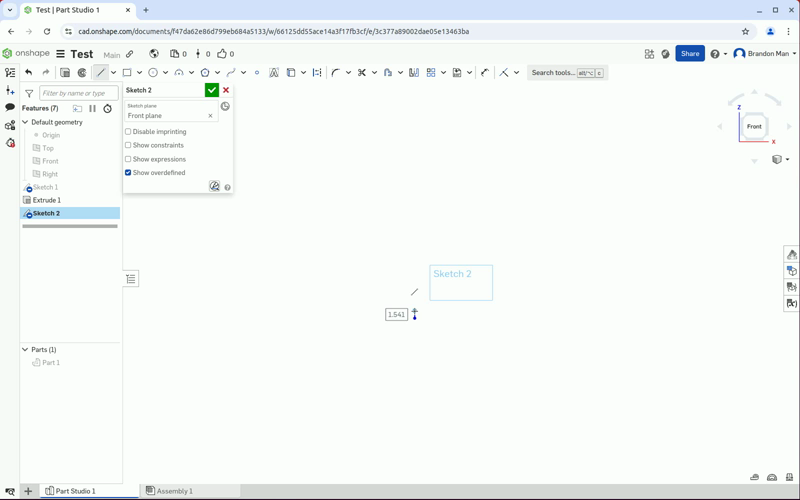
key_up(shift)
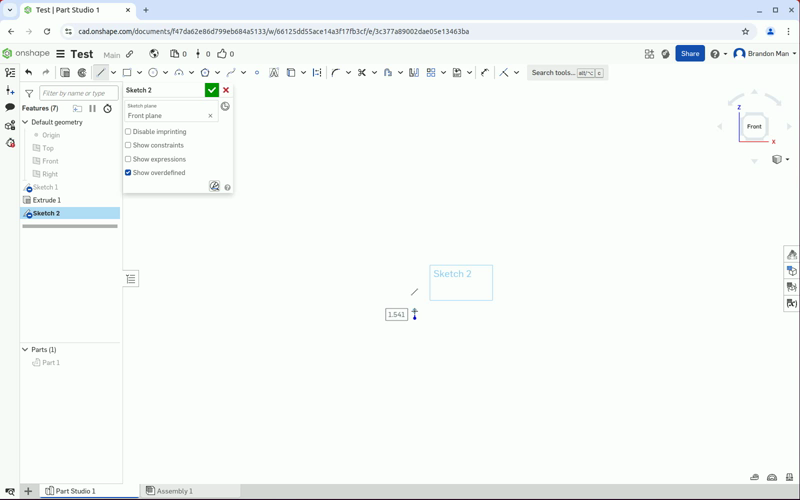
key(esc)
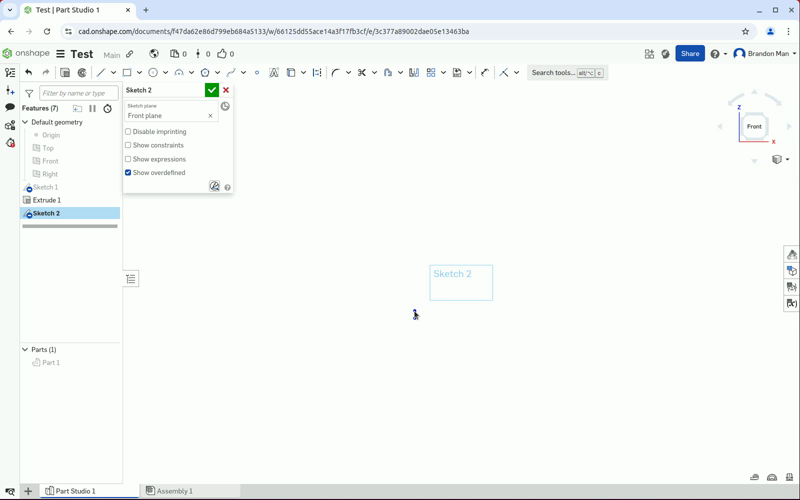
key(a)
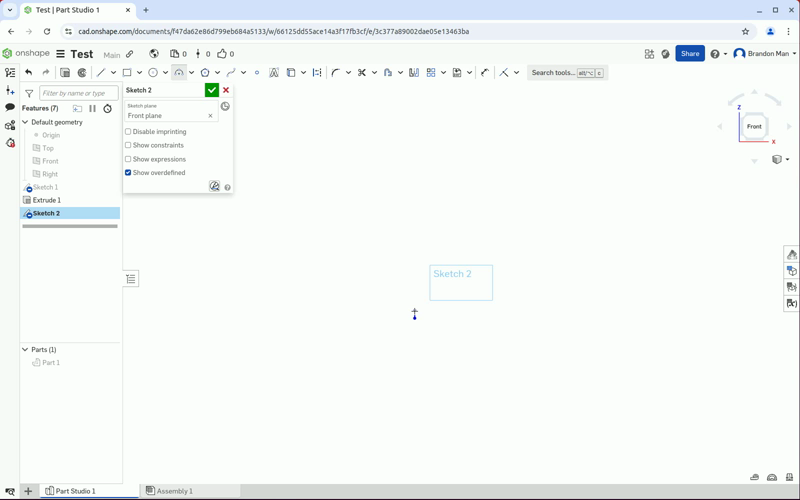
mouse_move(414, 310)
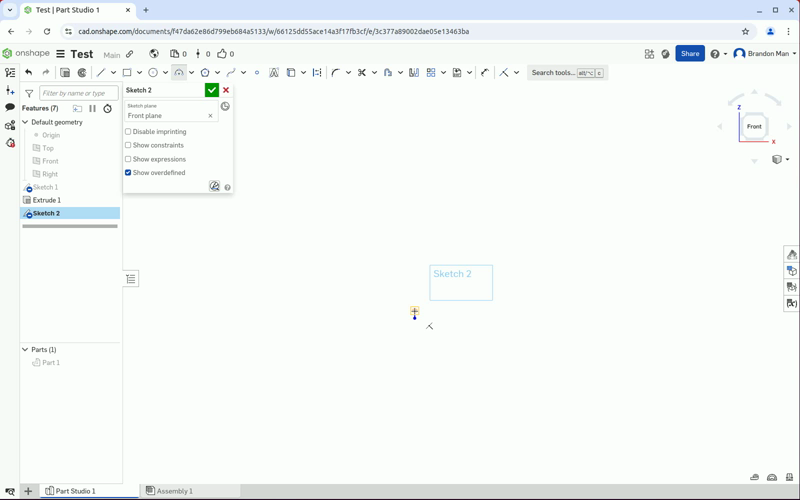
click(414, 310)
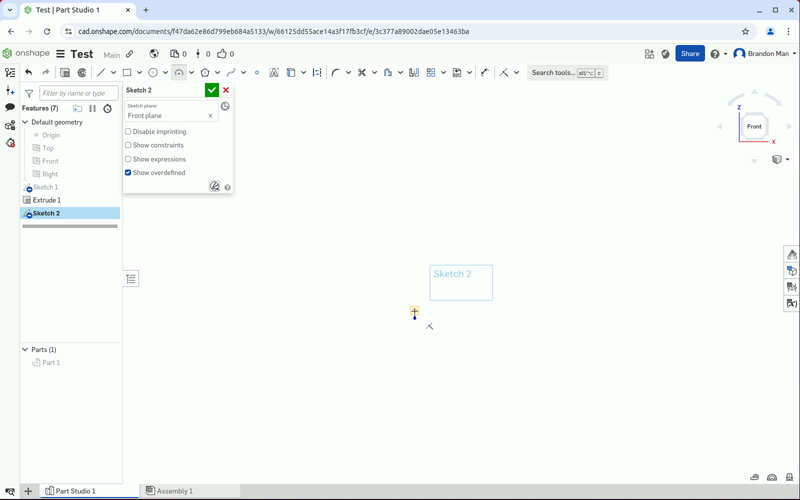
key_down(shift)
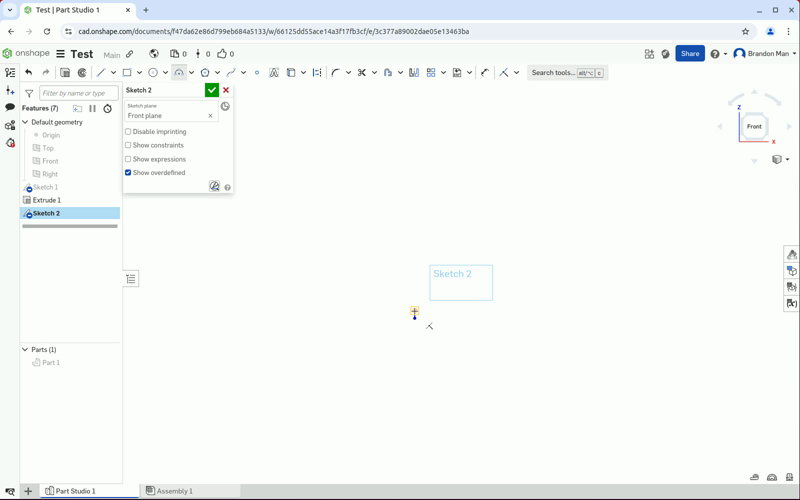
mouse_move(414, 285)
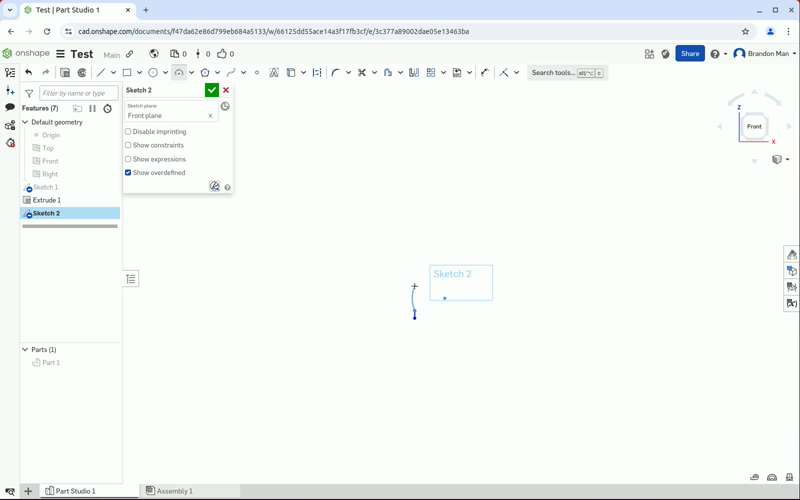
click(414, 285)
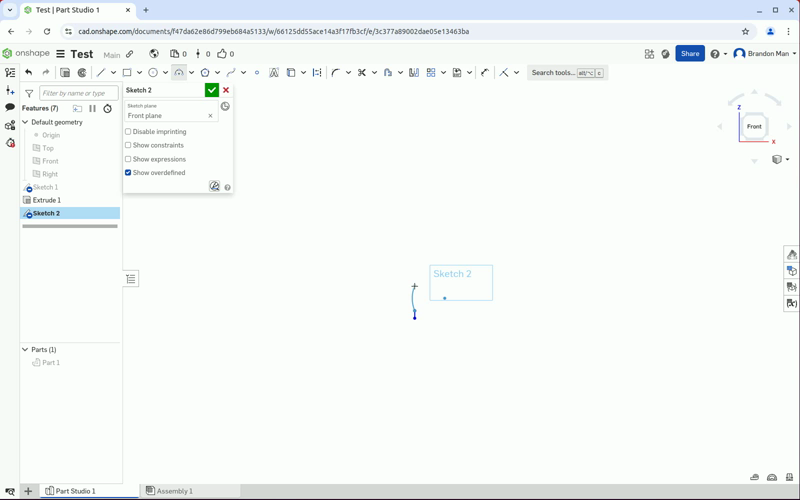
mouse_move(427, 298)
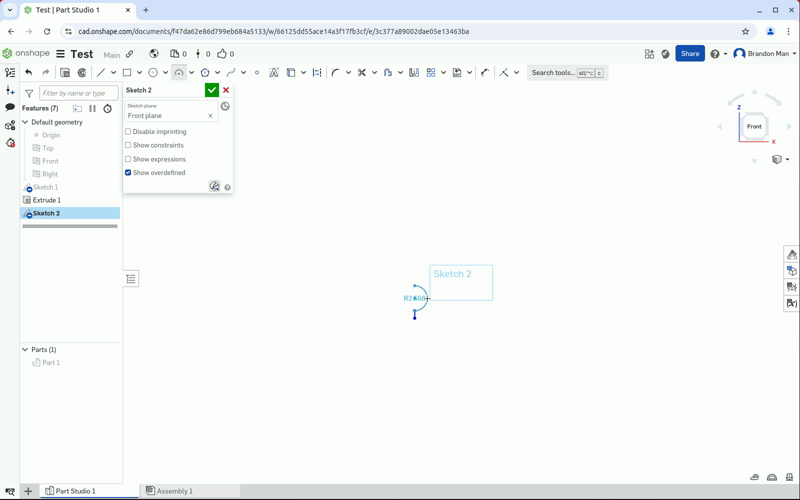
click(427, 298)
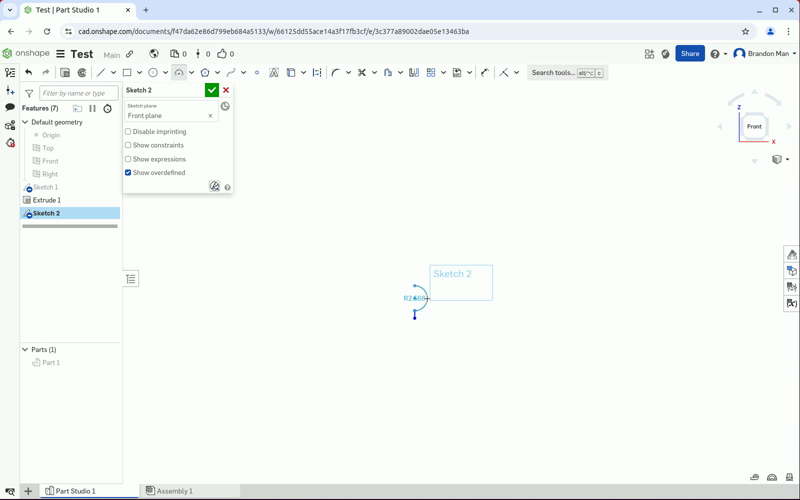
key_up(shift)
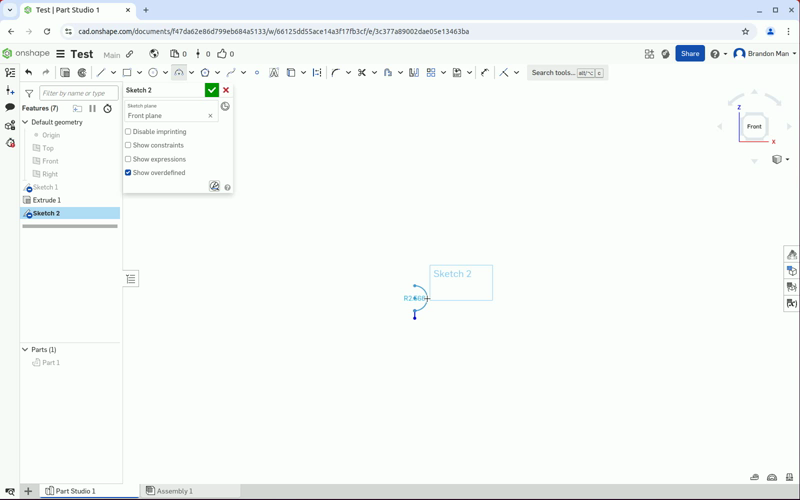
key(esc)
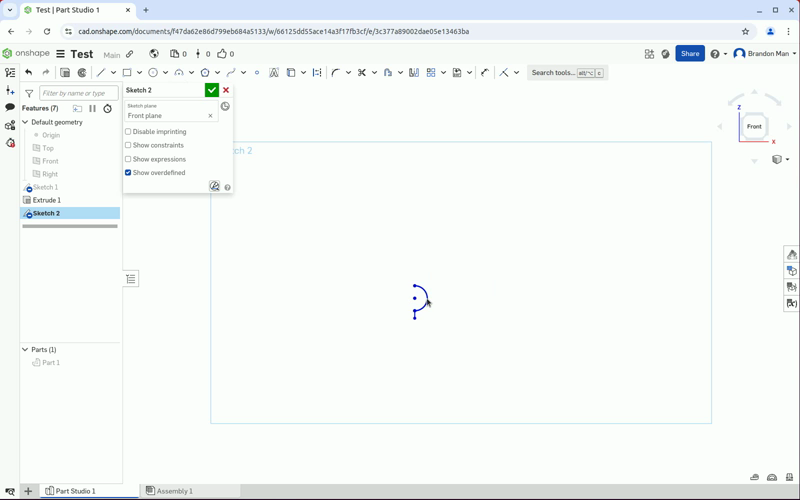
key(l)
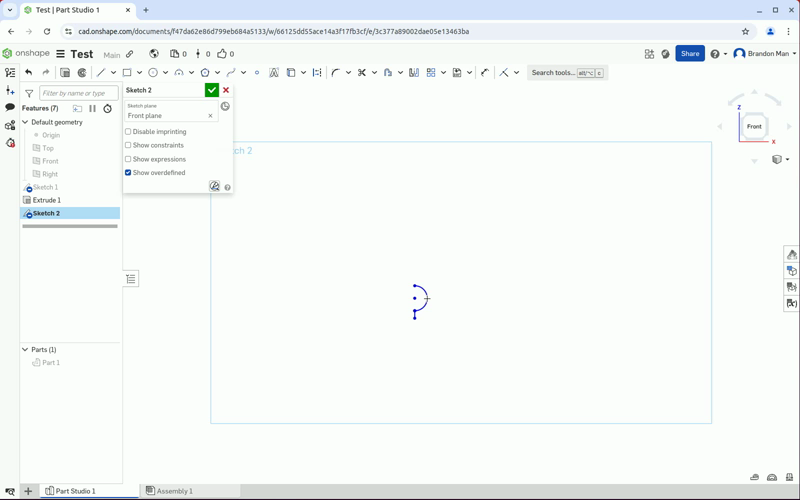
mouse_move(414, 285)
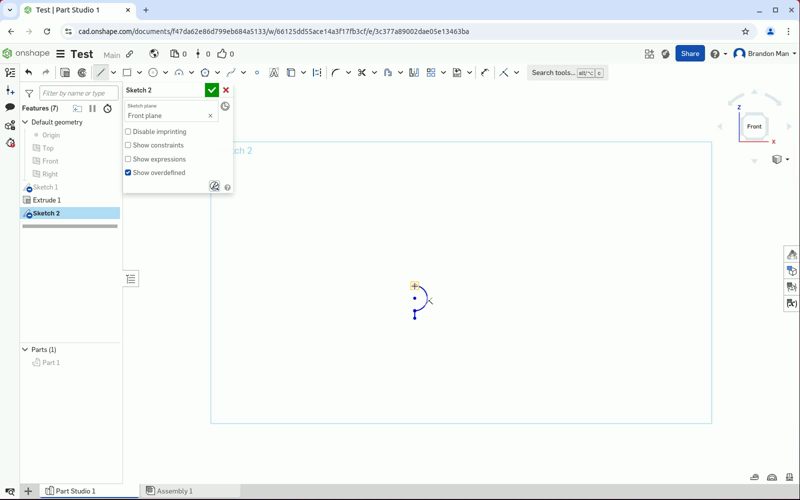
click(414, 285)
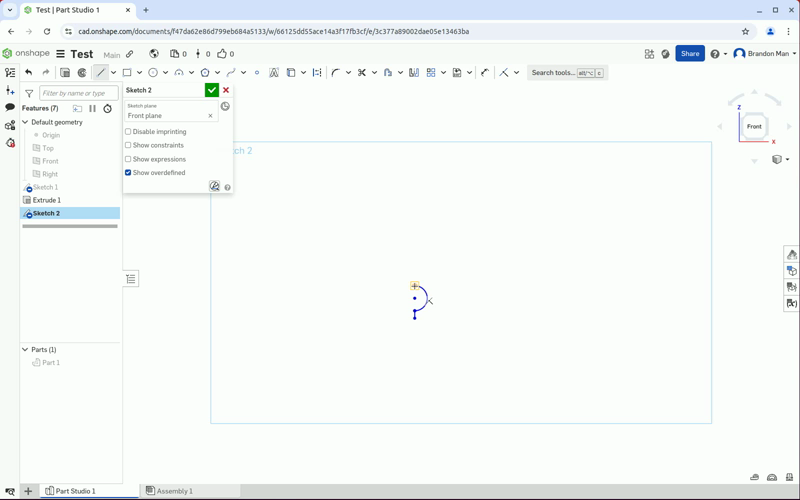
key_down(shift)
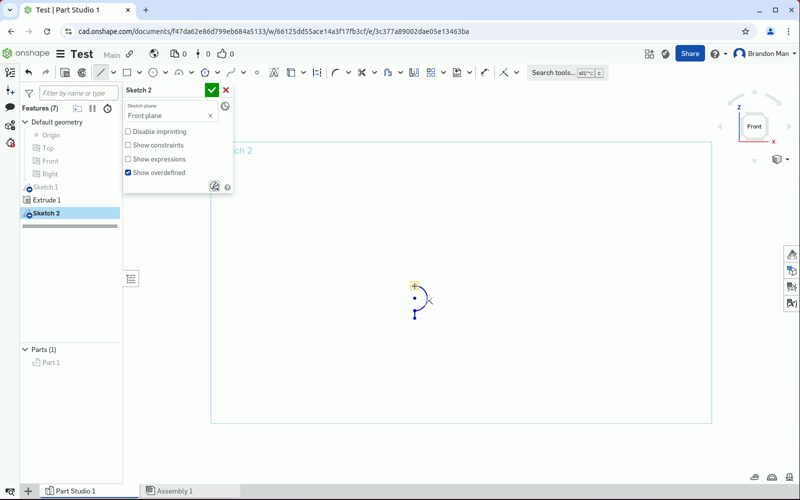
mouse_move(444, 285)
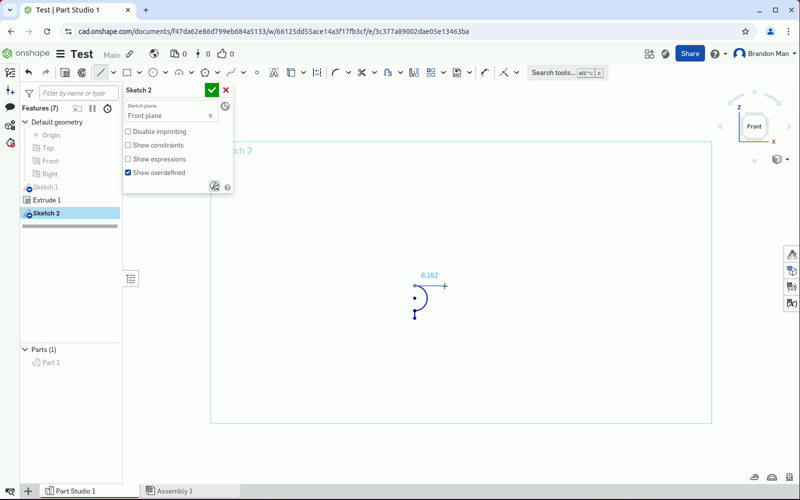
mouse_move(414, 278)
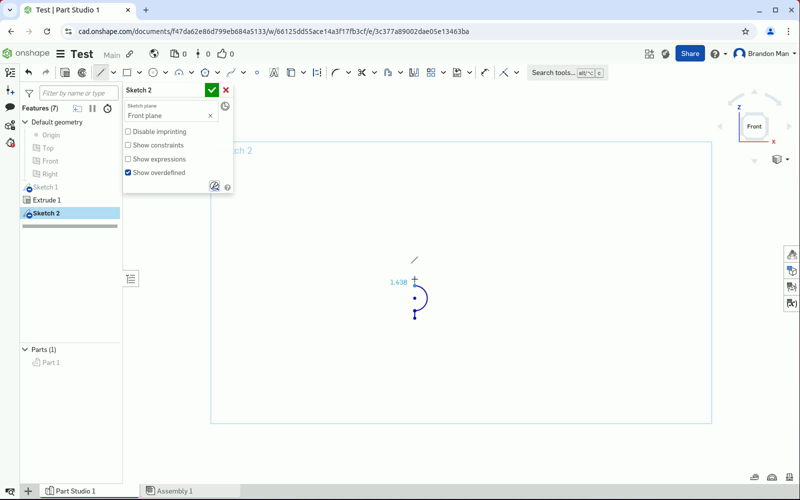
scroll(6)
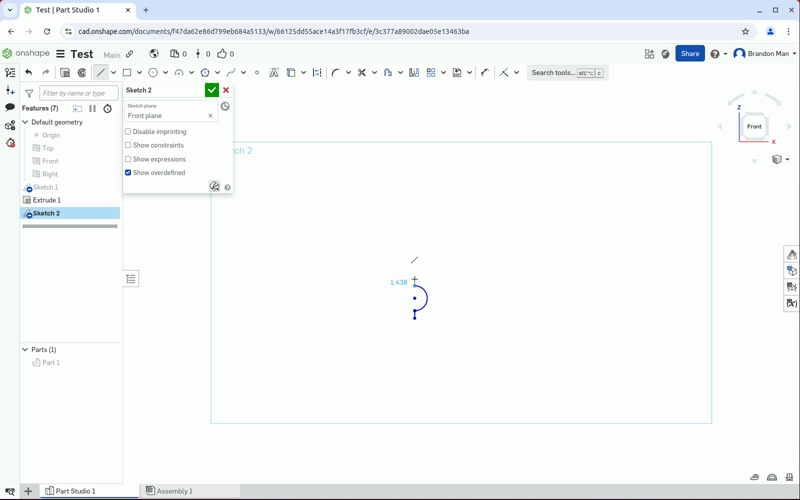
scroll(6)
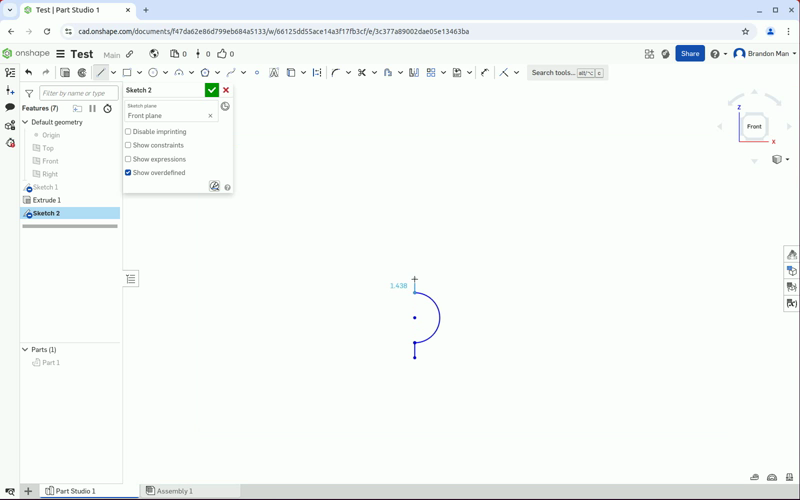
scroll(6)
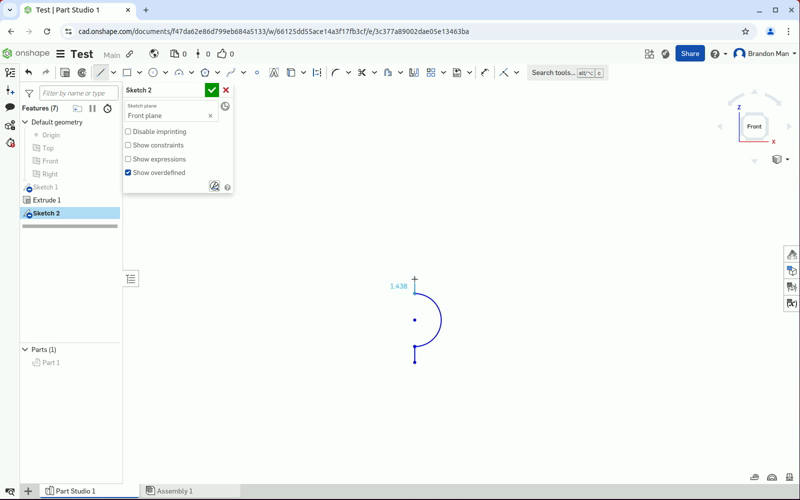
scroll(6)
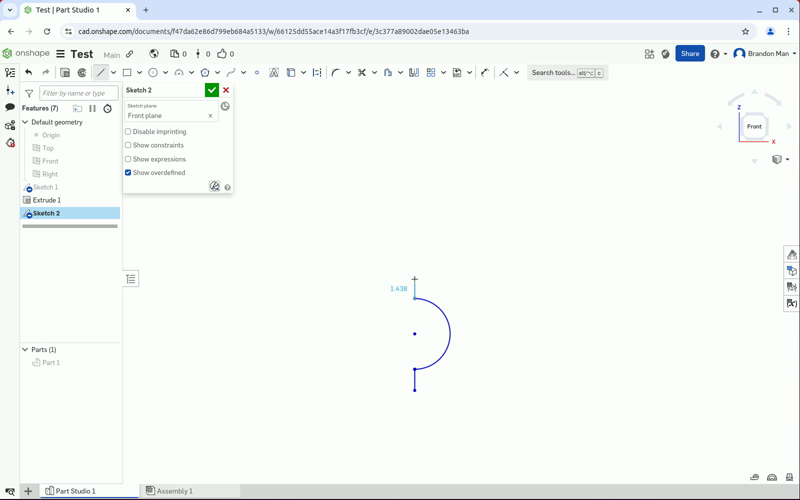
scroll(6)
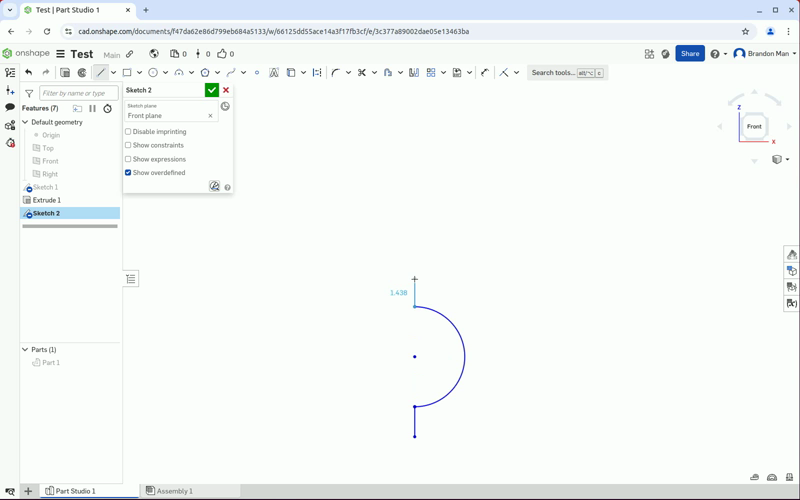
scroll(6)
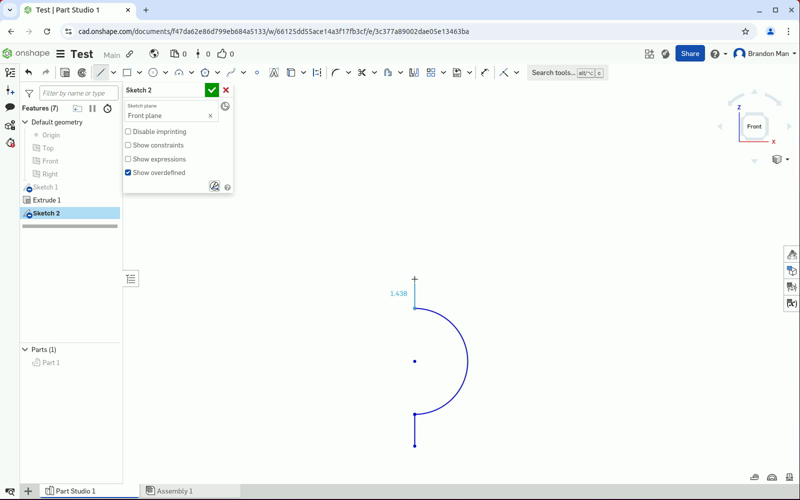
scroll(6)
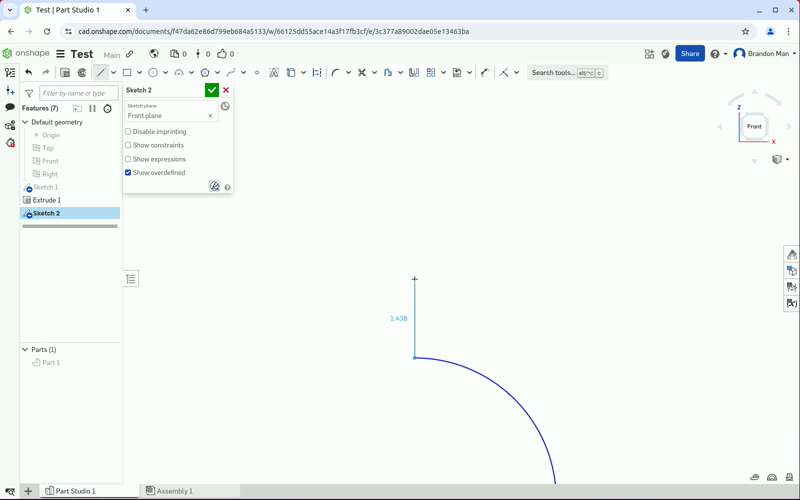
click(414, 278)
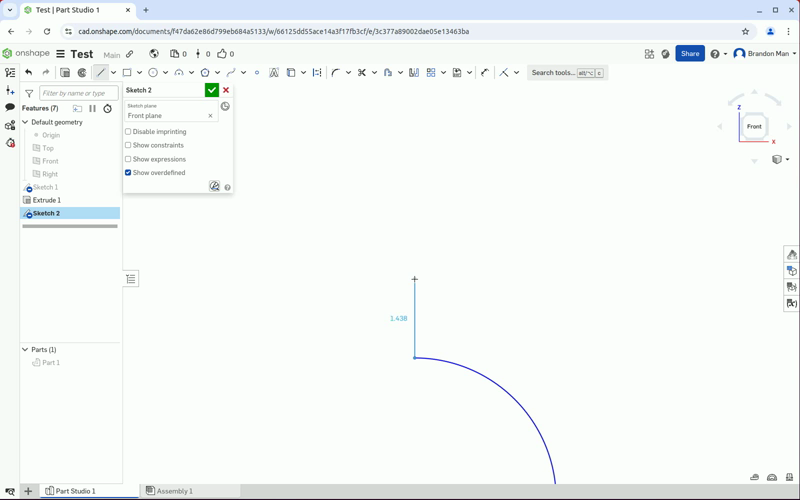
scroll(-6)
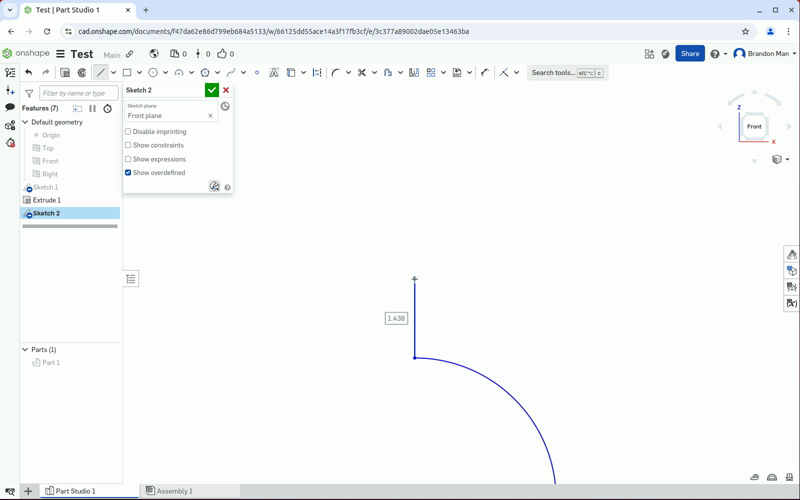
scroll(-6)
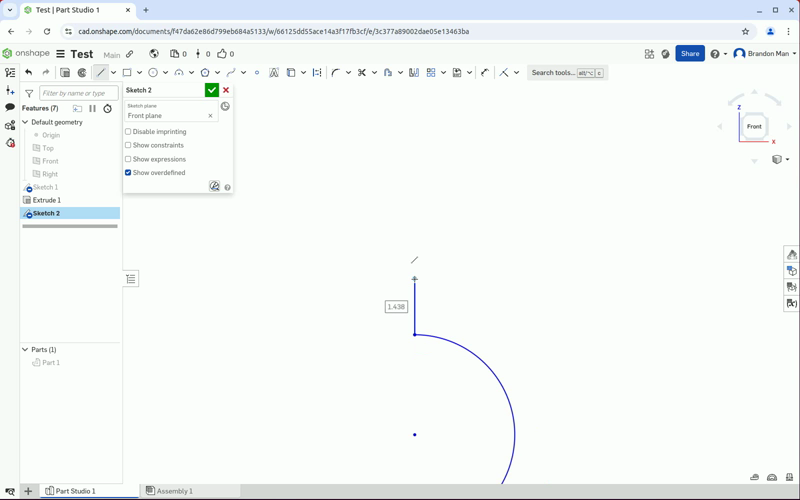
scroll(-6)
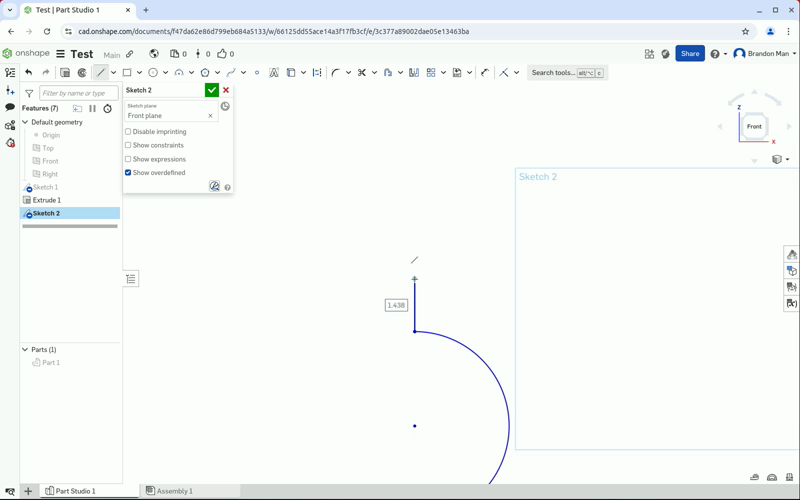
scroll(-6)
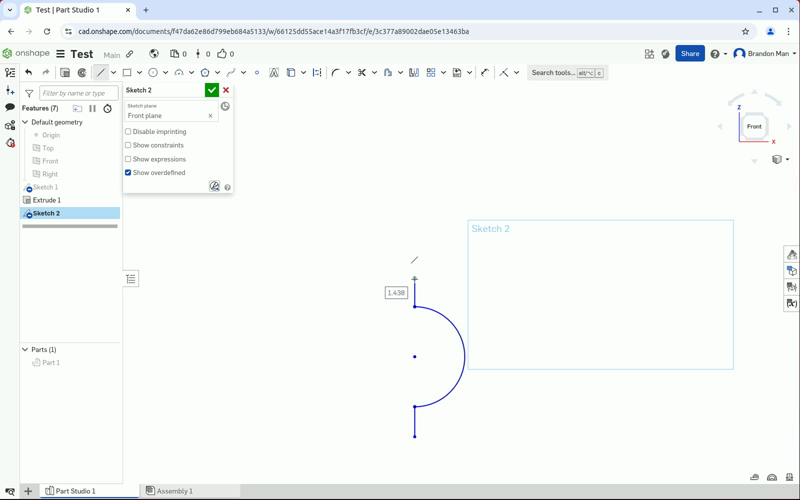
scroll(-6)
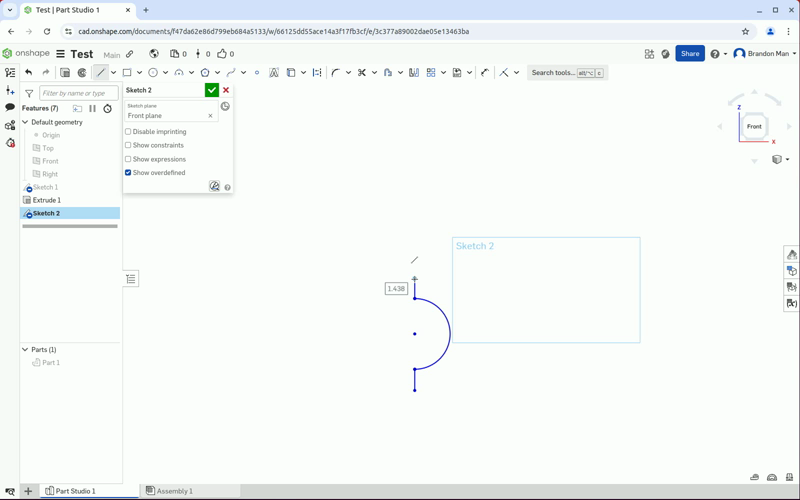
scroll(-6)
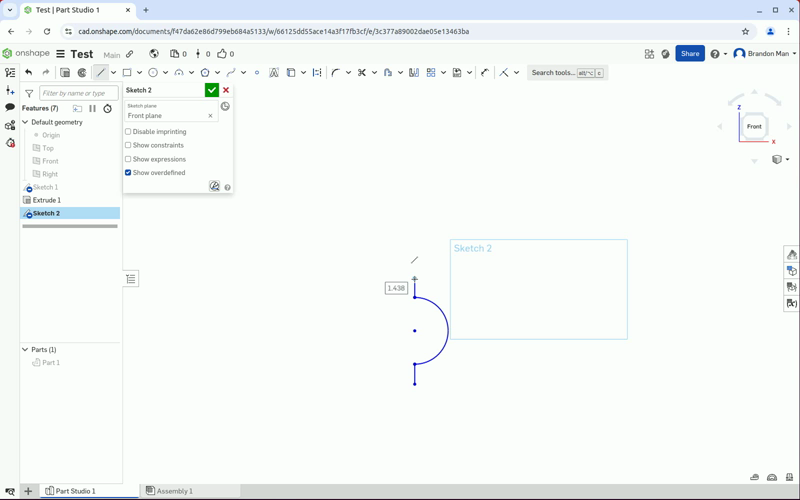
scroll(-6)
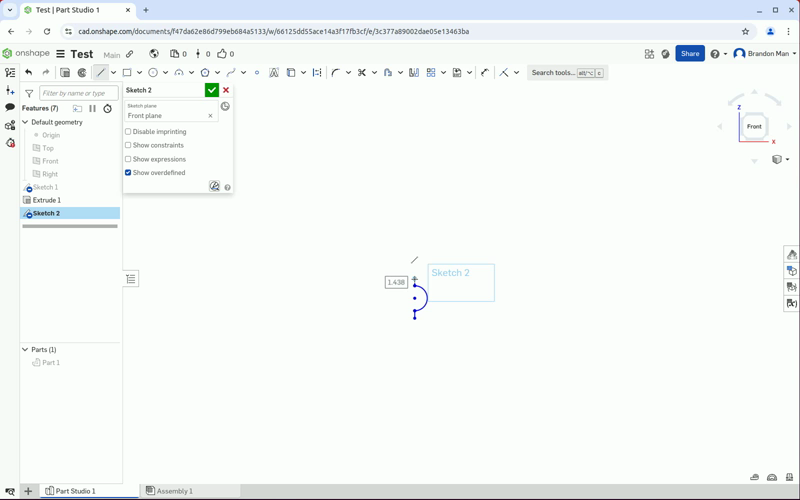
key_up(shift)
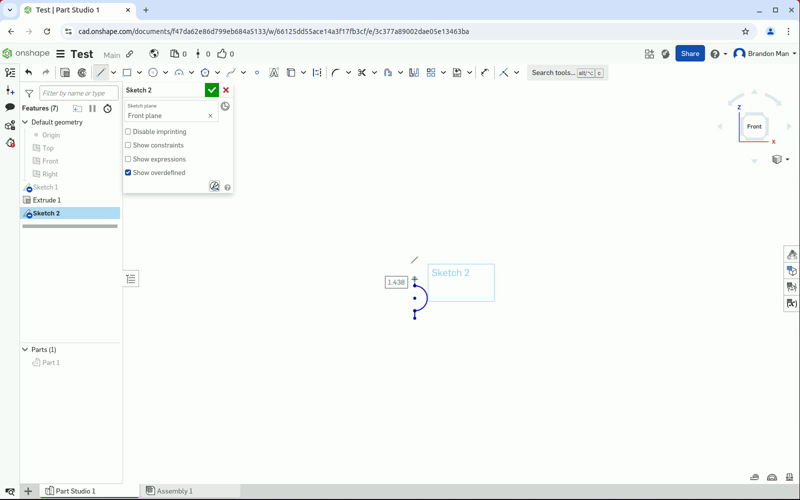
key(esc)
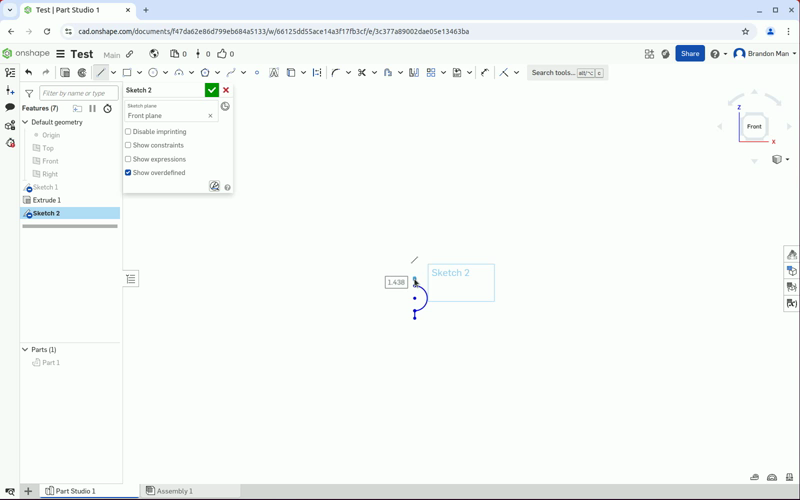
key(a)
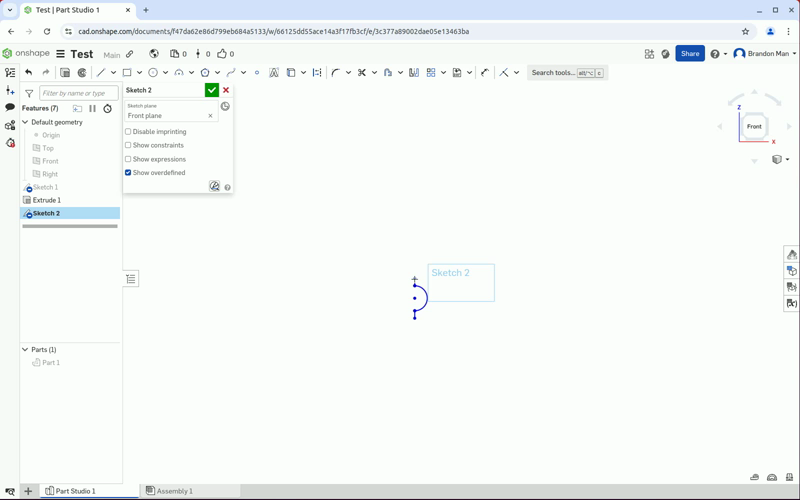
mouse_move(414, 278)
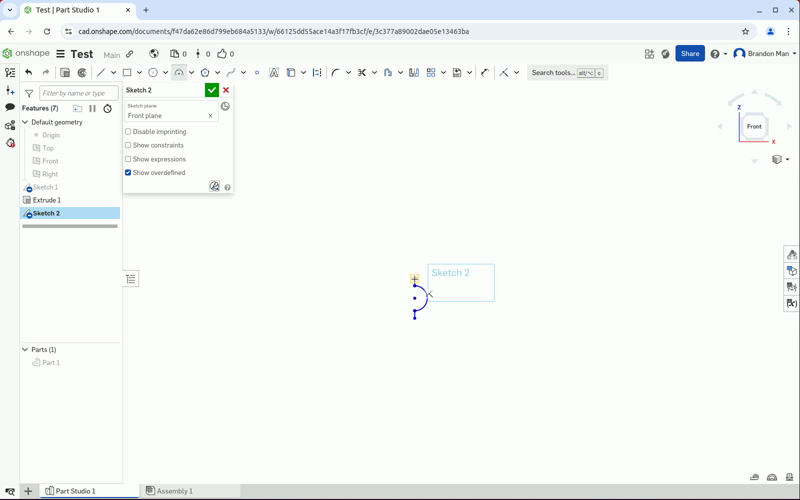
click(414, 278)
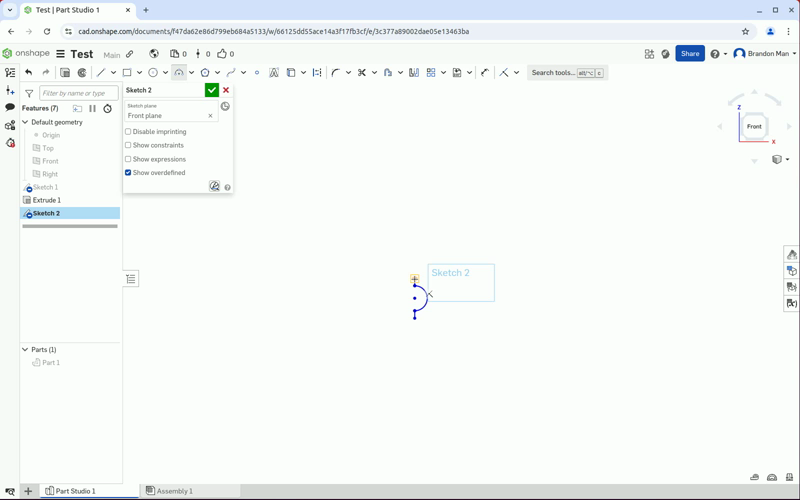
mouse_move(414, 318)
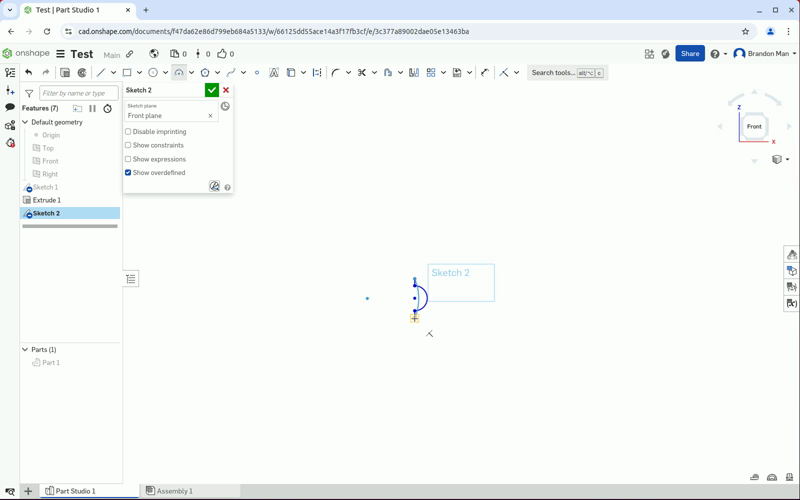
click(414, 318)
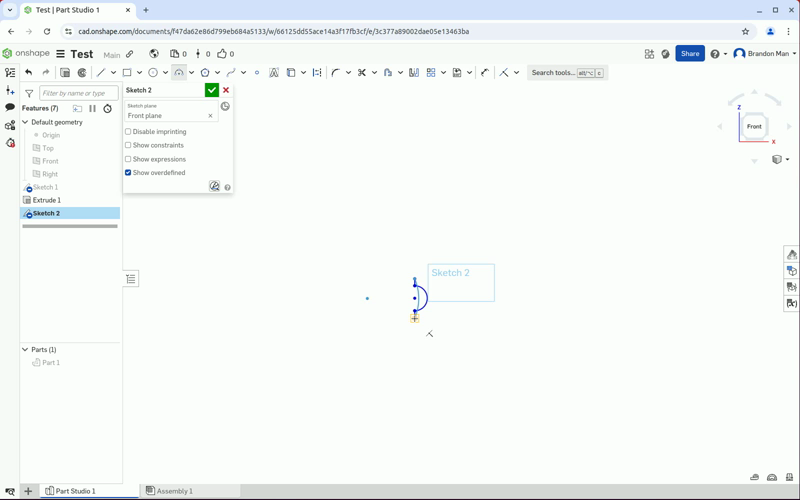
key_down(shift)
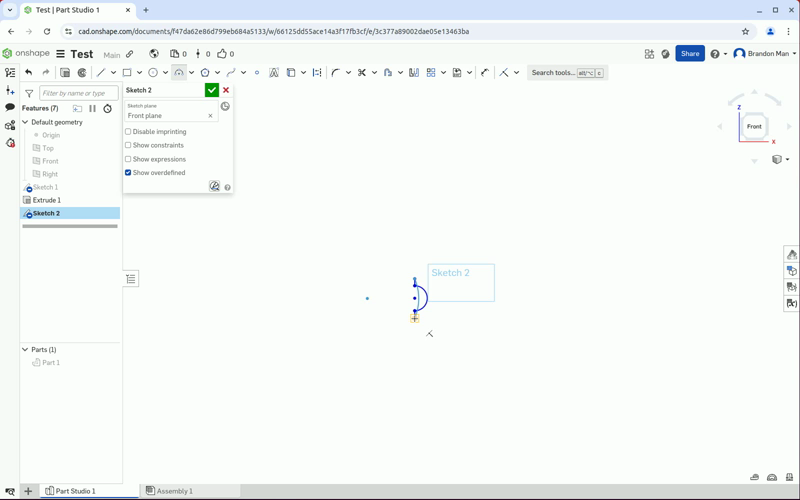
mouse_move(395, 298)
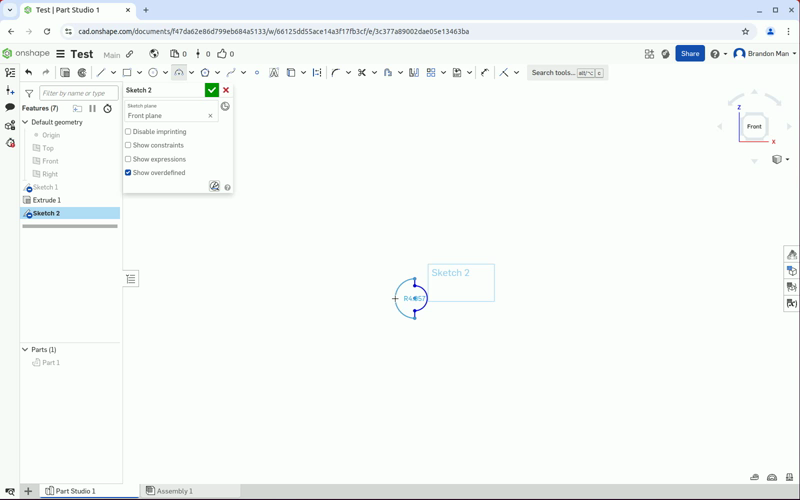
click(395, 298)
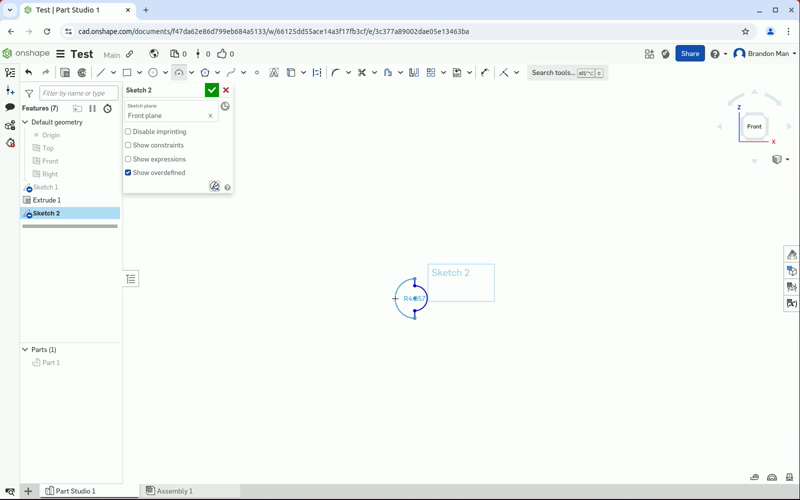
key_up(shift)
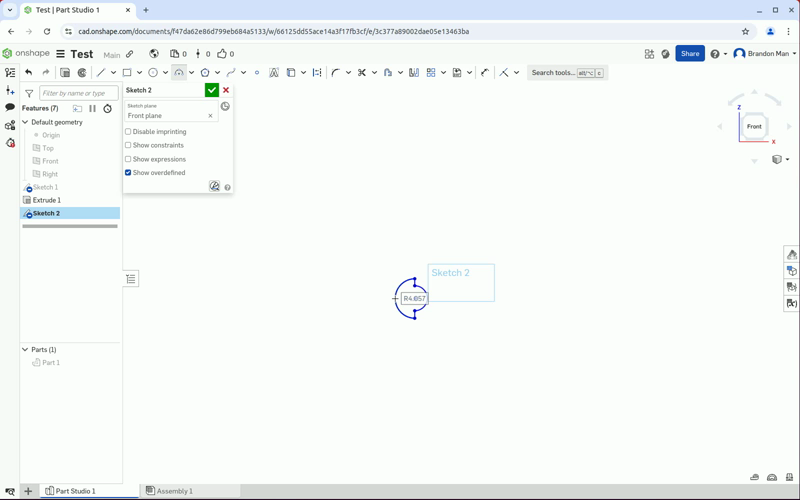
key(esc)
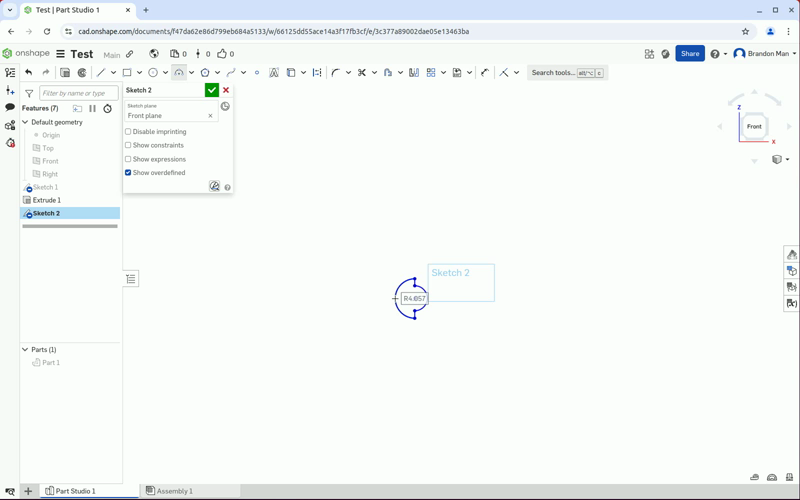
mouse_move(409, 301)
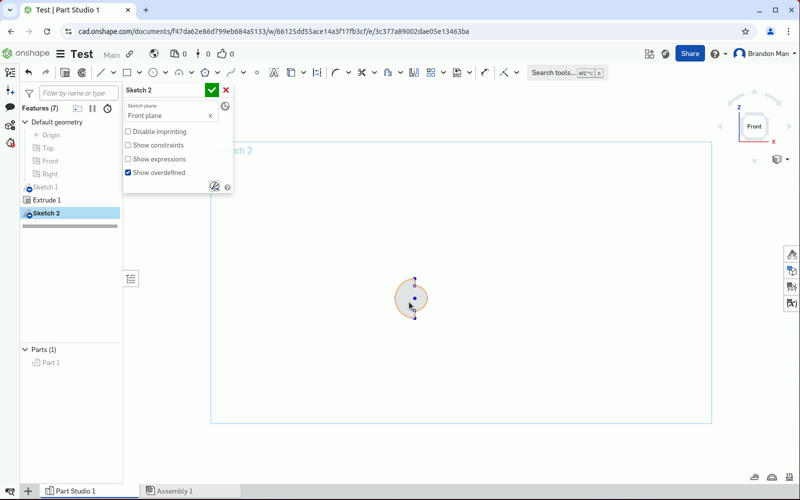
scroll(6)
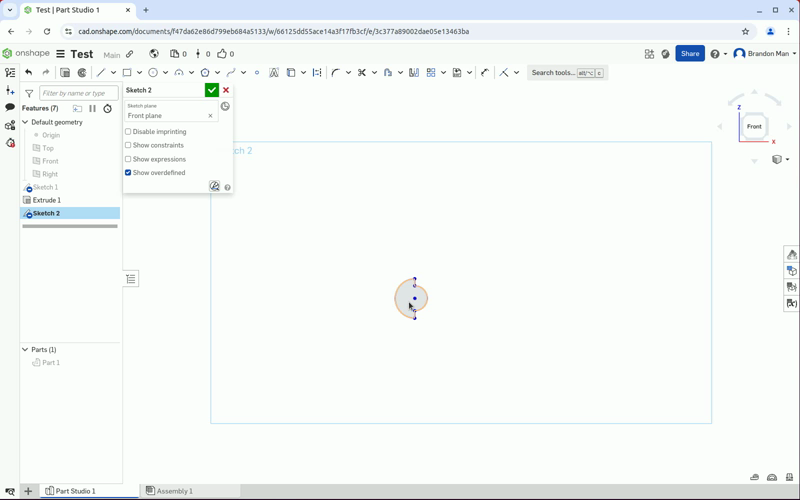
scroll(6)
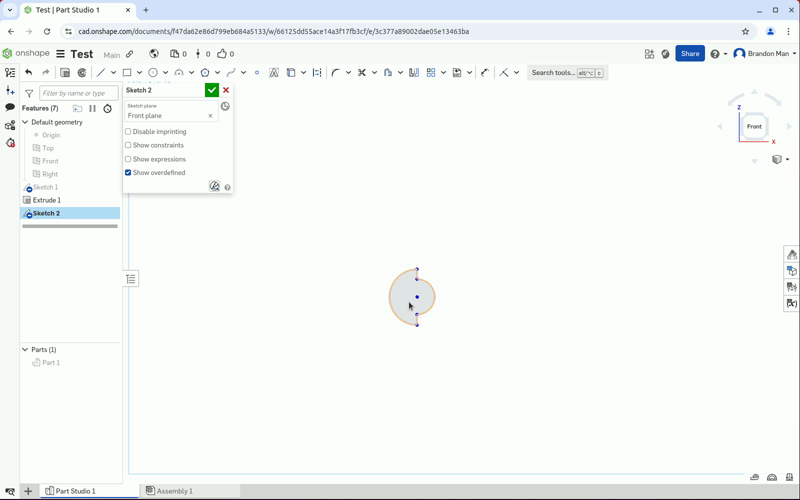
scroll(6)
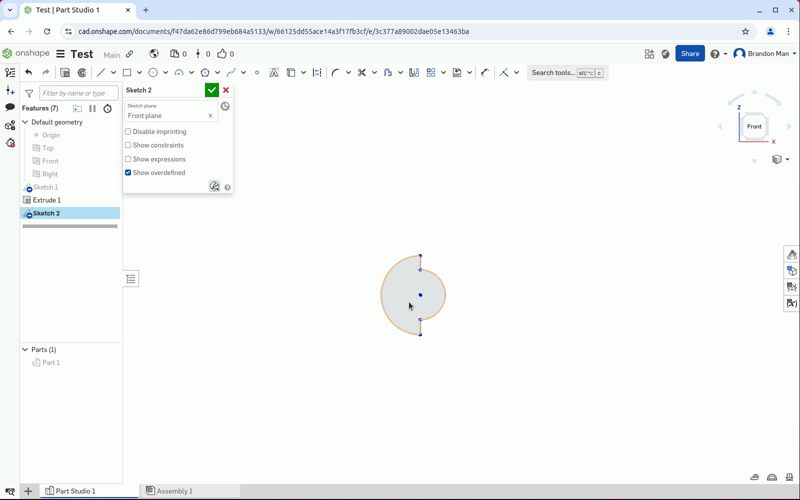
scroll(6)
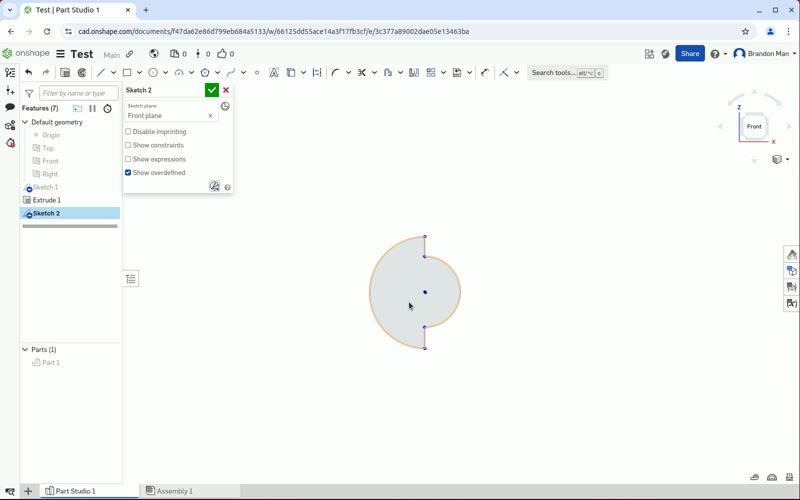
scroll(6)
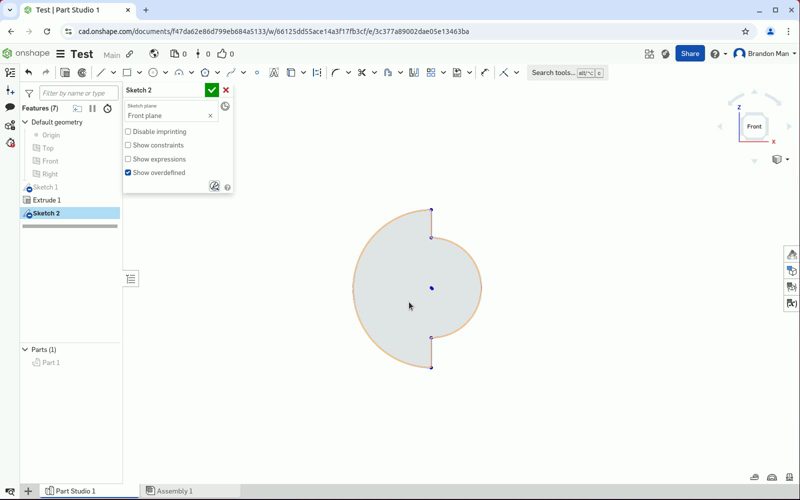
scroll(6)
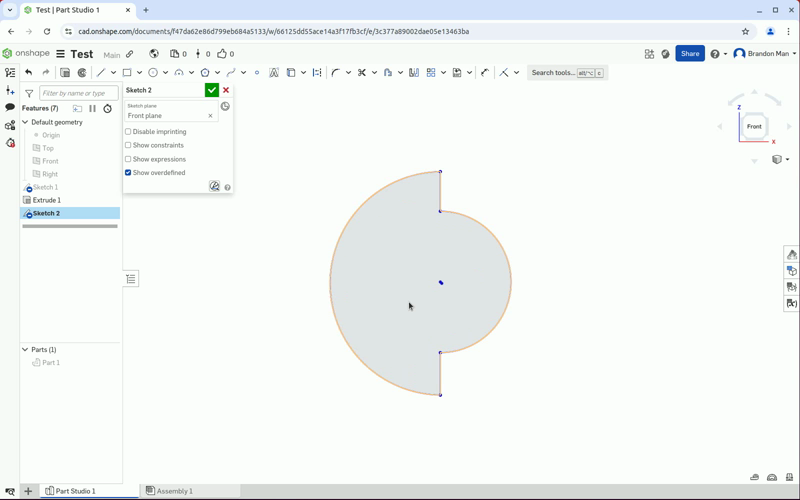
scroll(6)
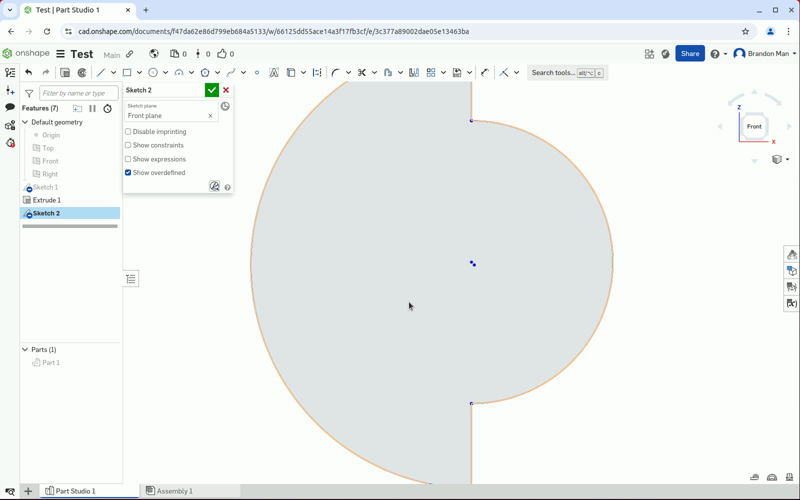
click(409, 301)
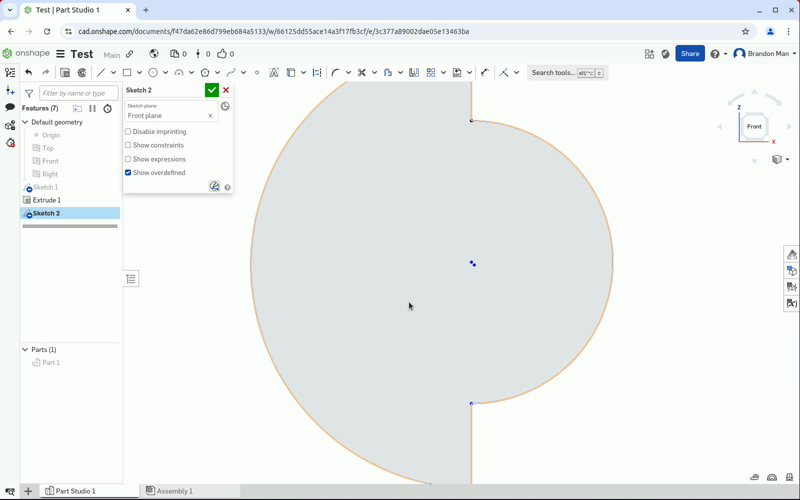
scroll(-6)
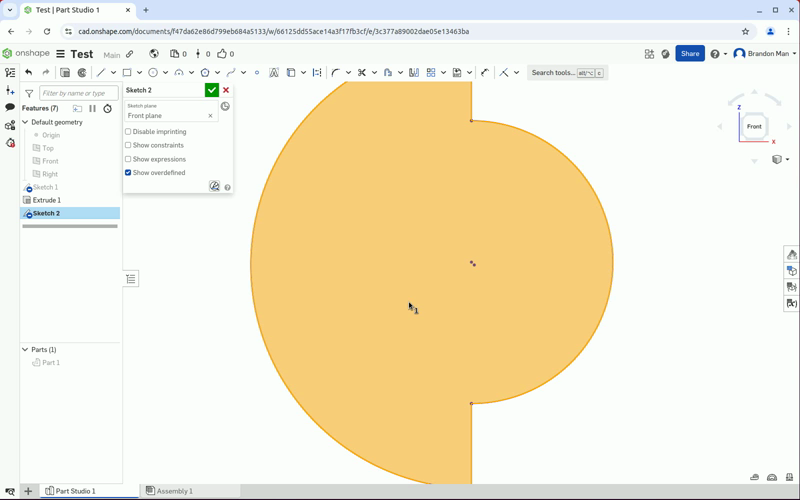
scroll(-6)
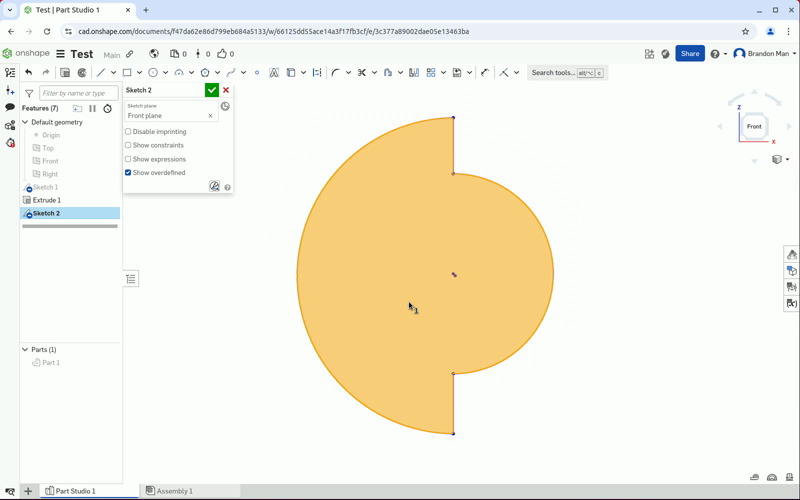
scroll(-6)
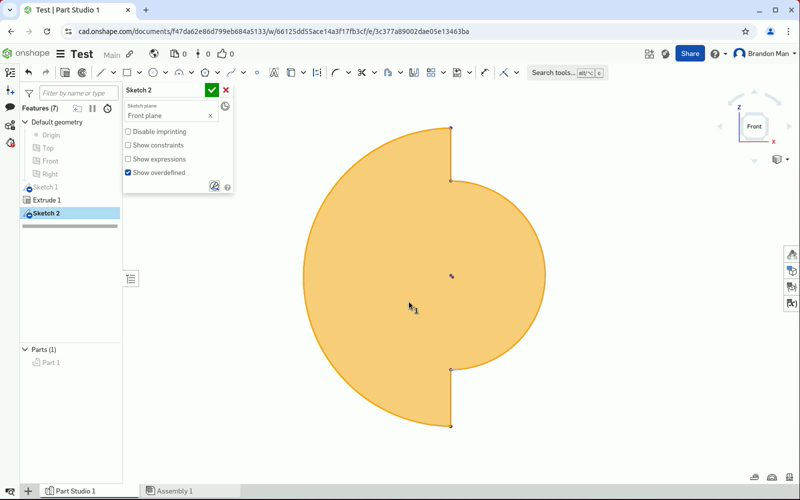
scroll(-6)
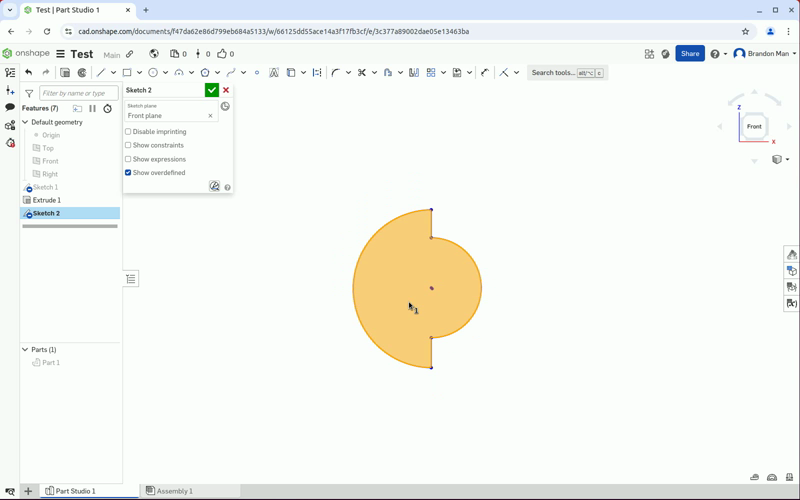
scroll(-6)
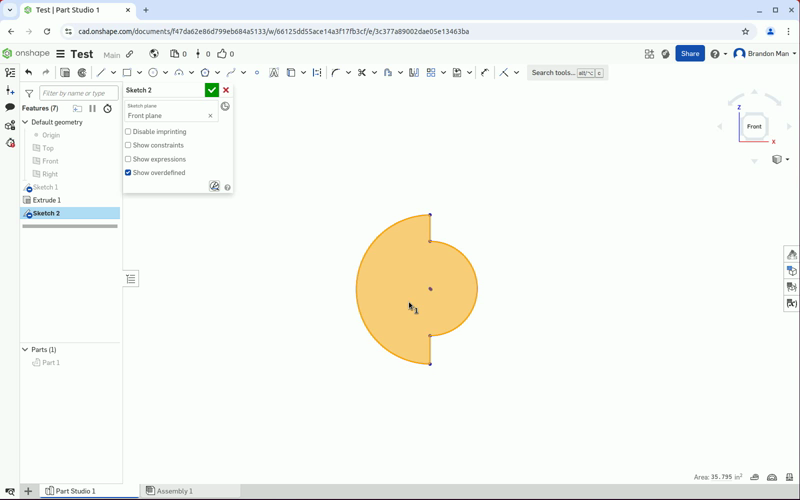
scroll(-6)
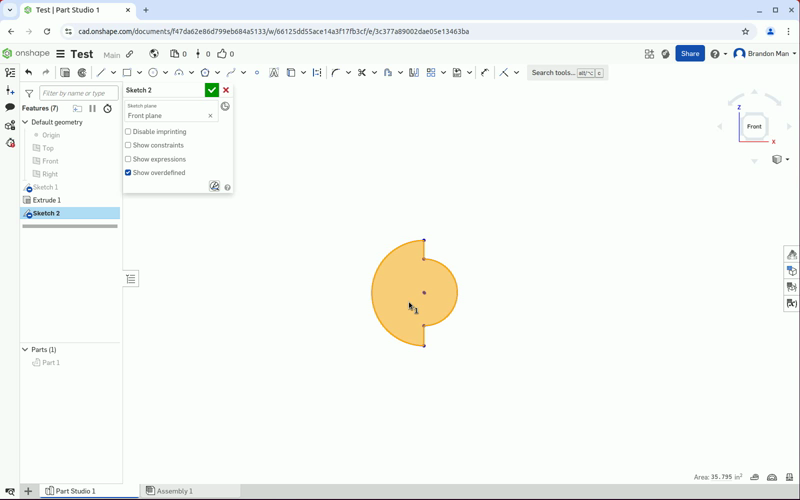
scroll(-6)
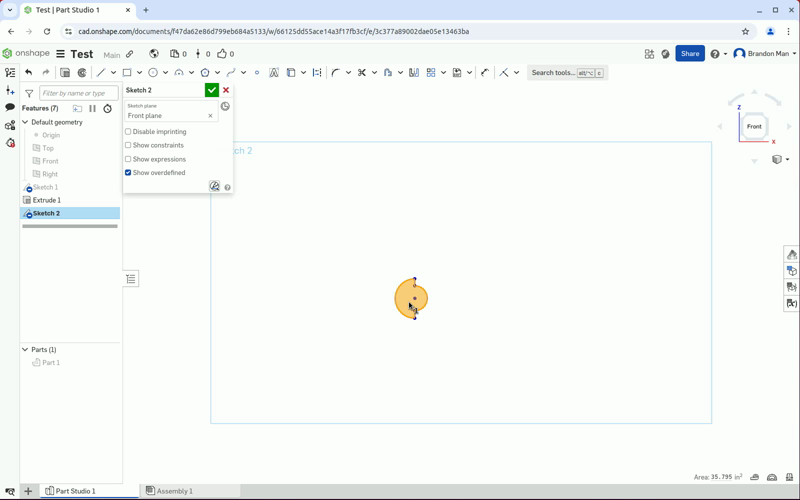
mouse_move(73, 352)
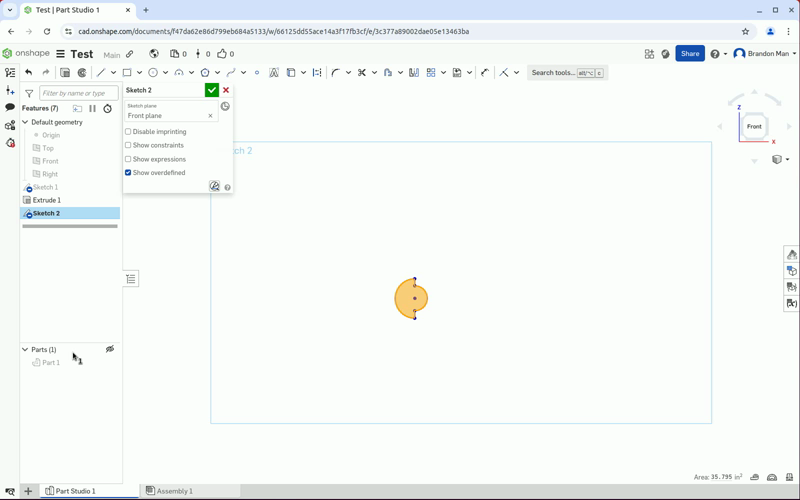
key(shift+y)
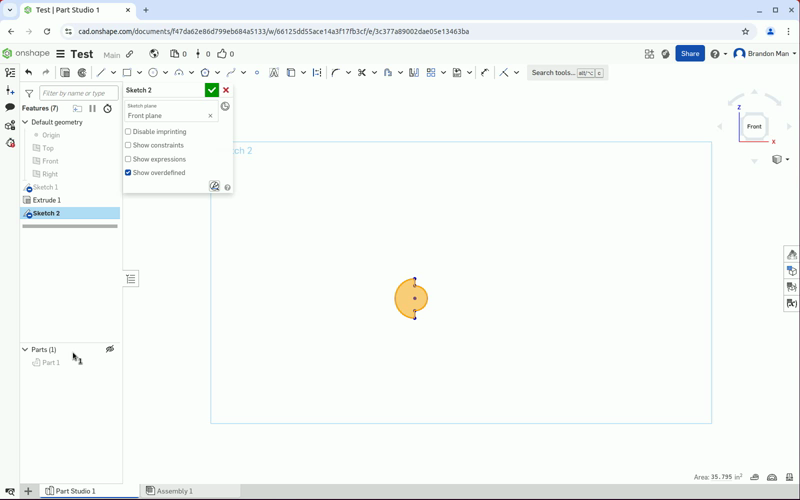
key(shift+e)
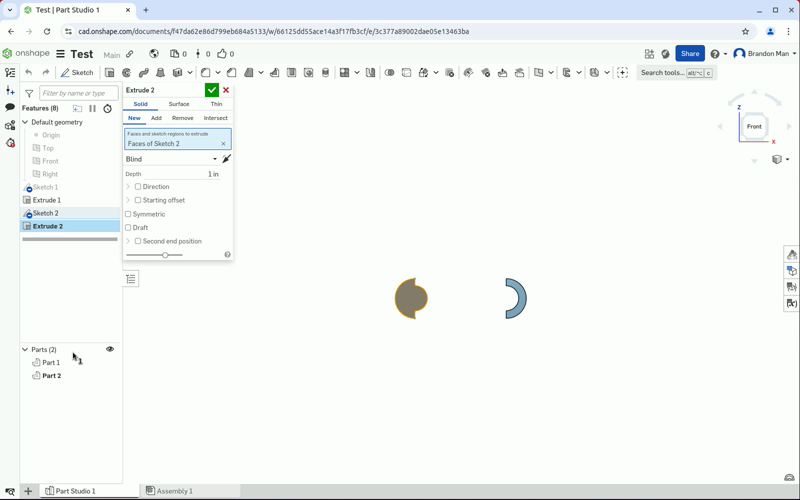
mouse_move(143, 106)
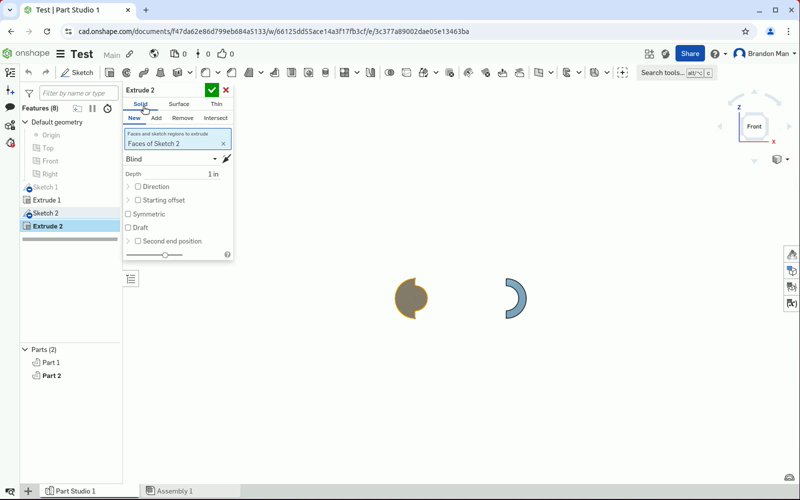
click(143, 106)
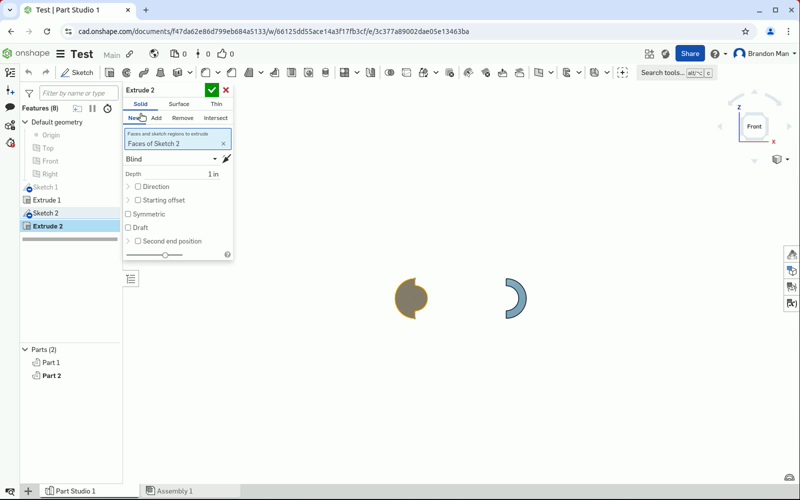
mouse_move(137, 120)
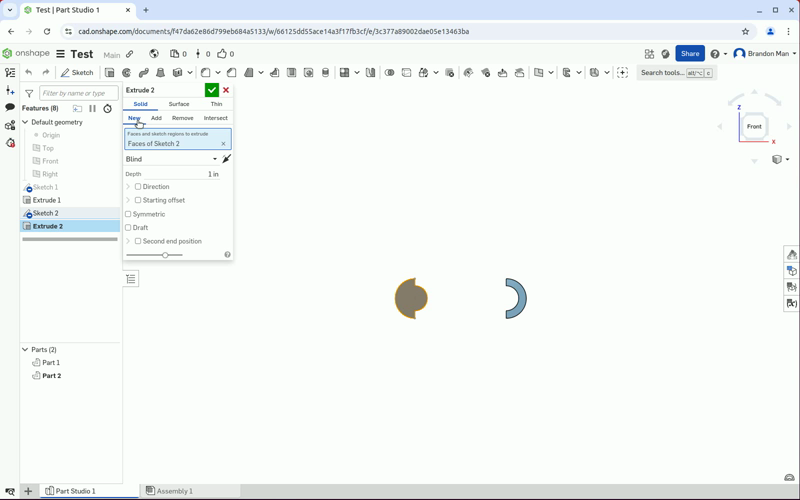
click(137, 120)
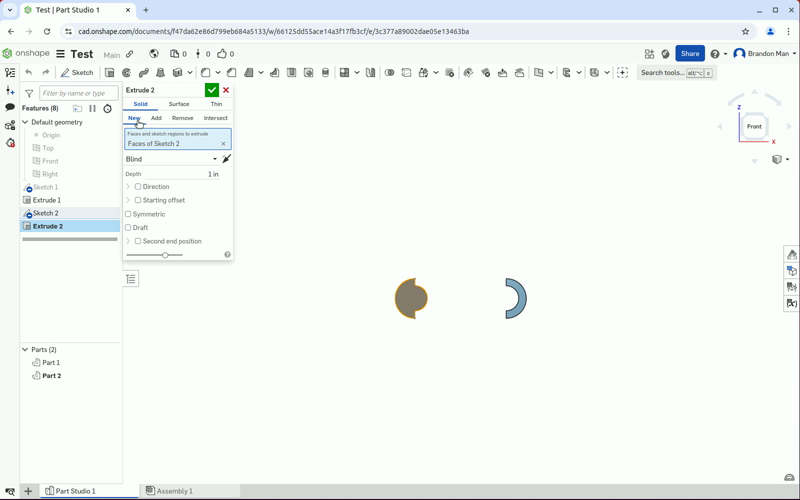
key(tab, 4)
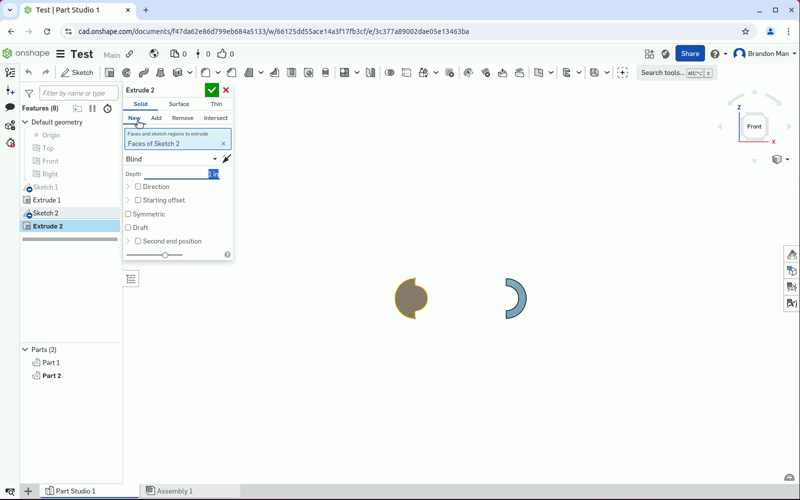
text(23.108)
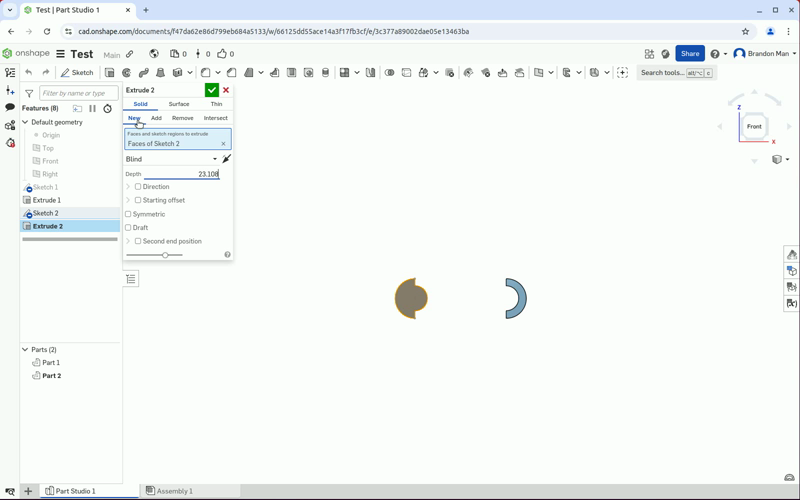
key(enter)
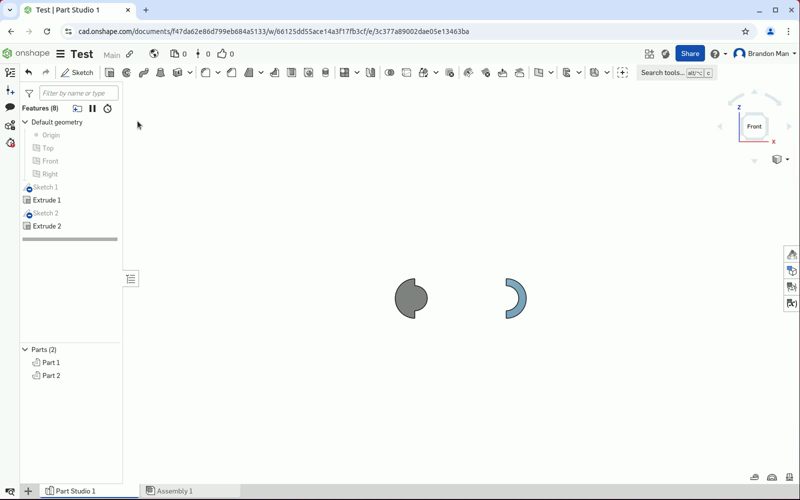
key(shift+h)
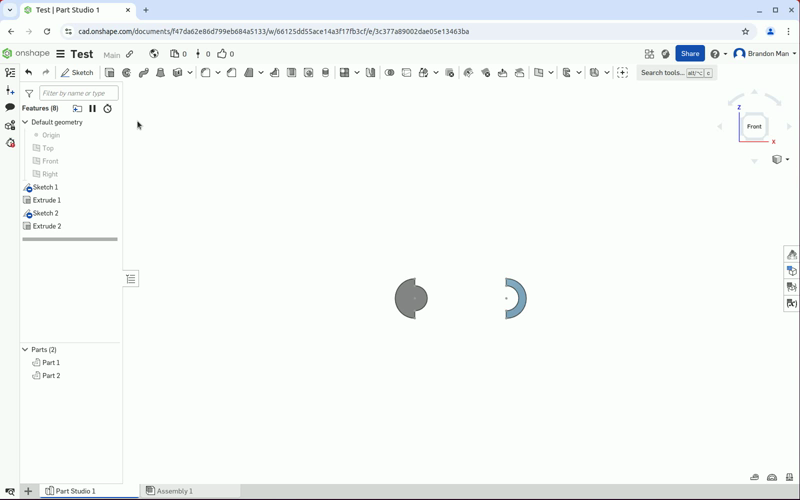
key(shift+h)
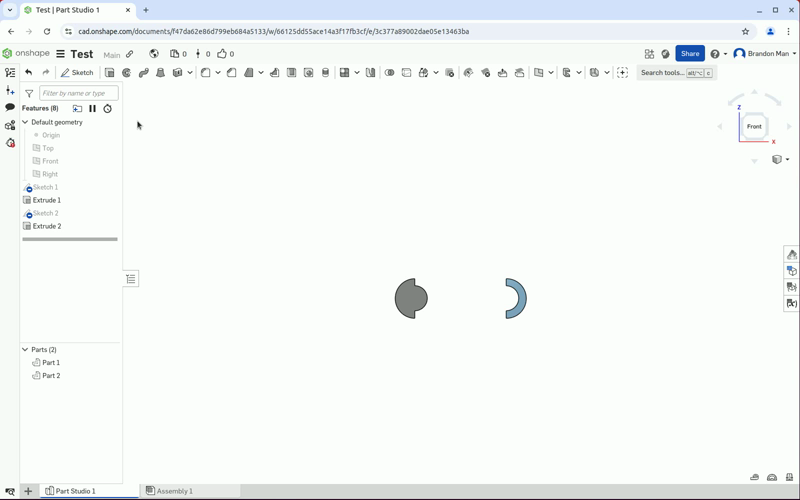
mouse_move(73, 189)
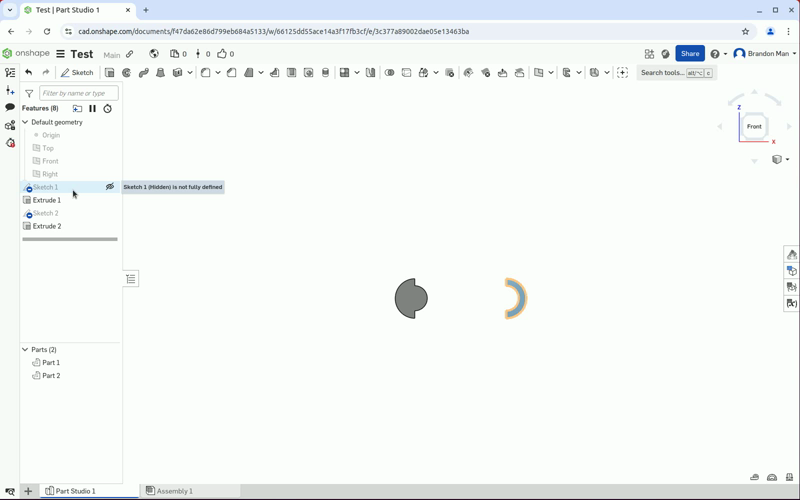
click(73, 189)
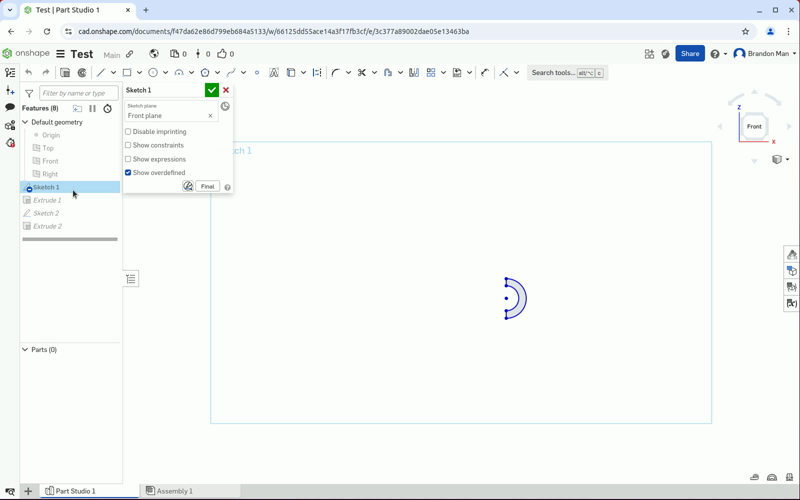
mouse_move(229, 92)
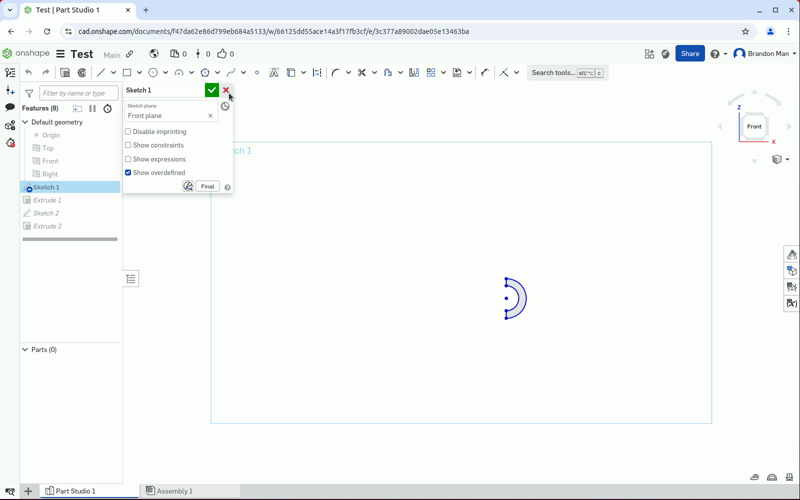
click(229, 92)
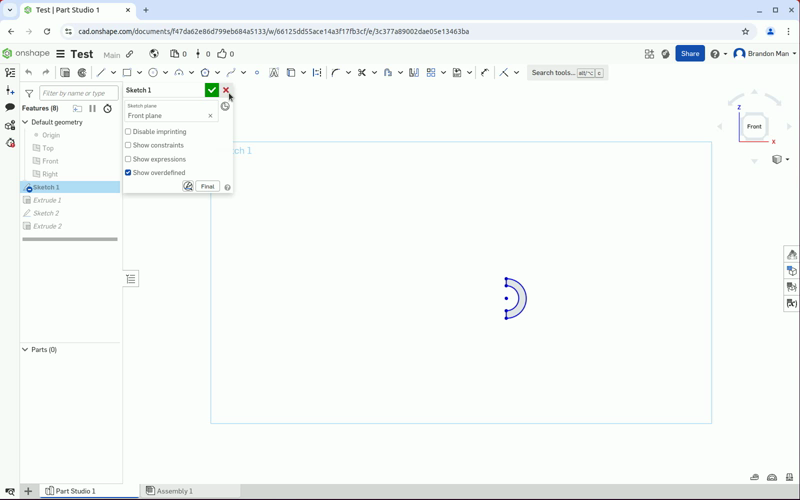
key(shift+s)
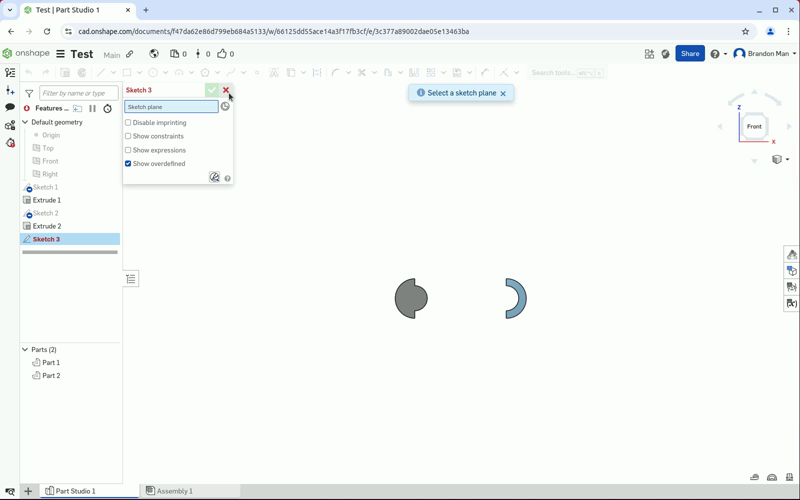
mouse_move(73, 163)
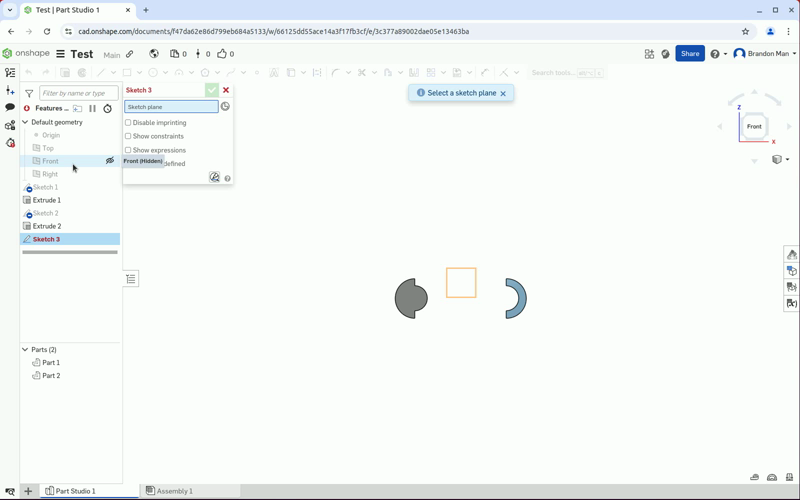
click(73, 163)
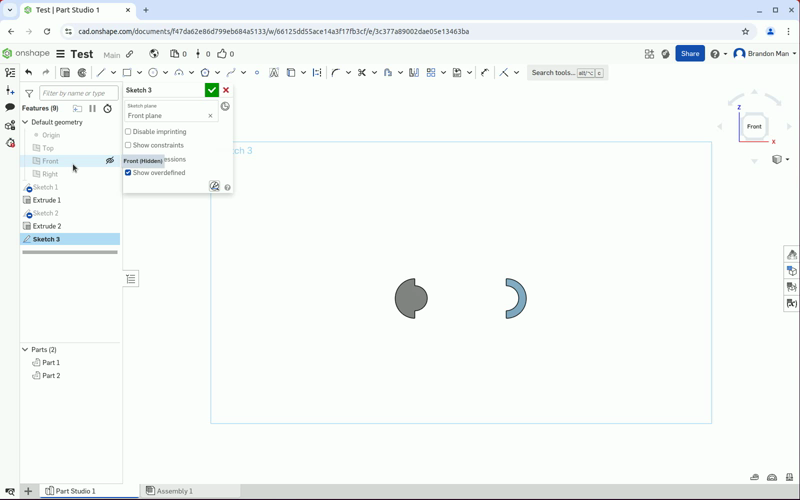
mouse_move(73, 352)
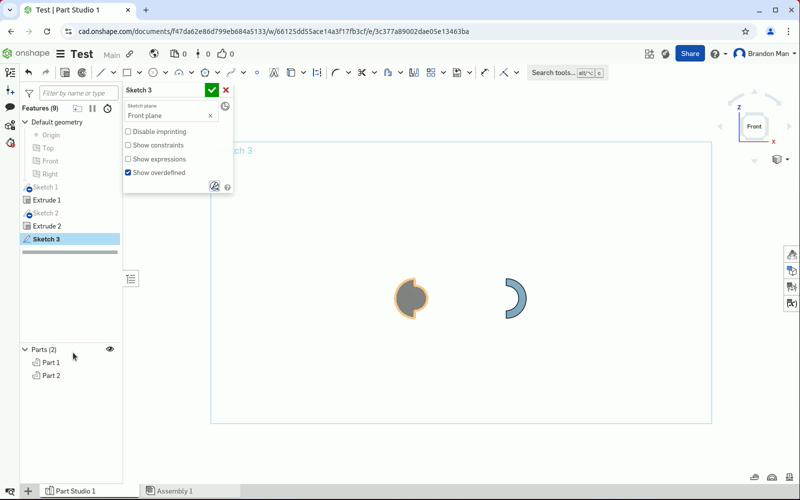
key(y)
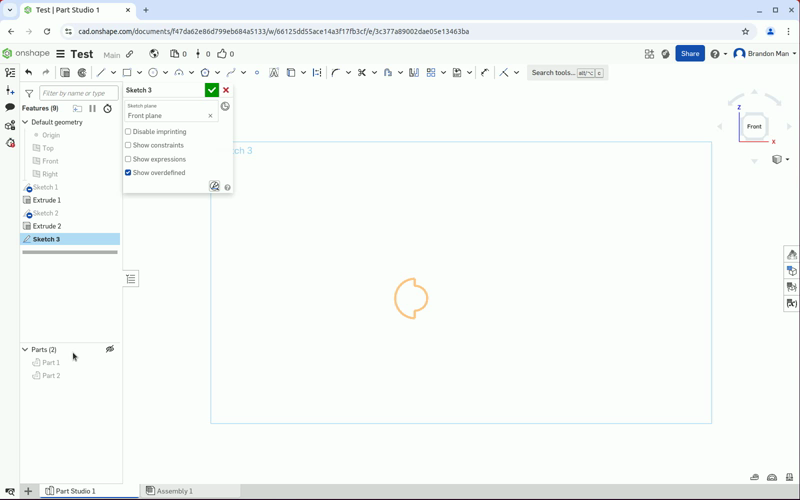
key(l)
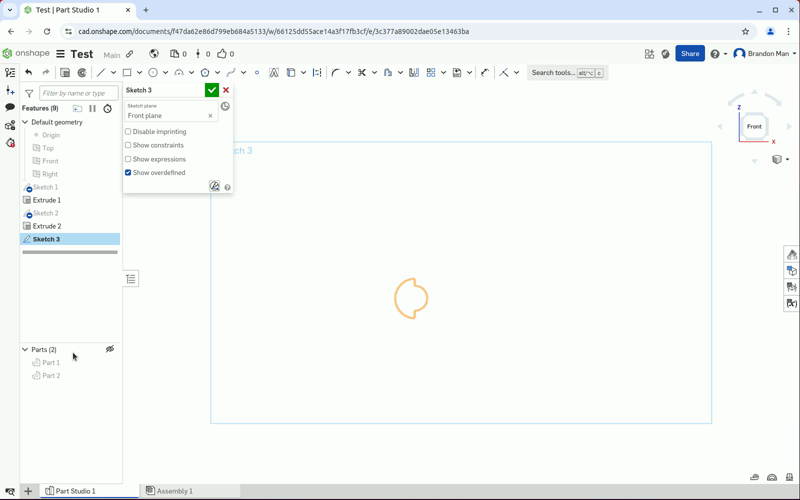
key_down(shift)
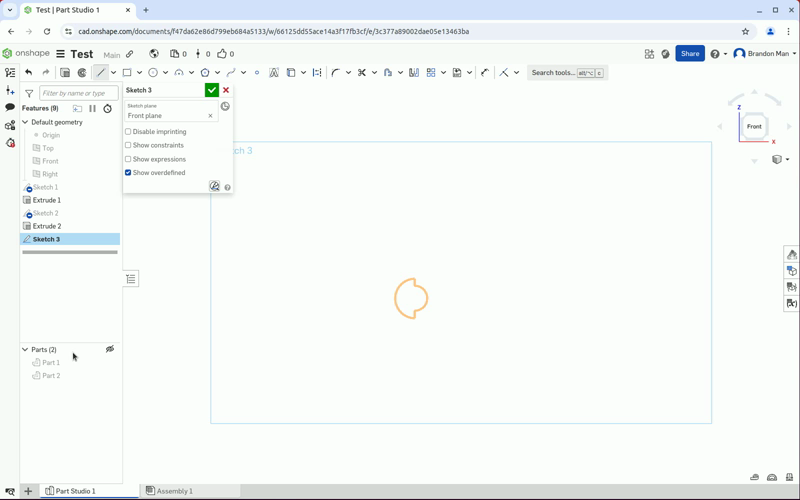
mouse_move(414, 286)
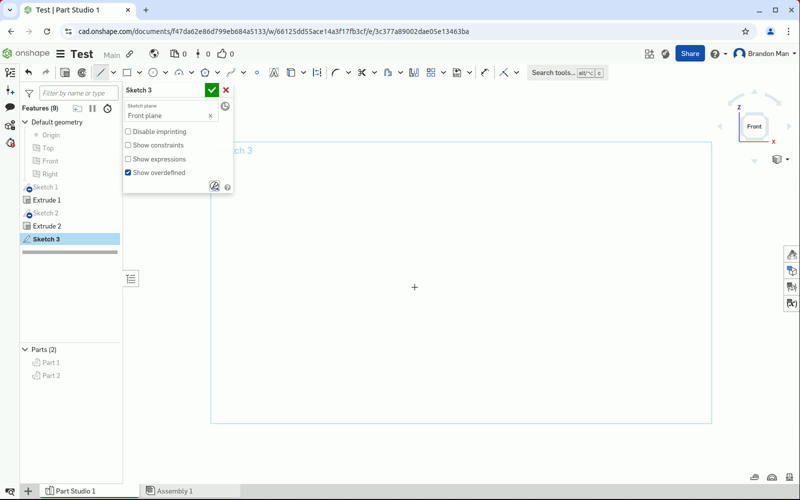
click(414, 286)
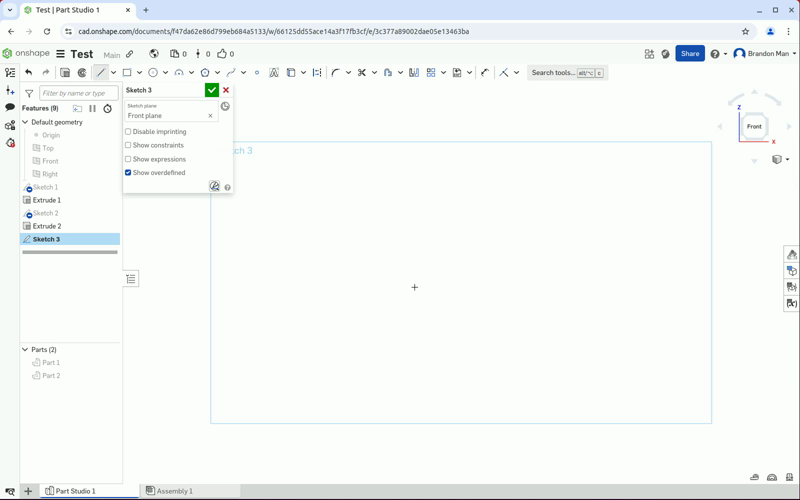
key_up(shift)
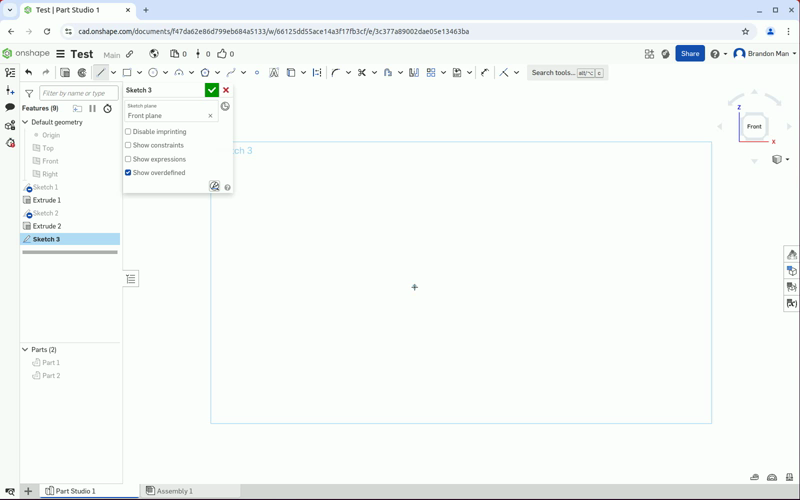
key_down(shift)
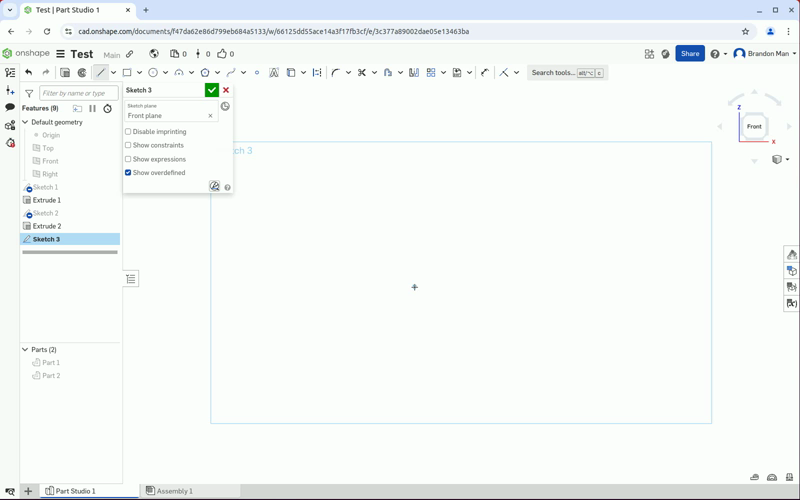
mouse_move(506, 286)
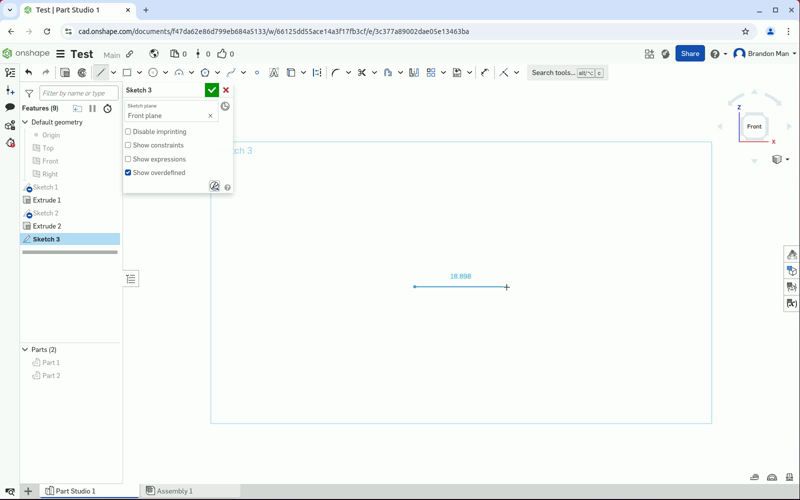
click(506, 286)
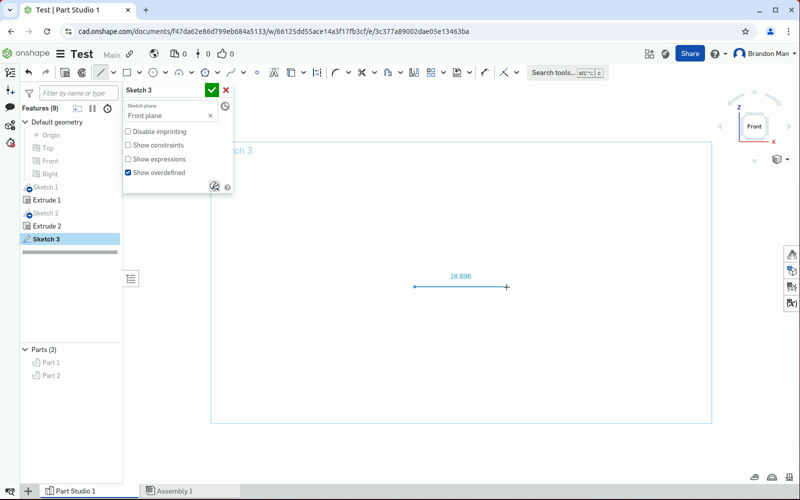
key_up(shift)
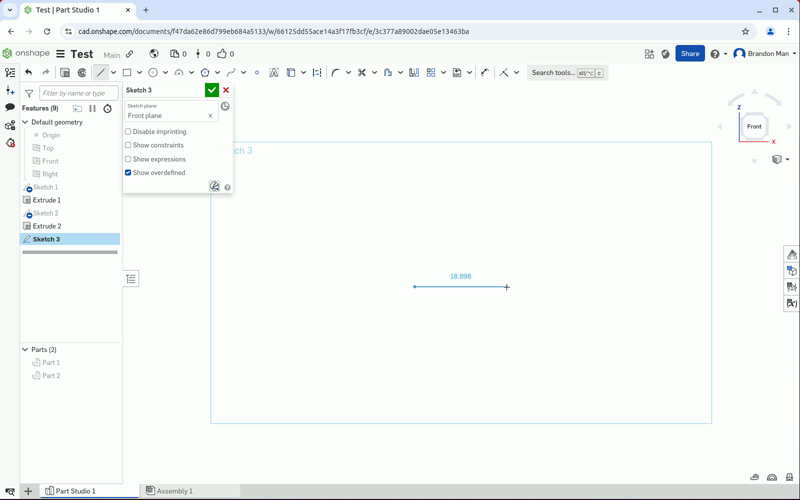
key_down(shift)
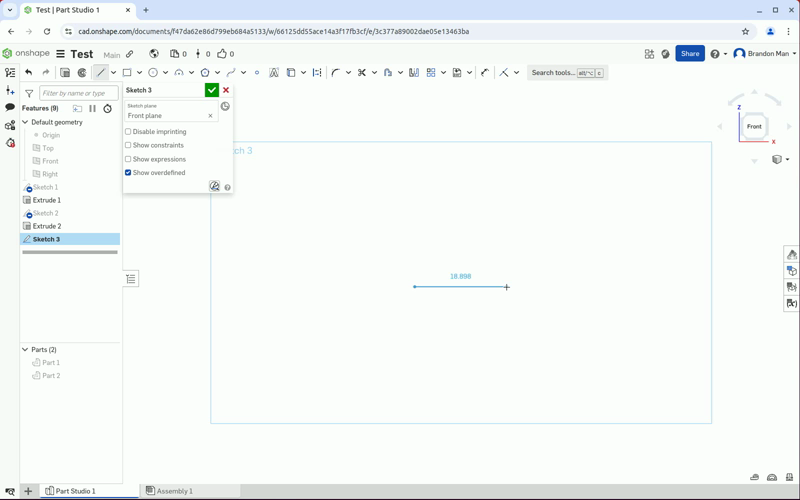
mouse_move(536, 286)
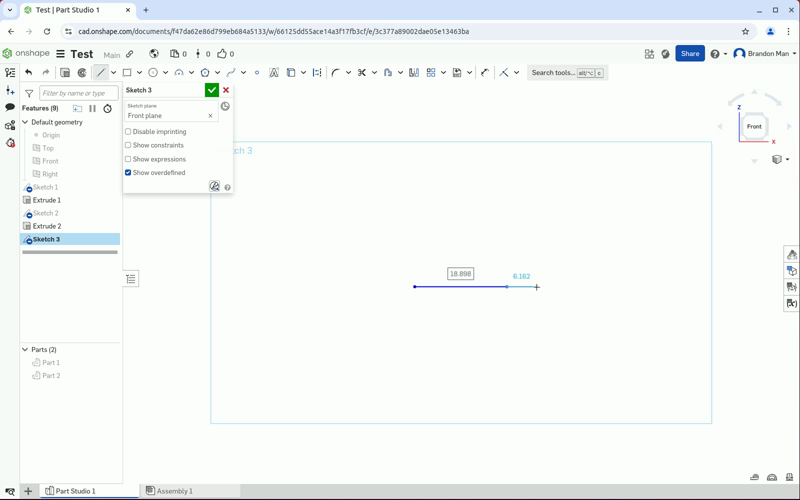
mouse_move(506, 278)
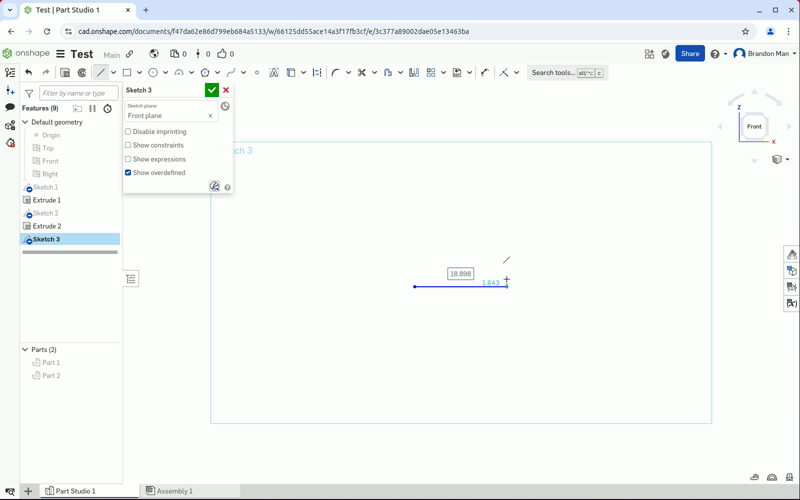
click(506, 278)
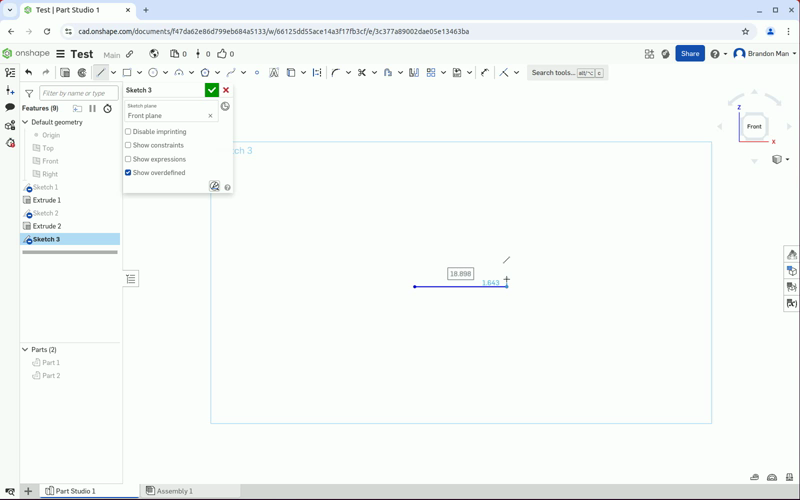
key_up(shift)
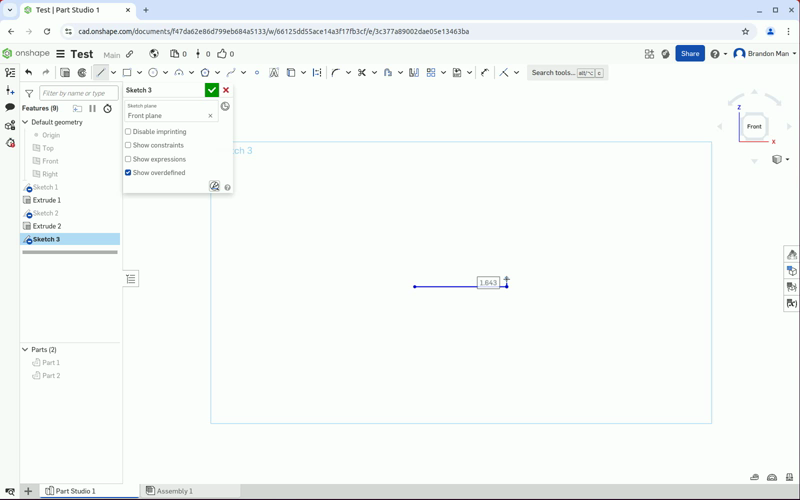
key_down(shift)
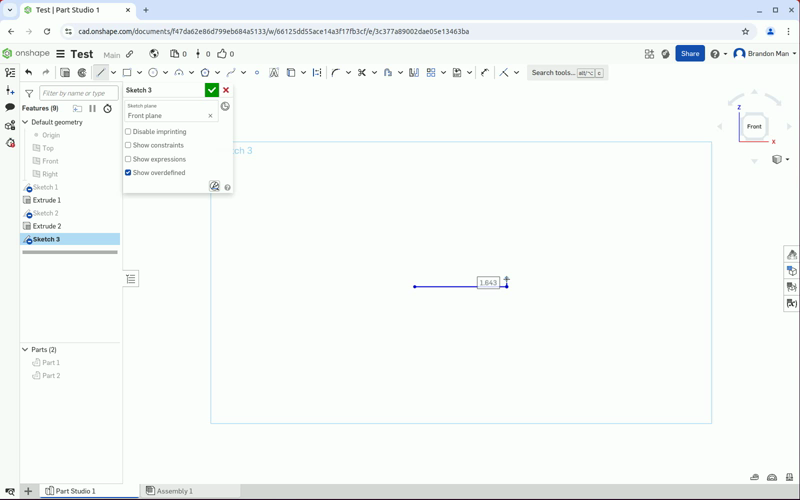
mouse_move(414, 278)
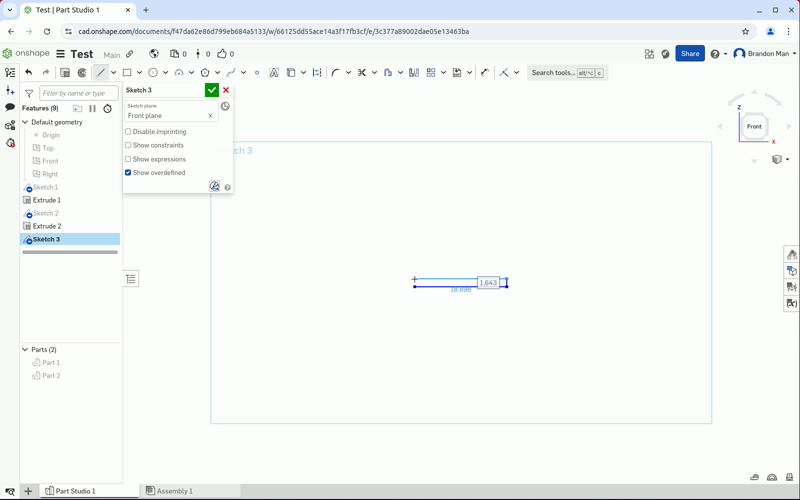
click(414, 278)
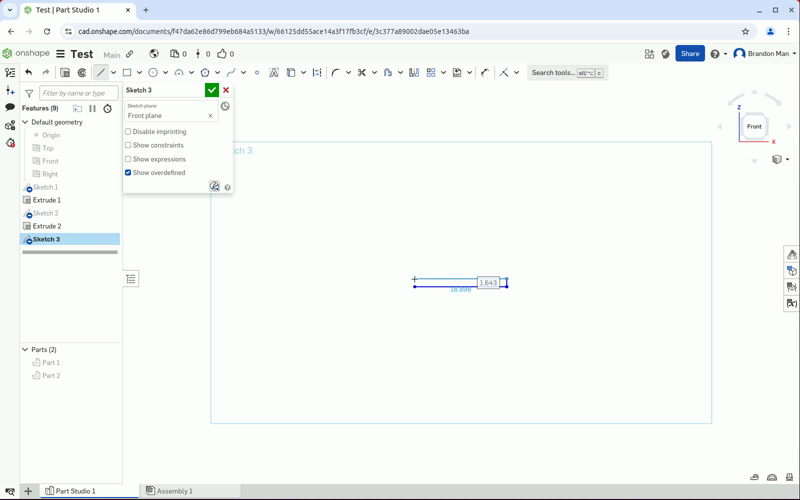
key_up(shift)
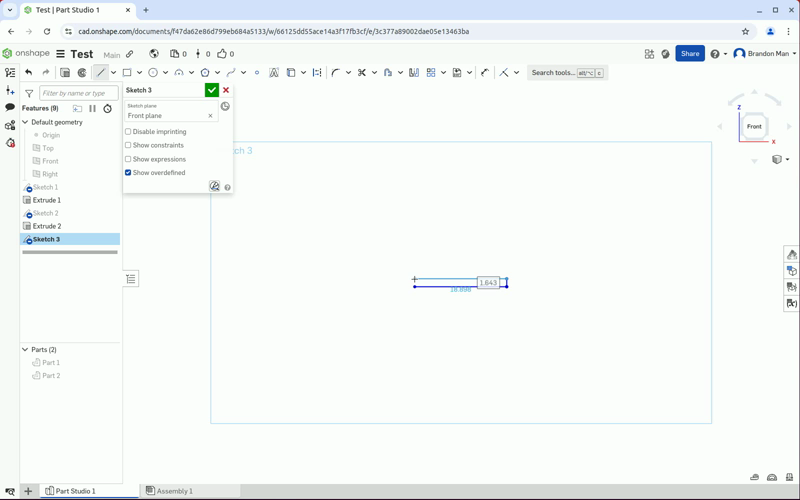
mouse_move(444, 278)
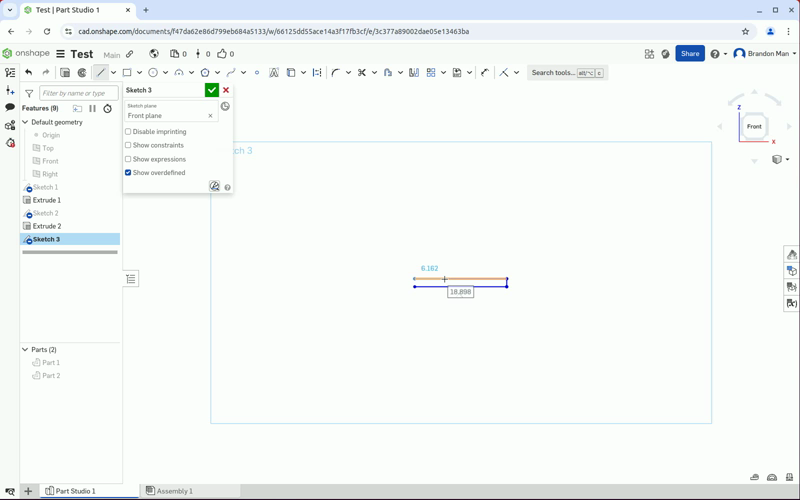
key_down(shift)
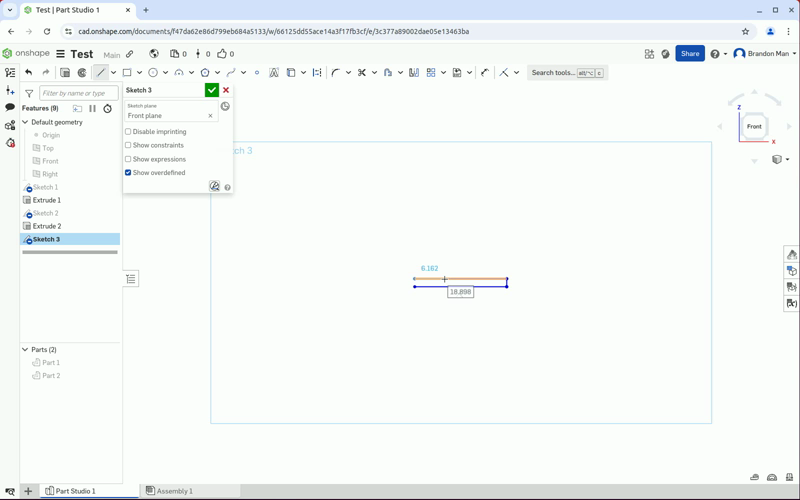
mouse_move(414, 286)
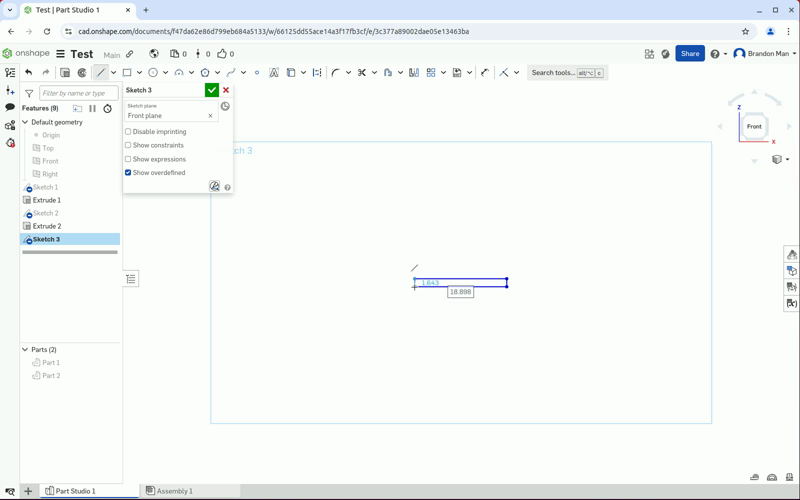
key_up(shift)
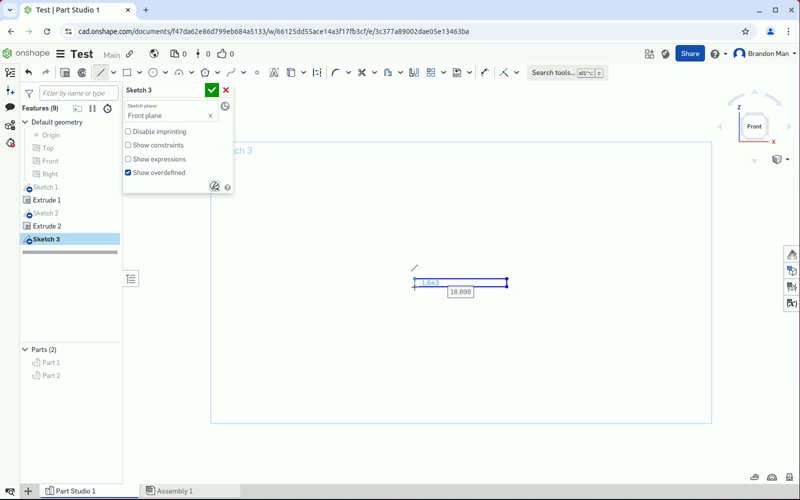
click(414, 286)
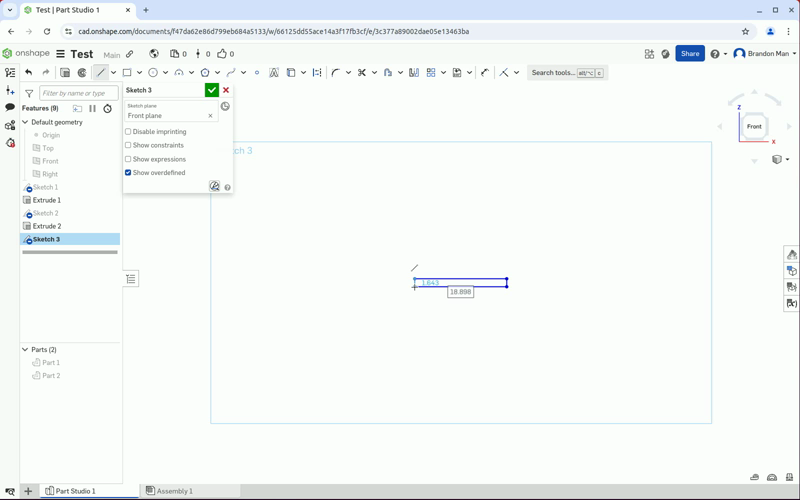
key(esc)
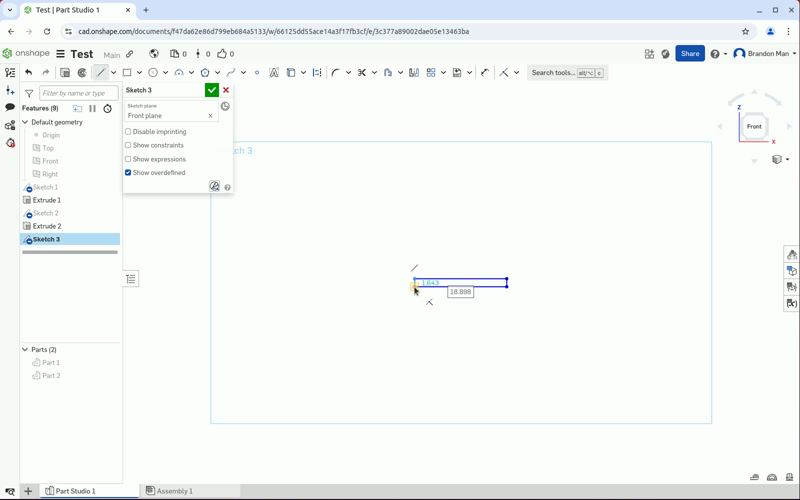
mouse_move(494, 282)
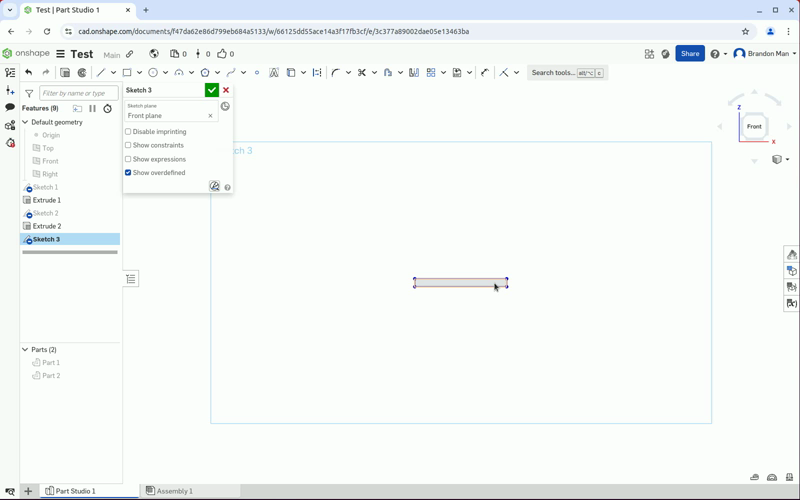
scroll(6)
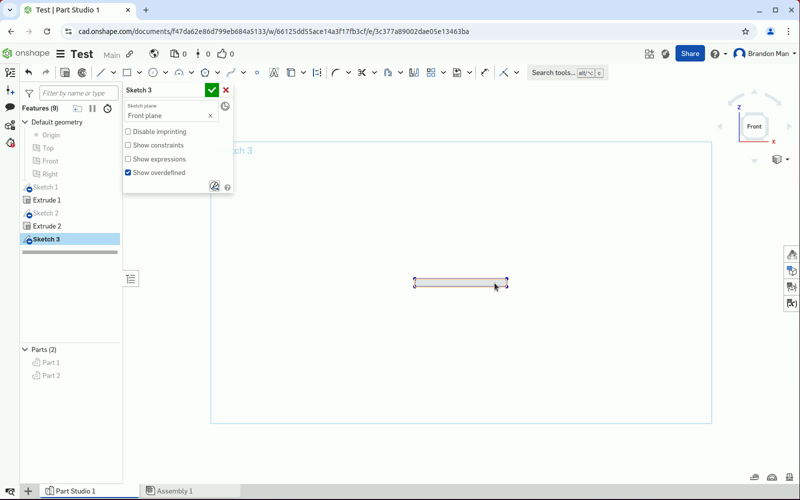
scroll(6)
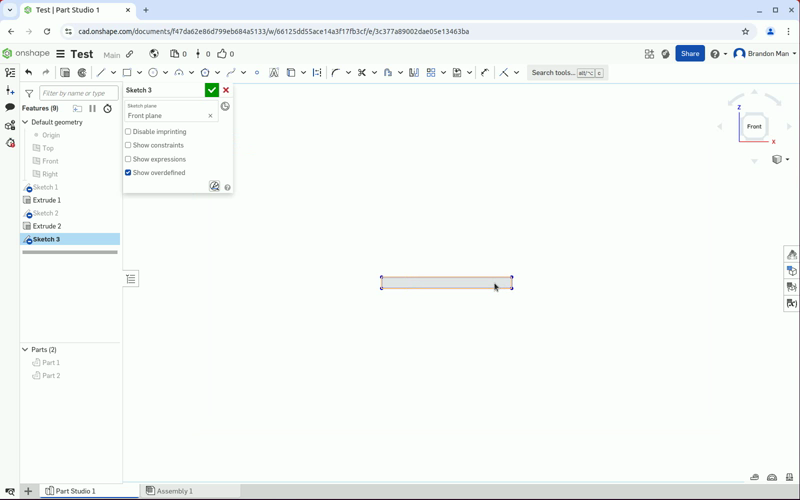
scroll(6)
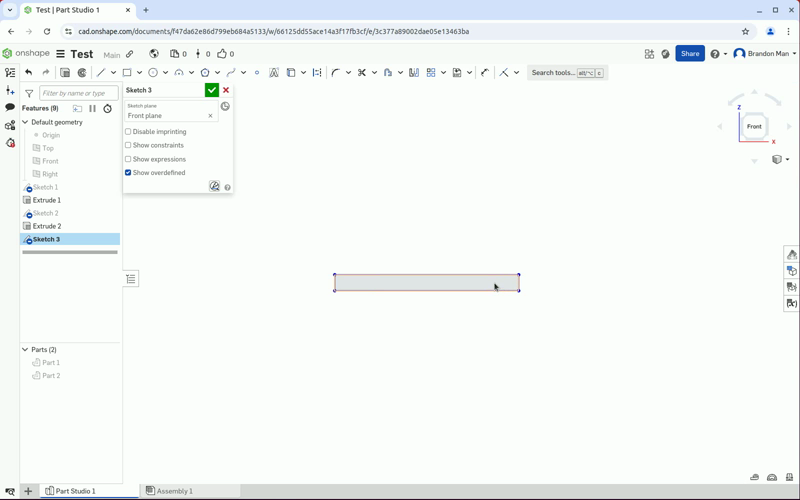
scroll(6)
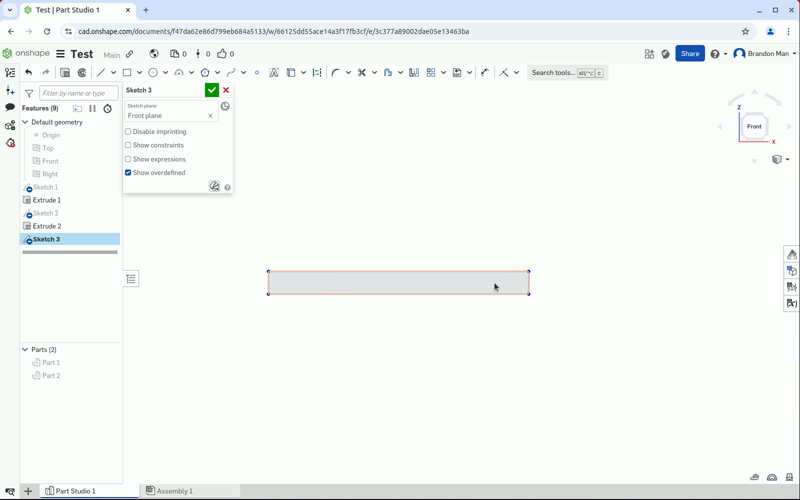
scroll(6)
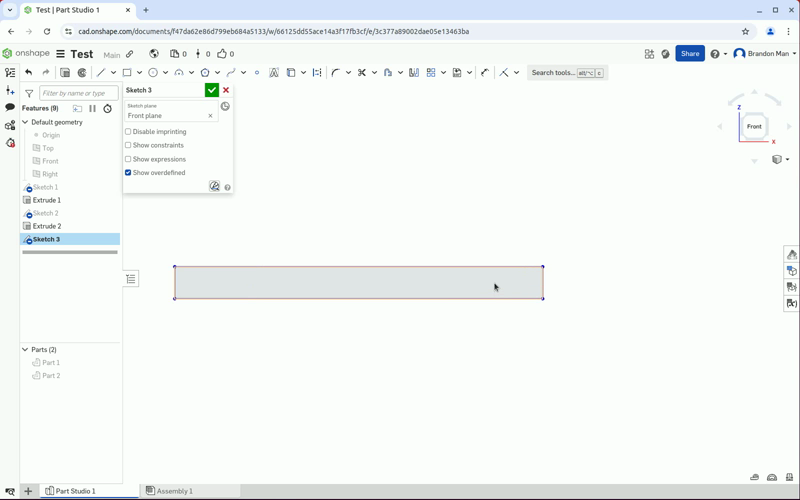
scroll(6)
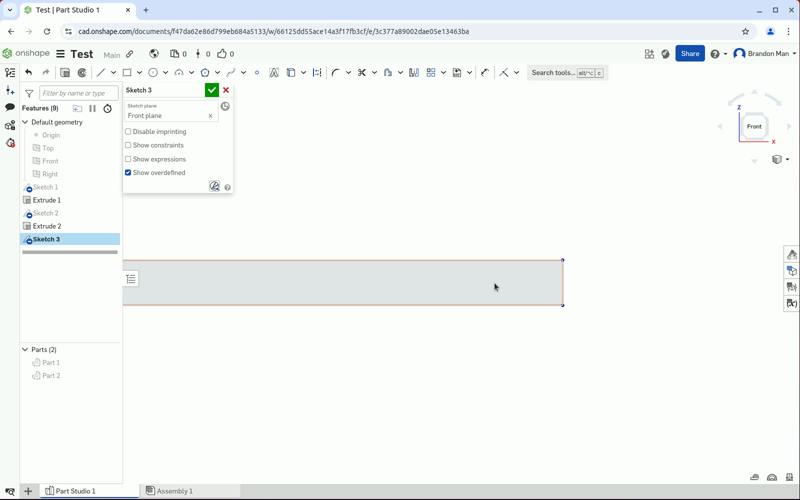
scroll(6)
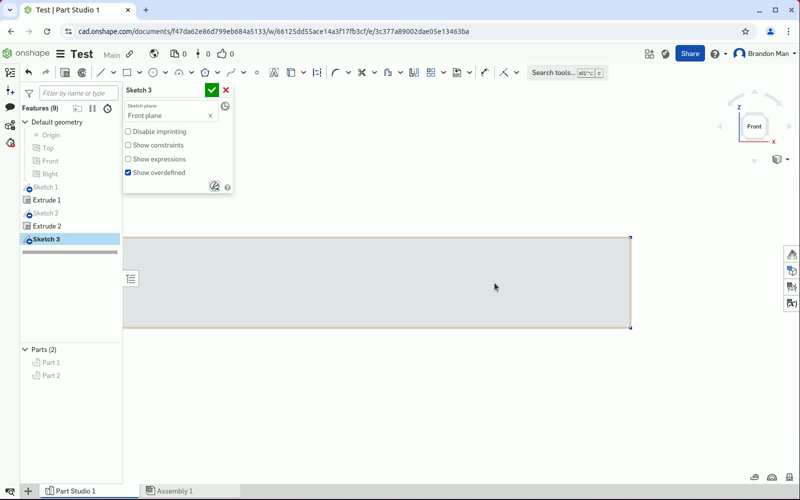
click(494, 282)
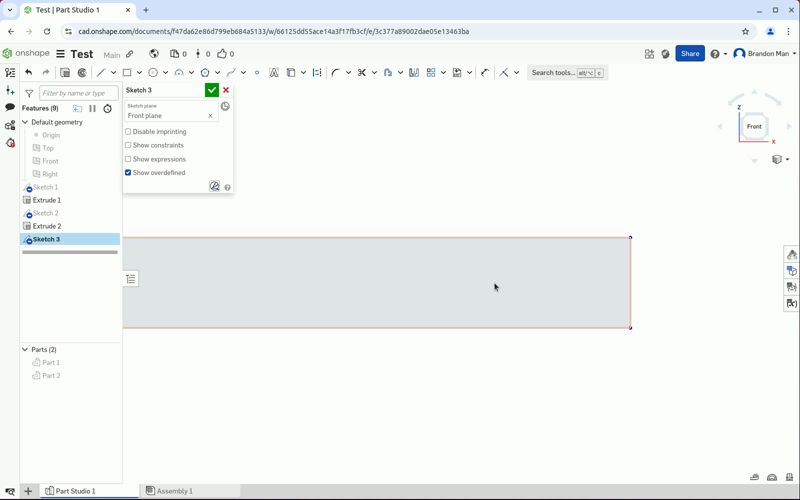
scroll(-6)
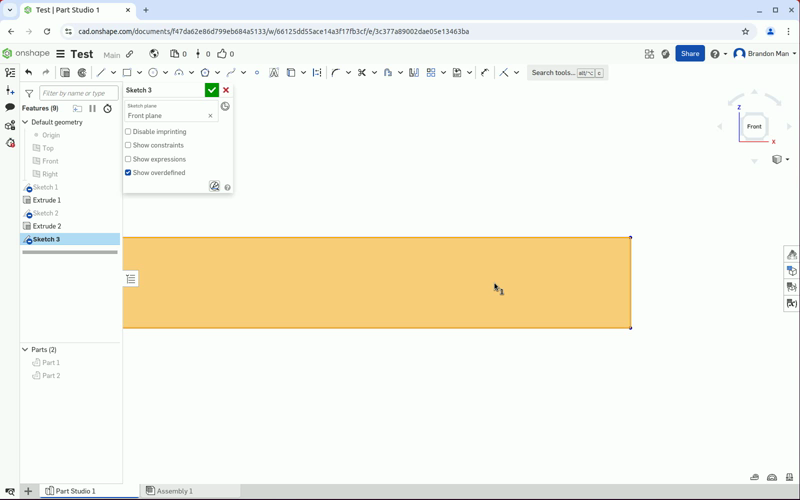
scroll(-6)
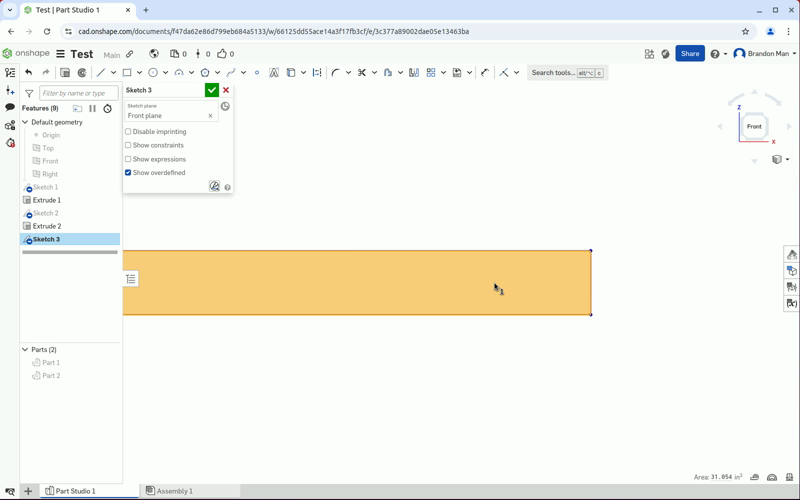
scroll(-6)
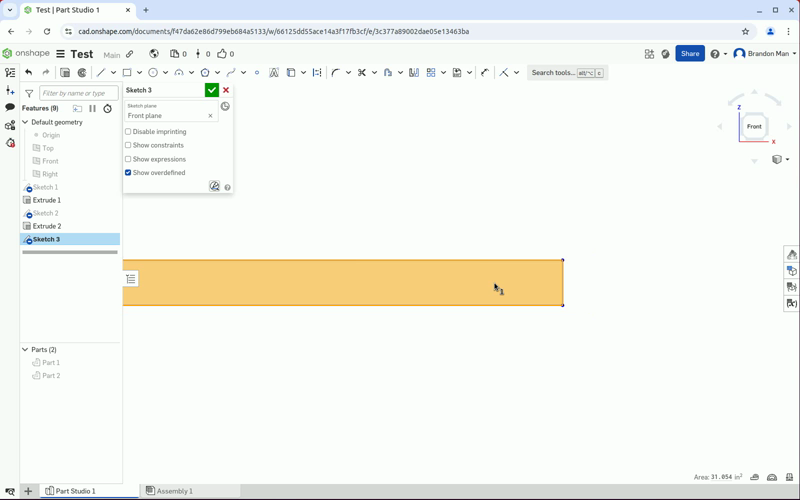
scroll(-6)
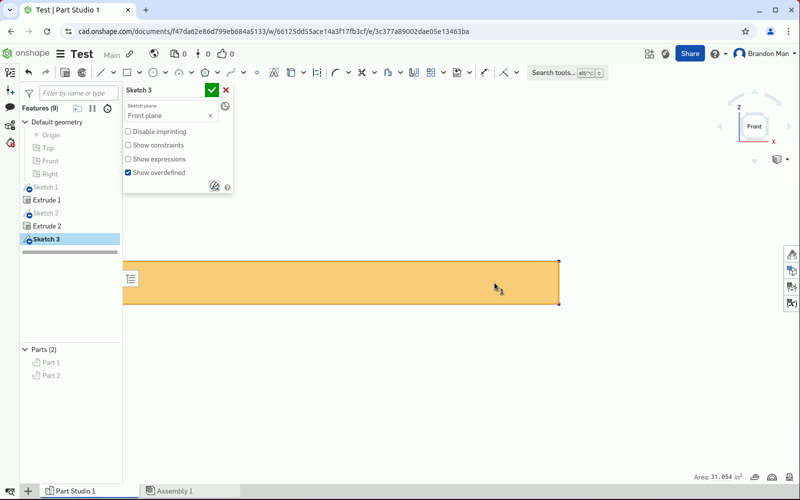
scroll(-6)
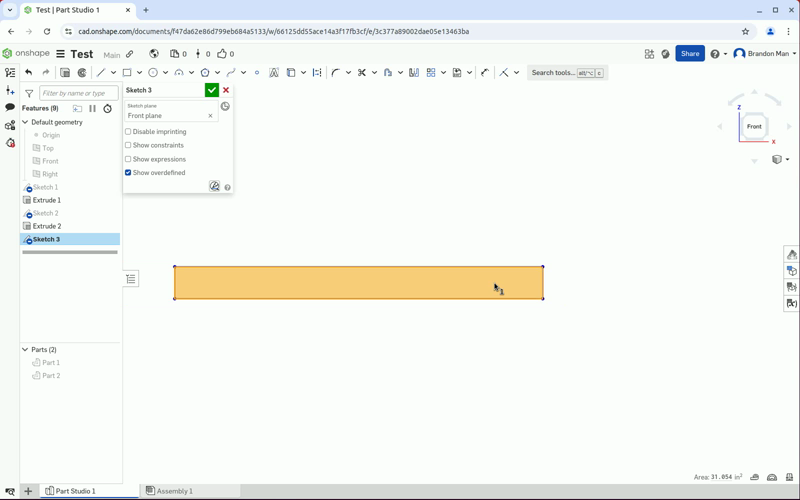
scroll(-6)
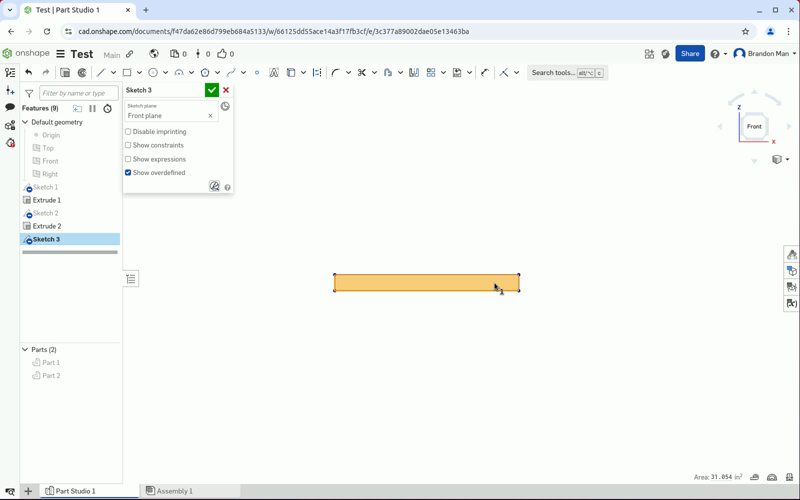
scroll(-6)
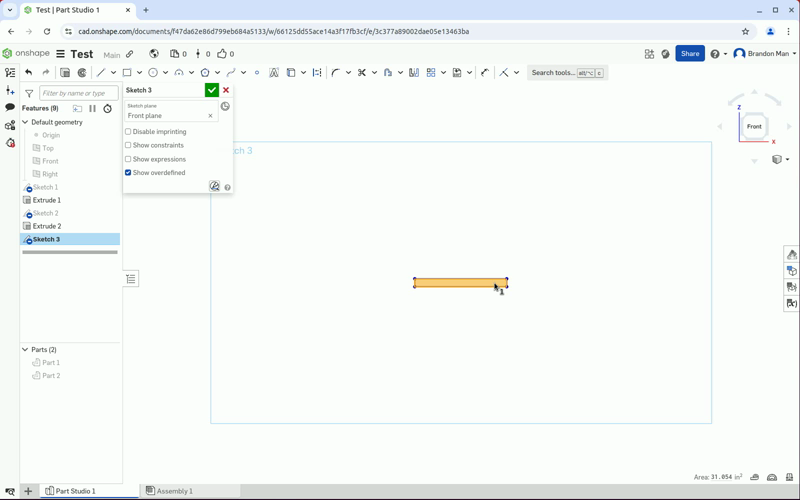
mouse_move(73, 352)
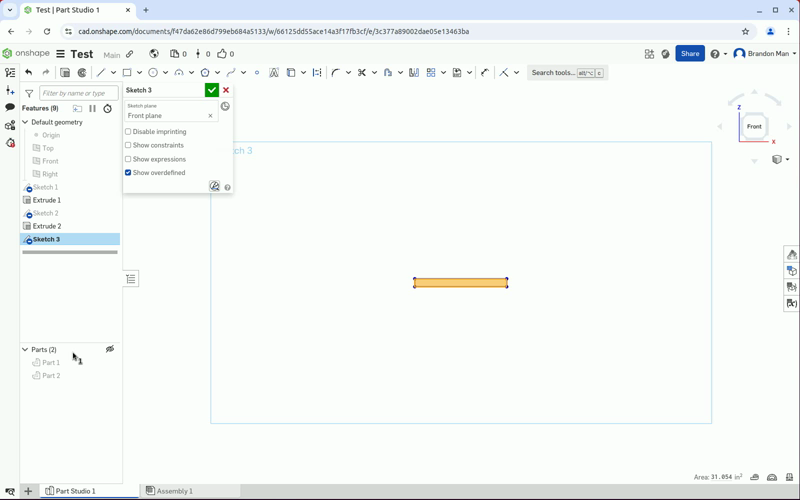
key(shift+y)
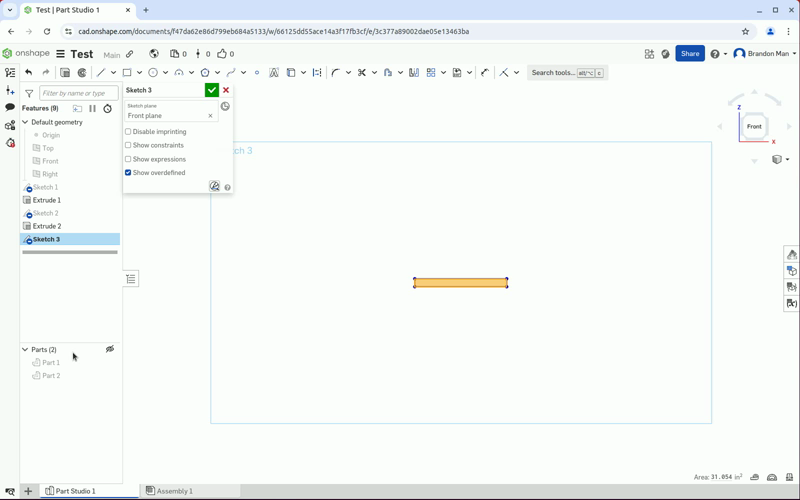
key(shift+e)
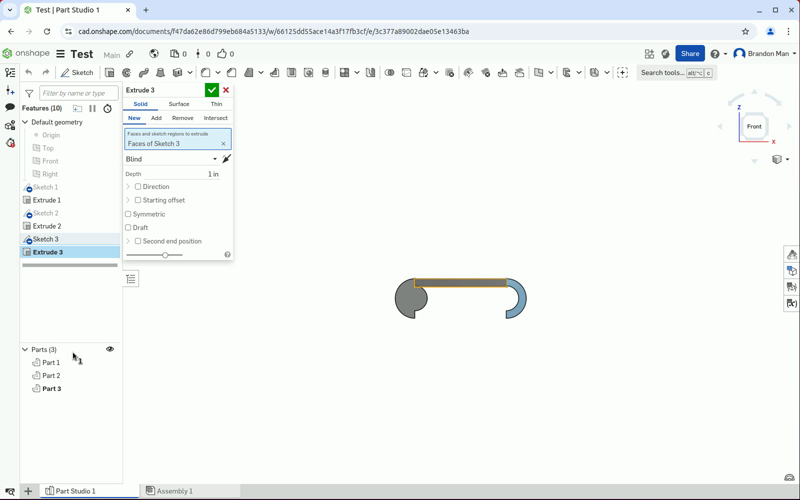
mouse_move(143, 106)
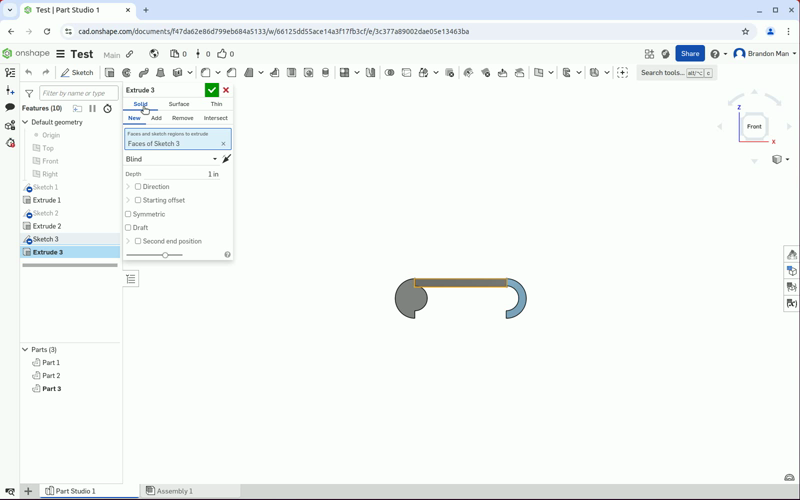
click(143, 106)
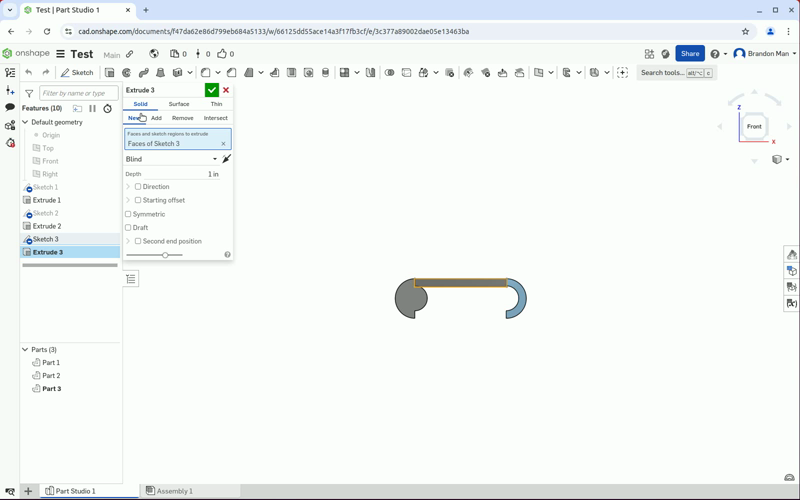
mouse_move(137, 120)
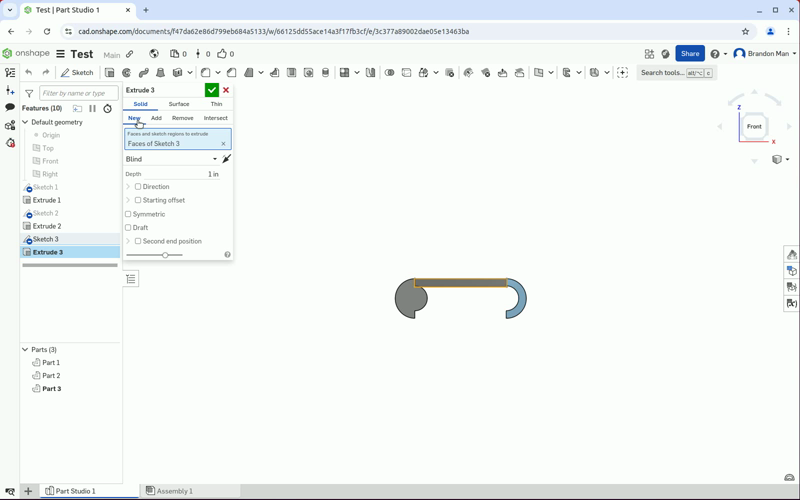
click(137, 120)
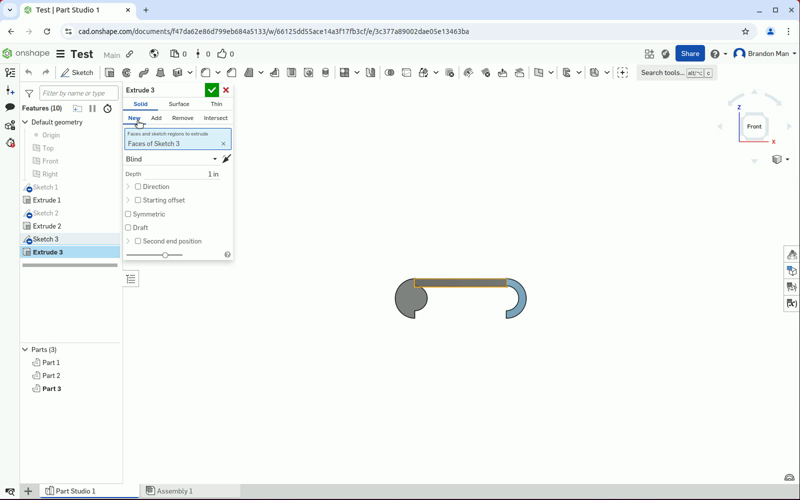
key(tab, 4)
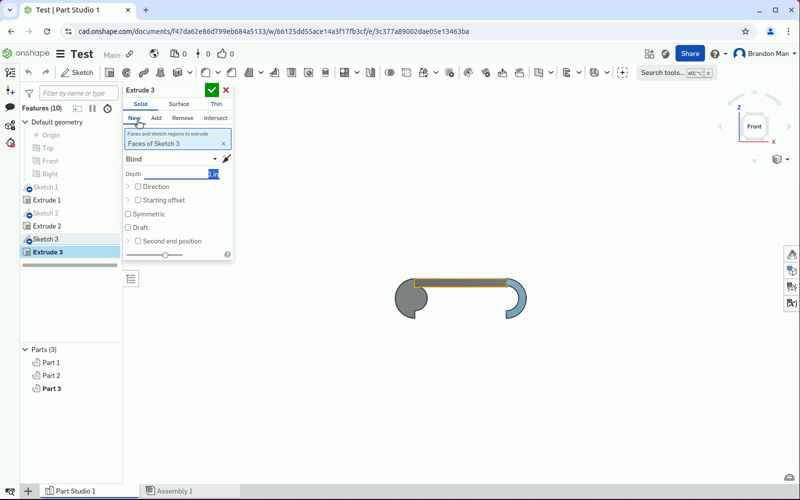
text(23.108)
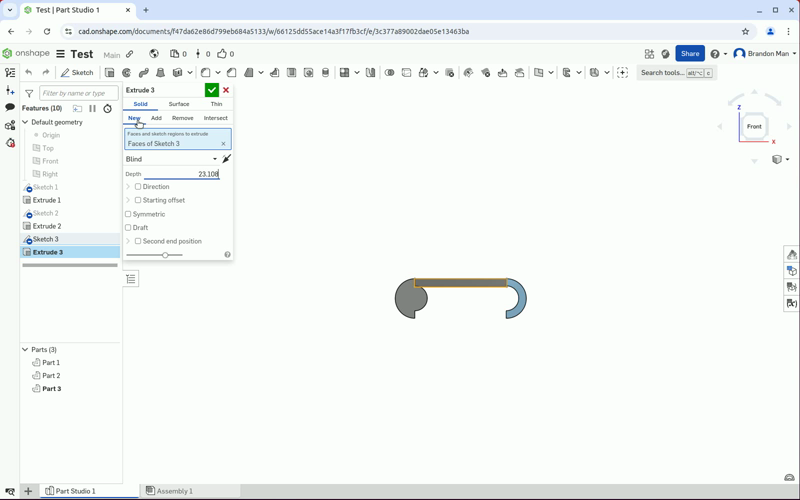
key(enter)
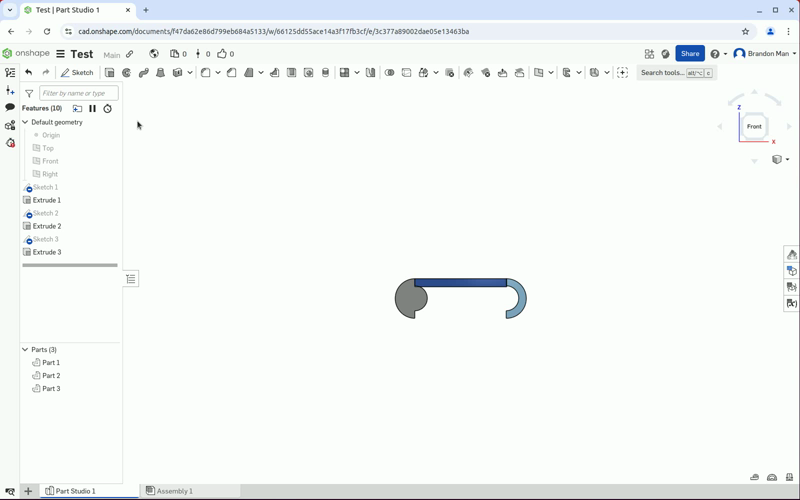
key(shift+h)
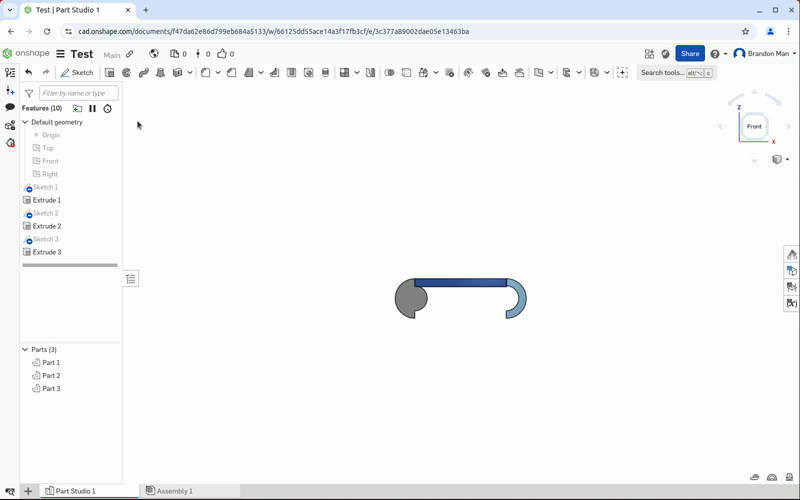
key(shift+h)
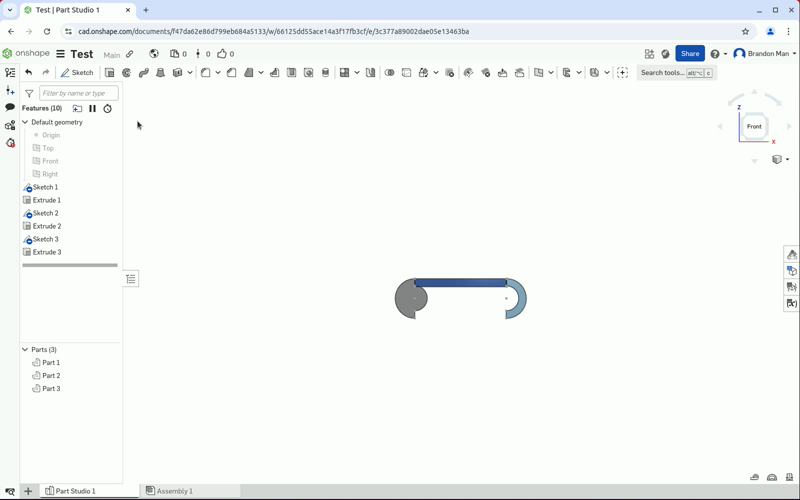
key(shift+7)
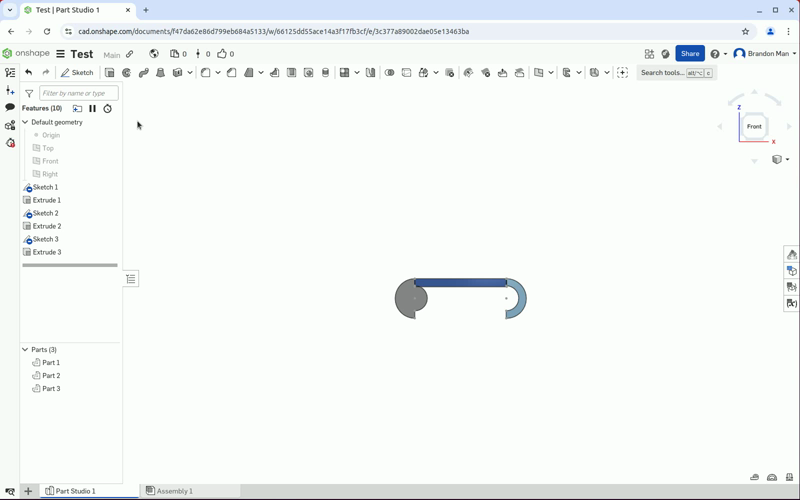
key(left, 2)
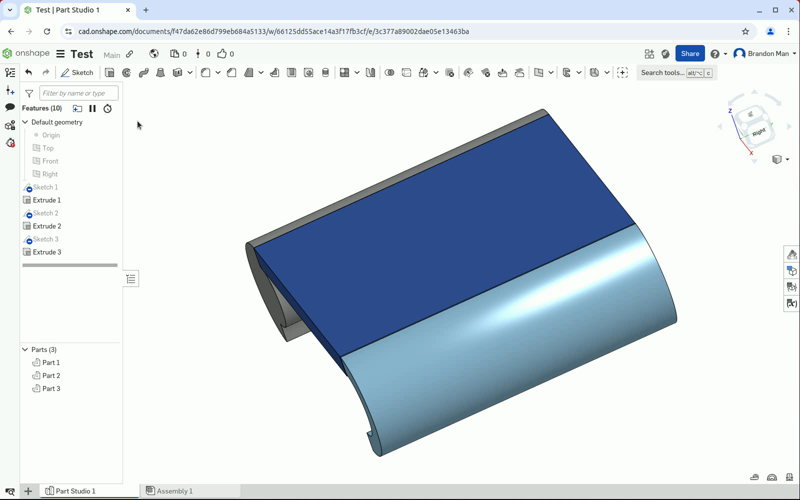
key(down, 2)
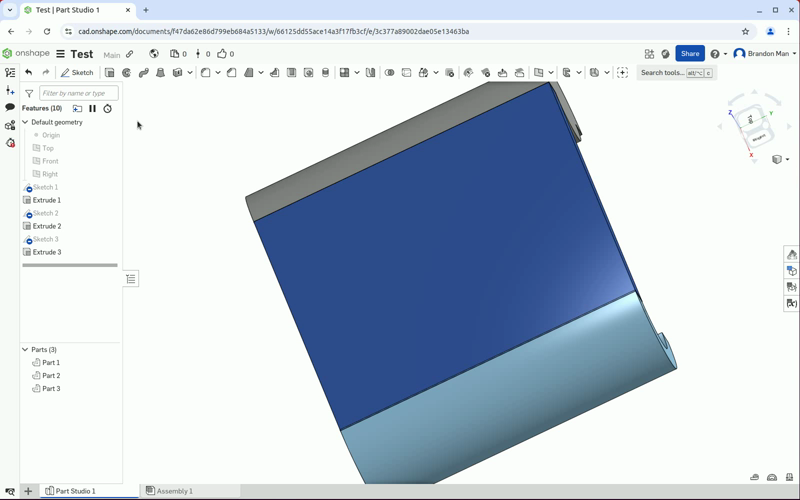
key(up, 2)
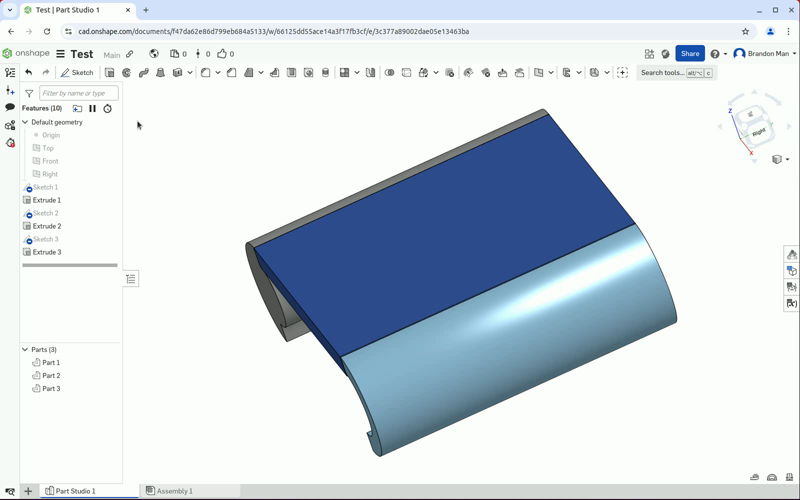
key(right, 2)
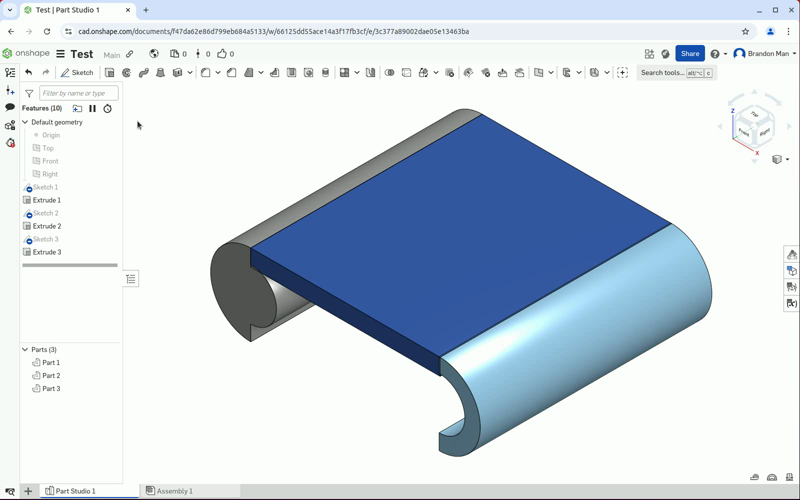
mouse_move(73, 189)
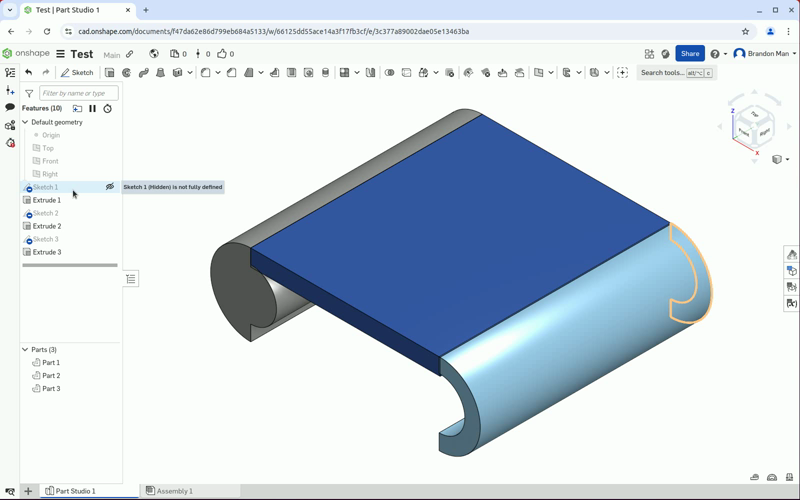
click(73, 189)